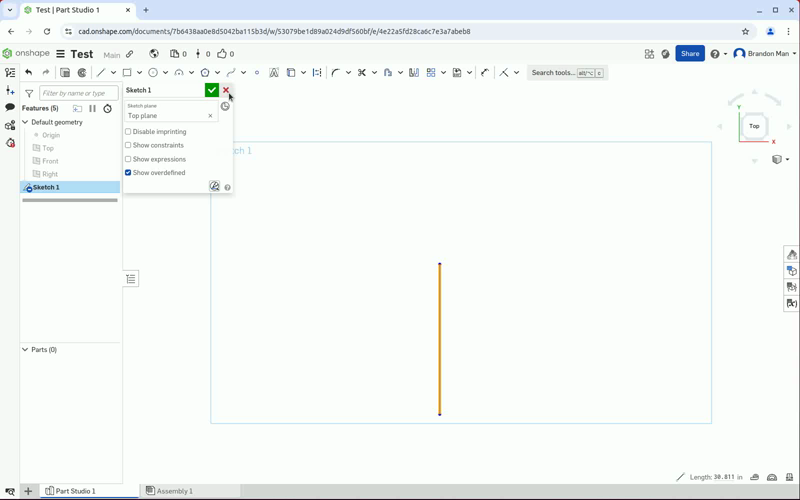
key(shift+h)
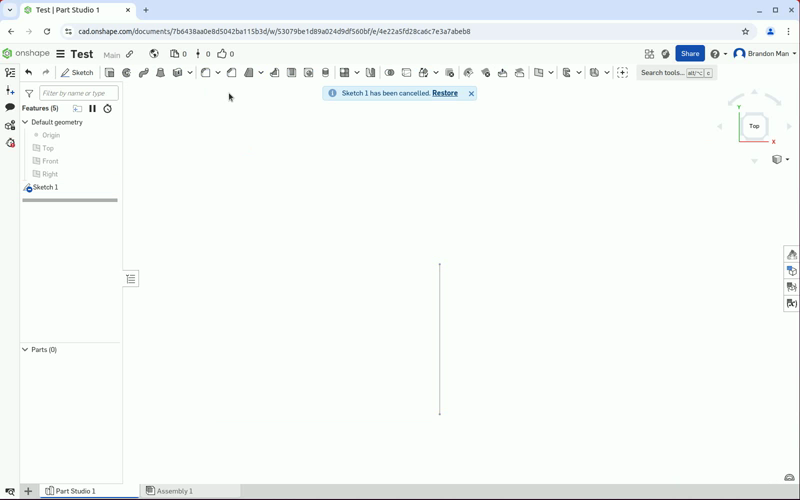
key(shift+s)
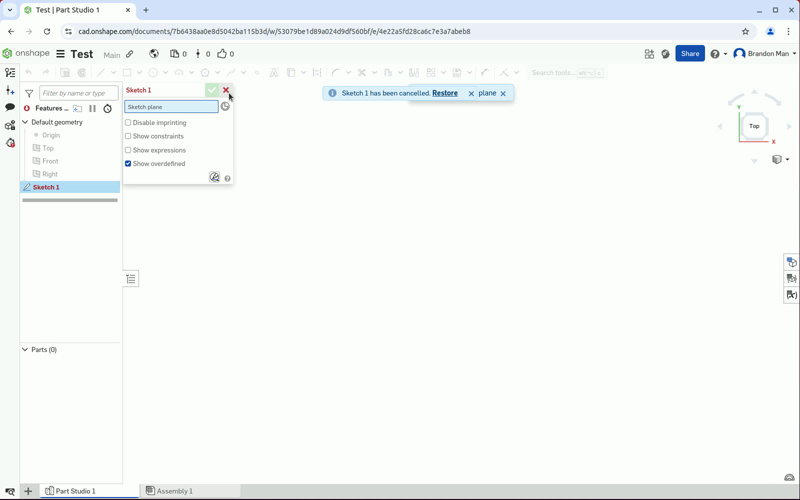
mouse_move(73, 150)
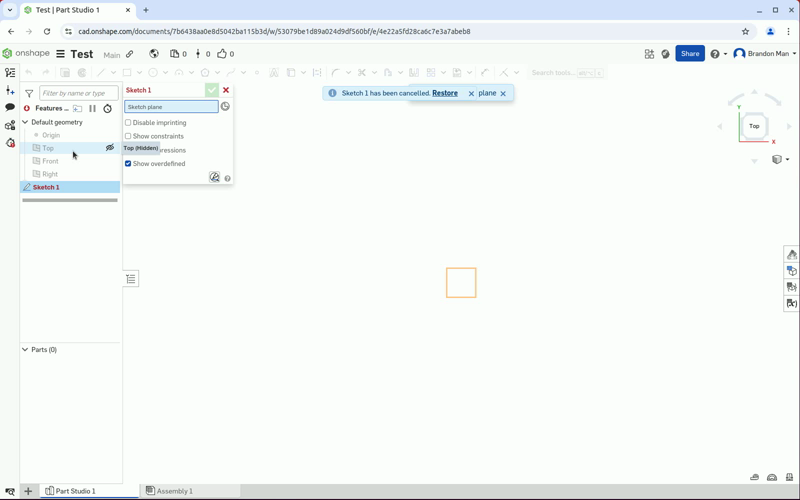
click(73, 150)
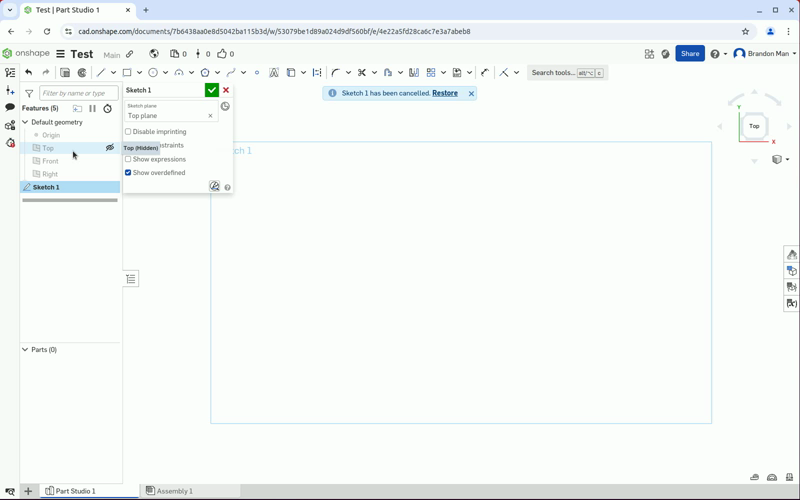
mouse_move(73, 352)
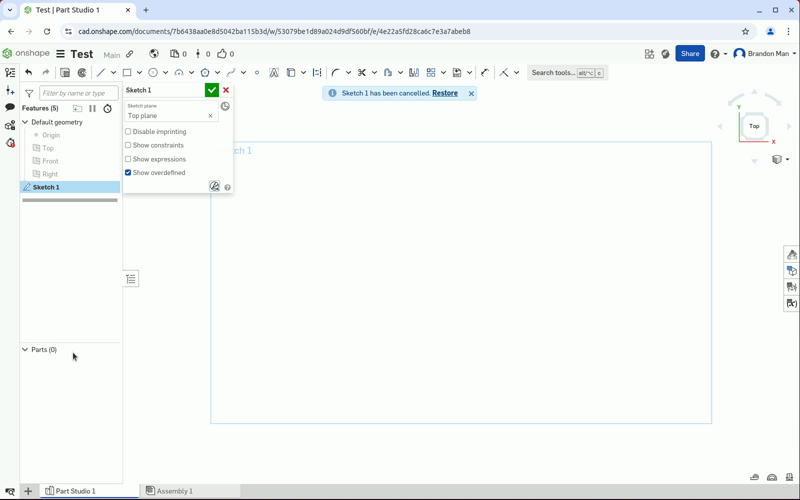
key(y)
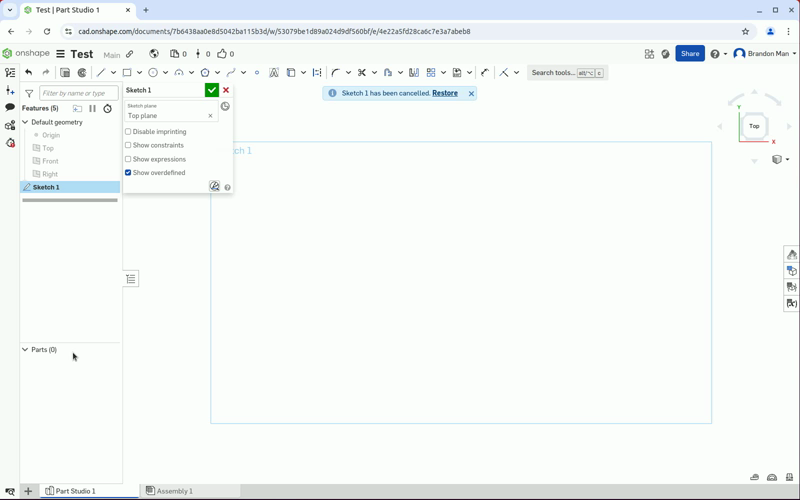
key(c)
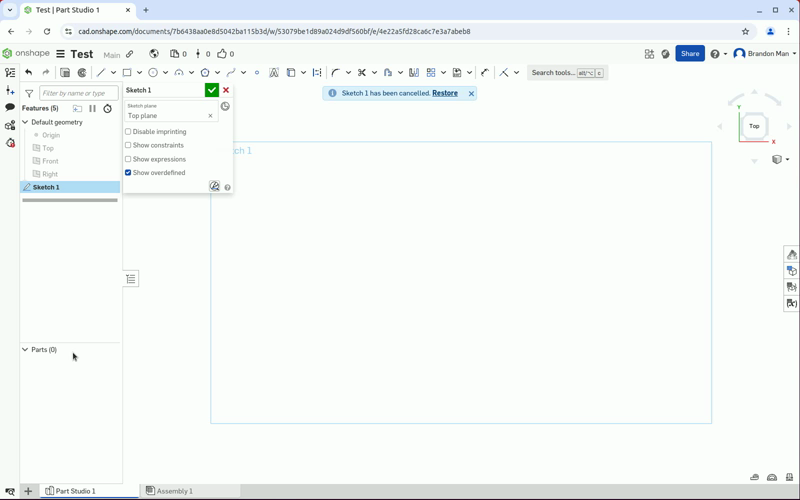
key_down(shift)
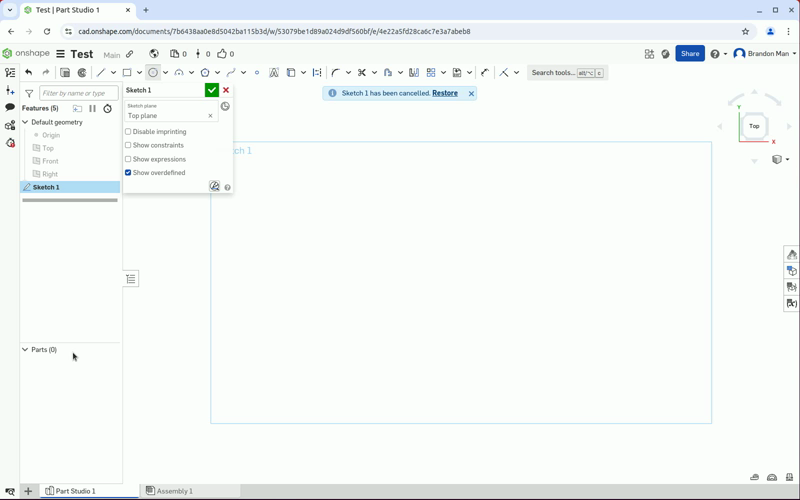
mouse_move(461, 282)
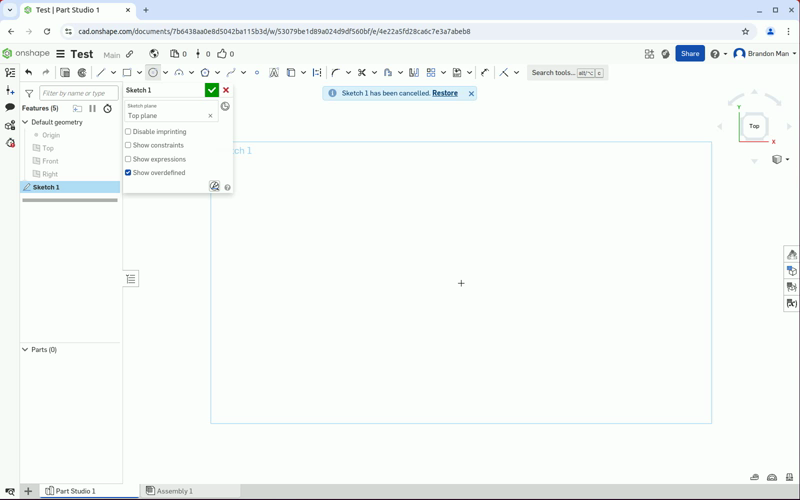
click(461, 282)
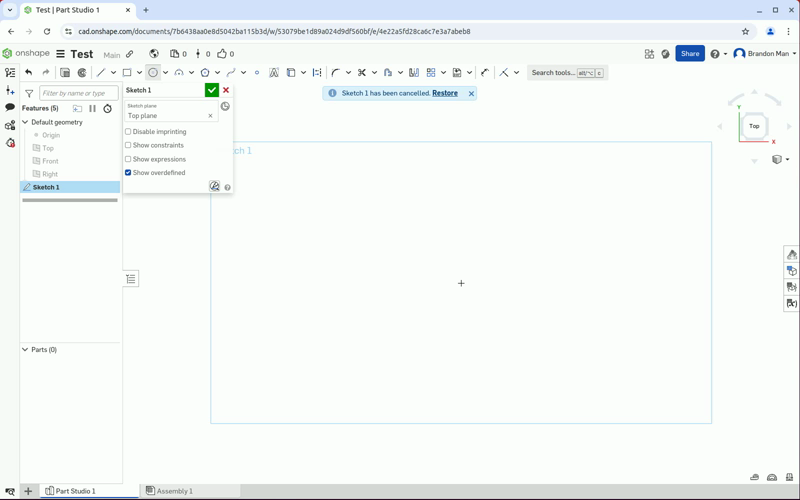
key_up(shift)
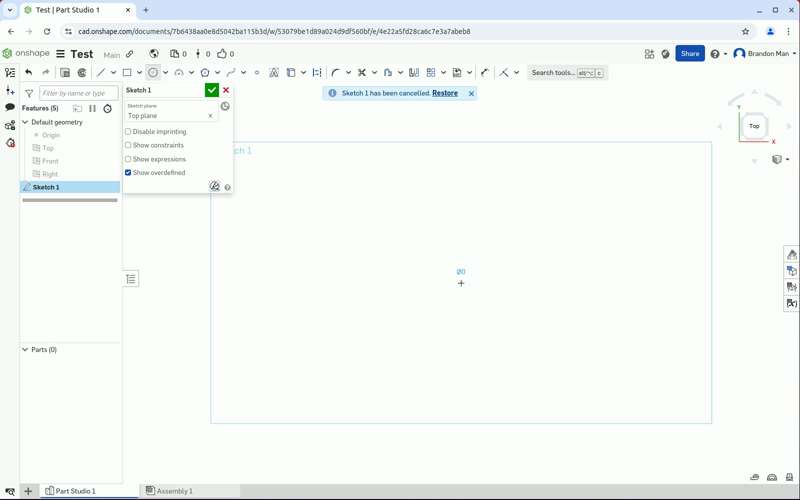
mouse_move(574, 282)
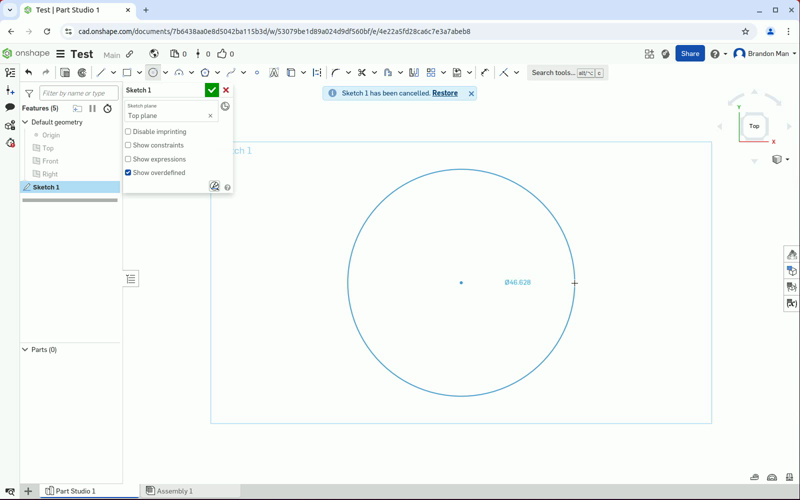
click(574, 282)
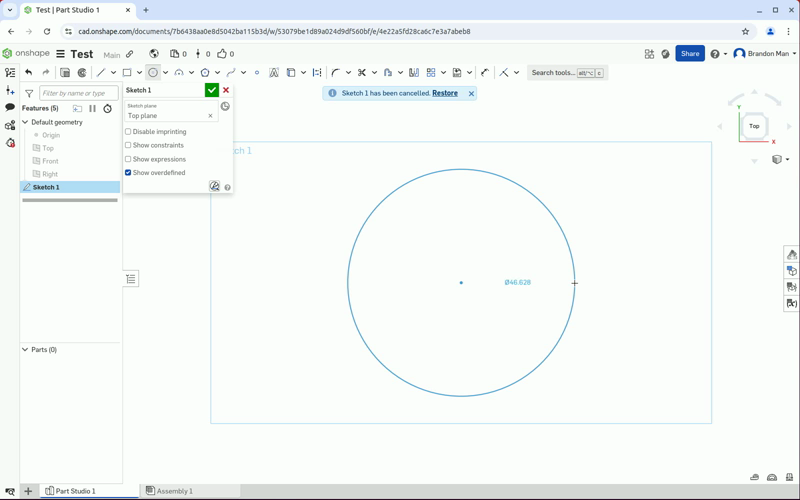
key(esc)
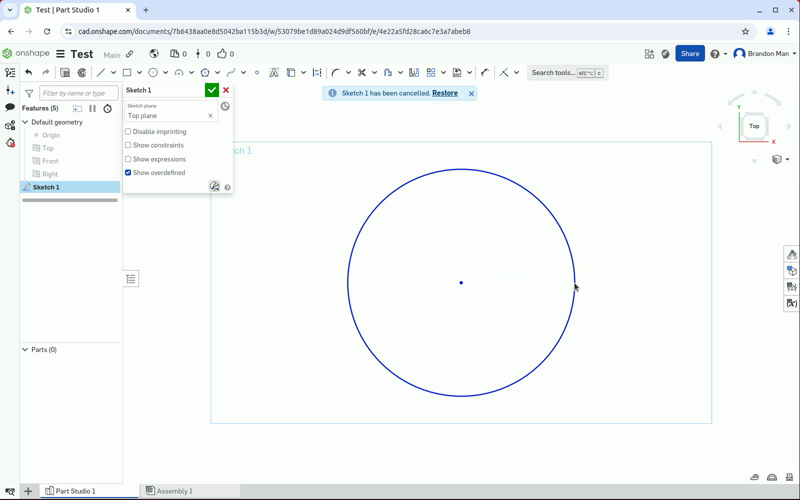
key(c)
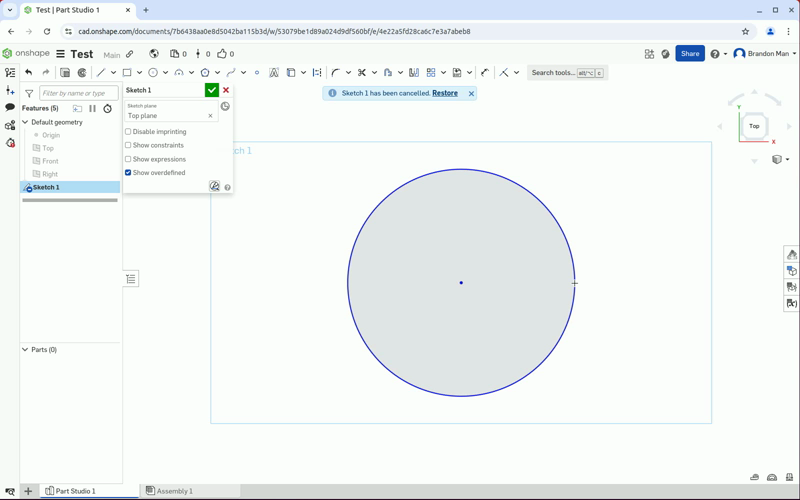
key_down(shift)
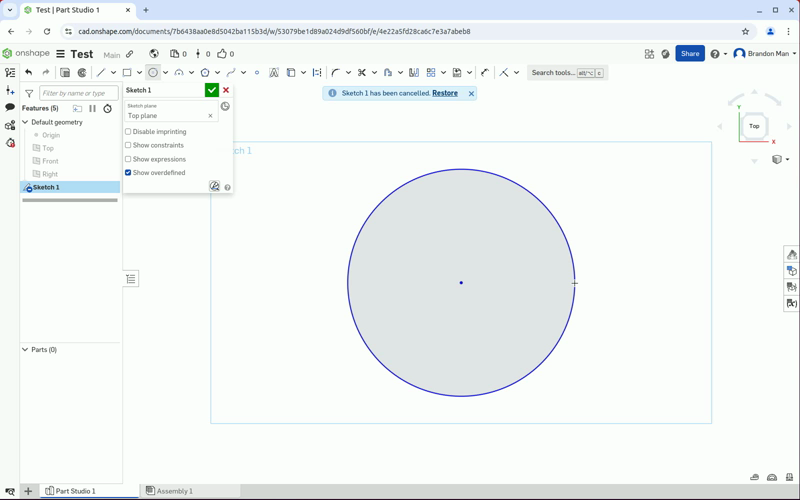
mouse_move(461, 282)
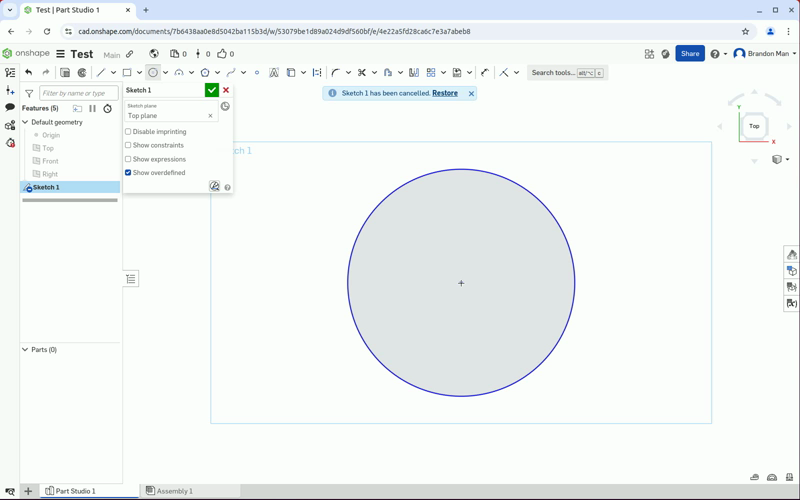
click(461, 282)
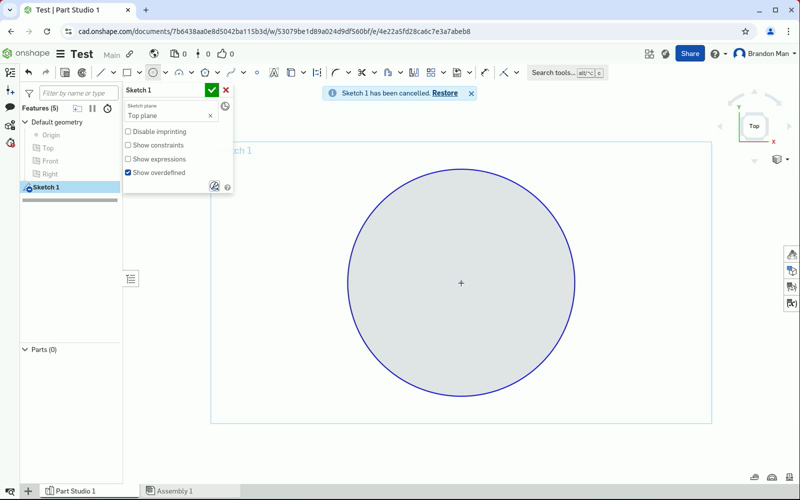
key_up(shift)
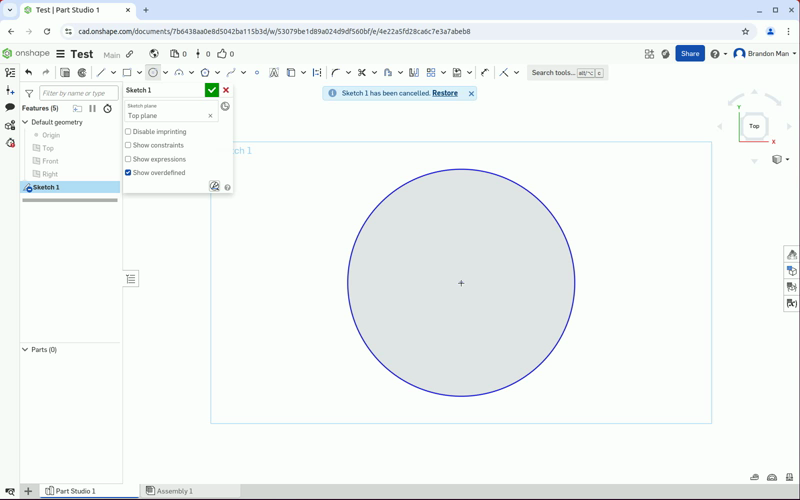
mouse_move(529, 282)
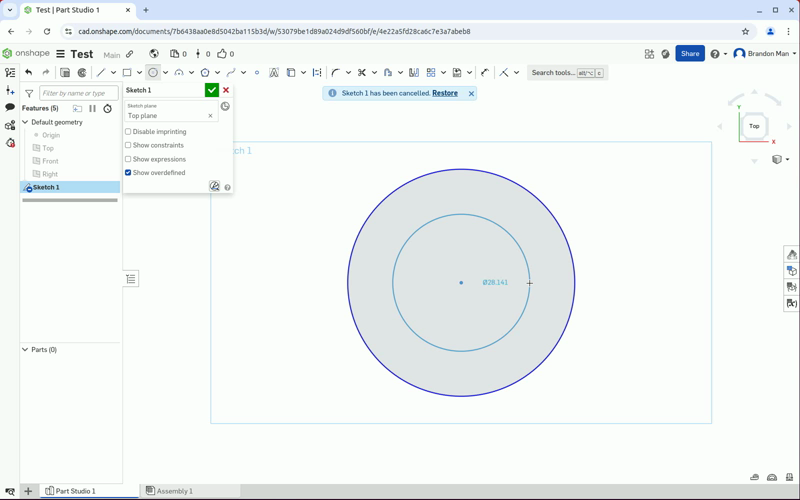
click(529, 282)
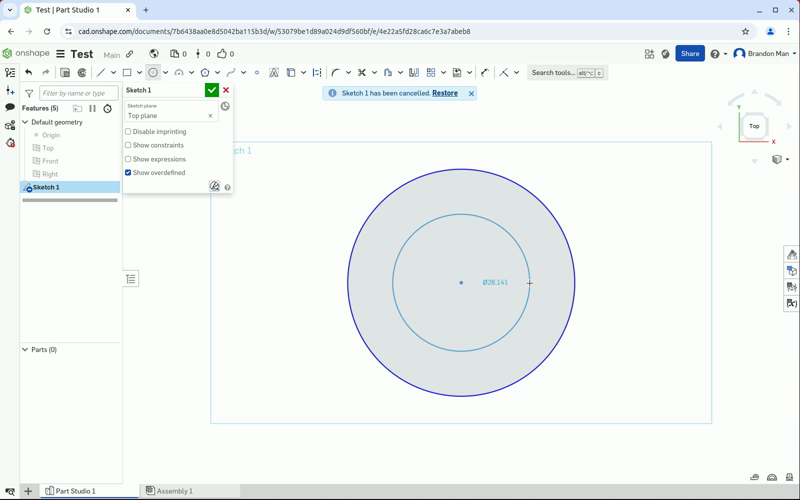
key(esc)
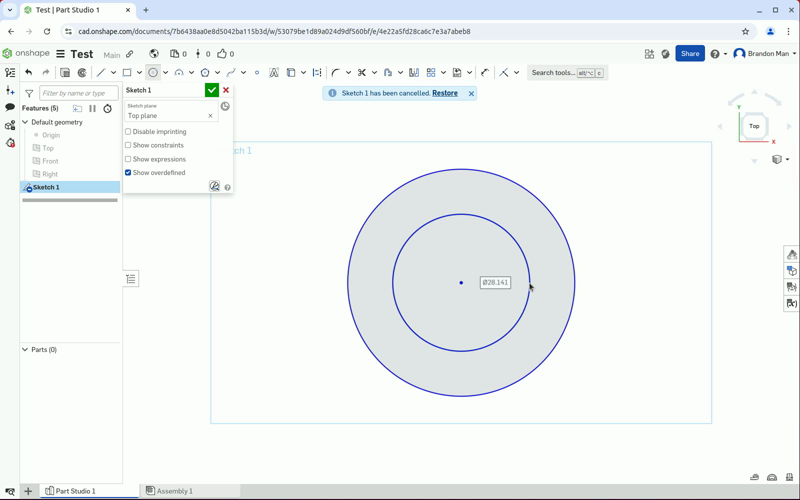
mouse_move(391, 340)
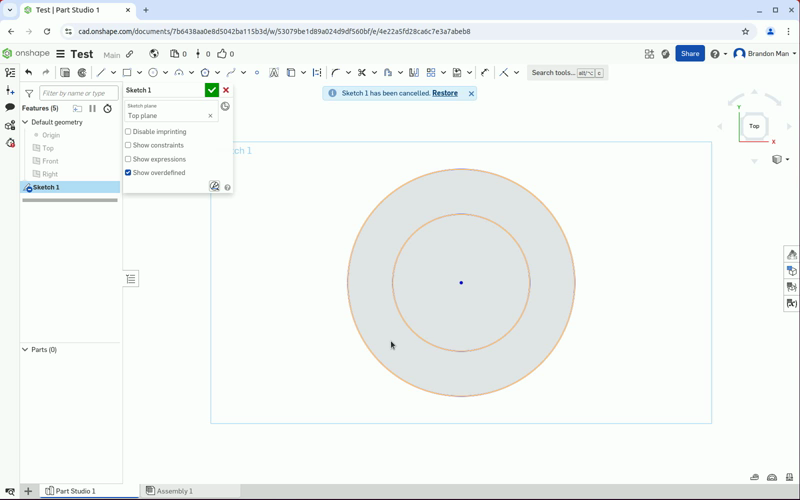
click(391, 340)
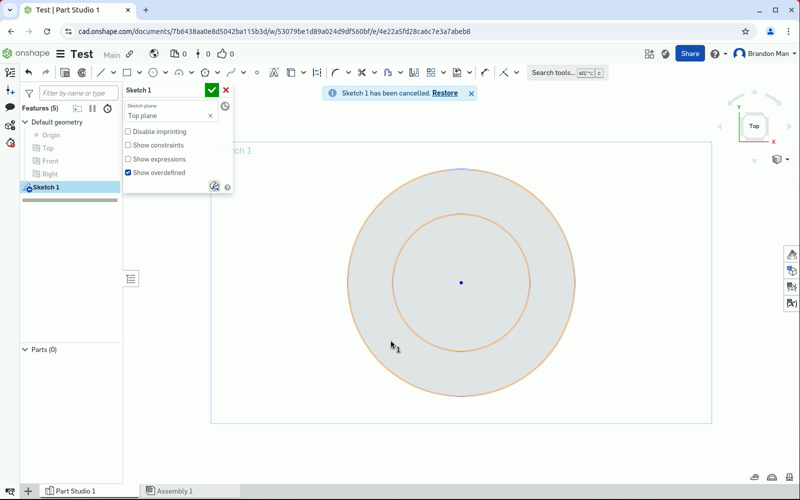
mouse_move(73, 352)
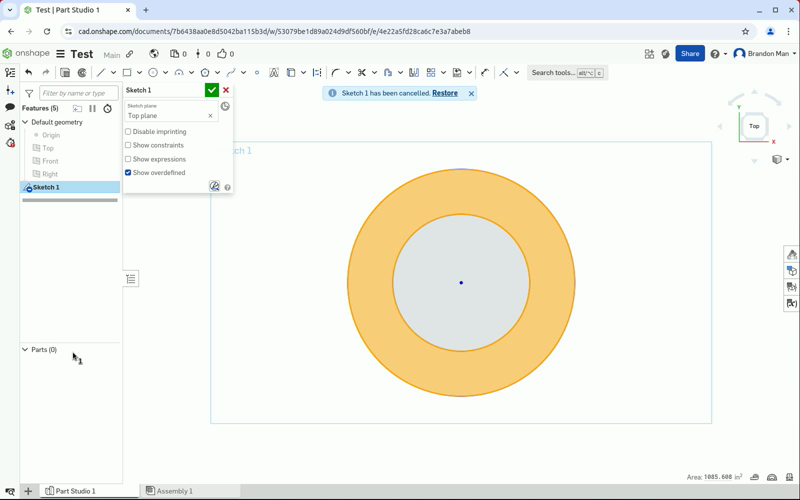
key(shift+y)
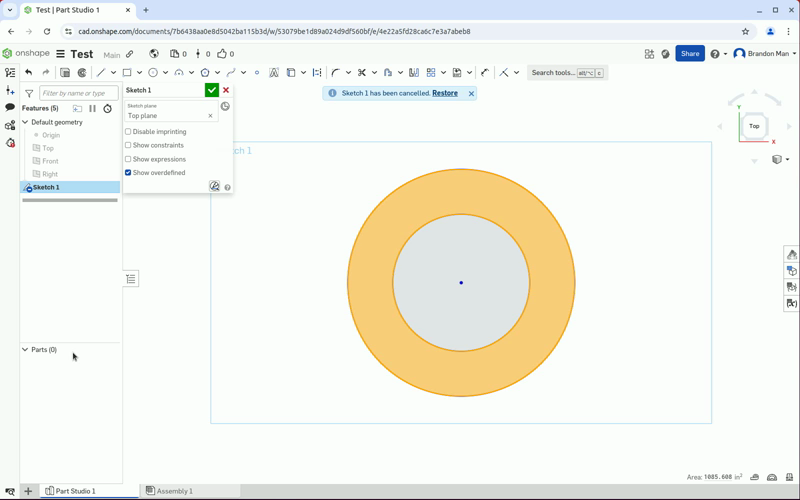
key(shift+e)
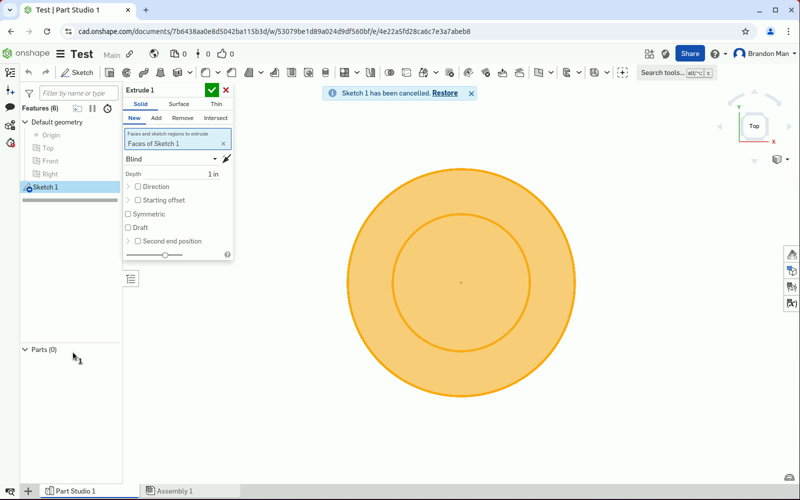
mouse_move(143, 106)
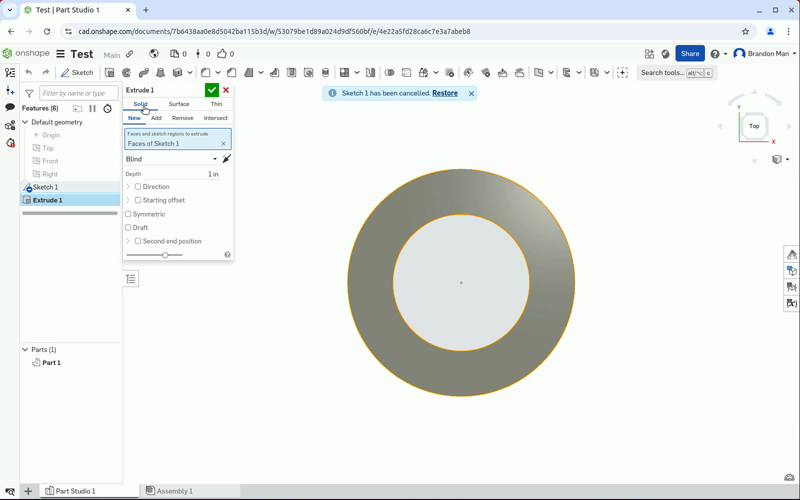
click(143, 106)
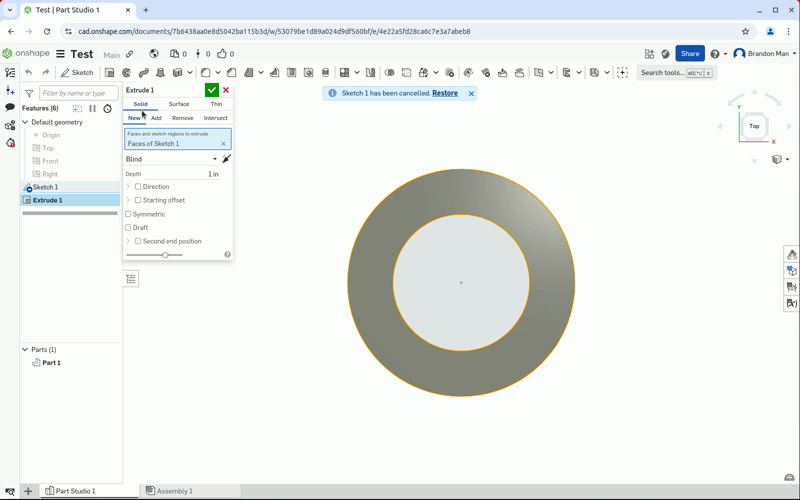
mouse_move(137, 120)
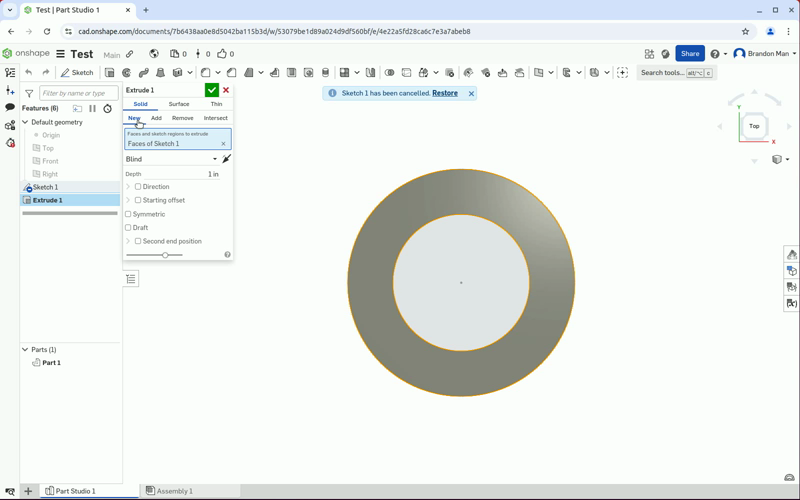
click(137, 120)
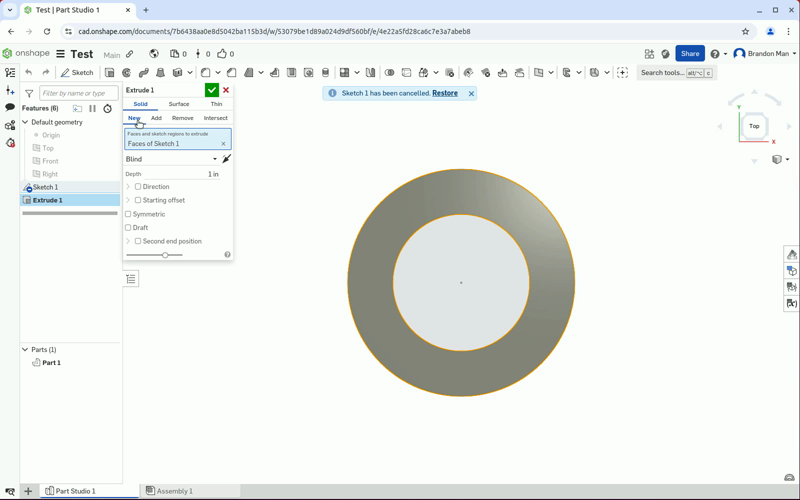
key(tab, 4)
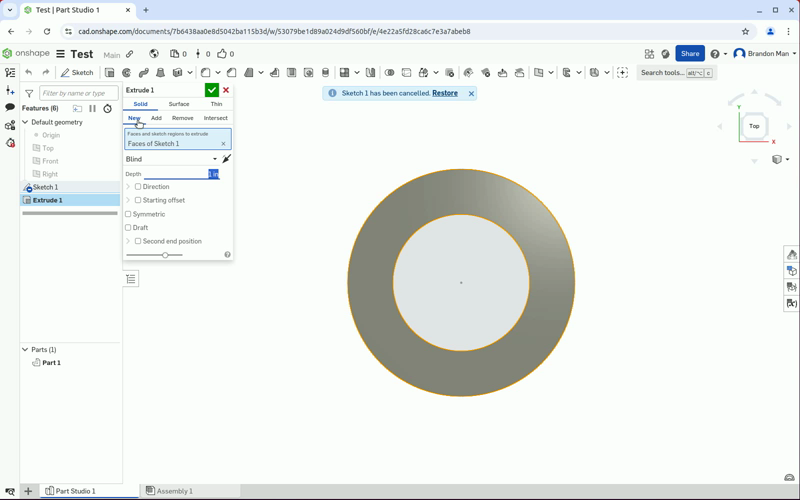
text(1.685)
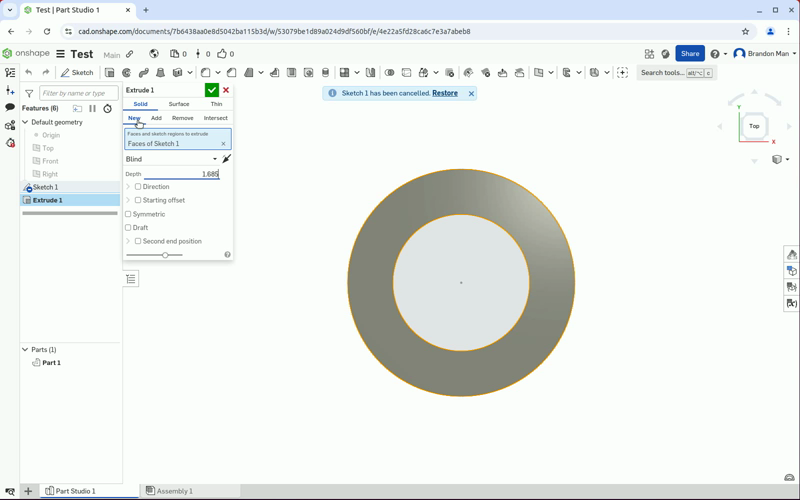
key(enter)
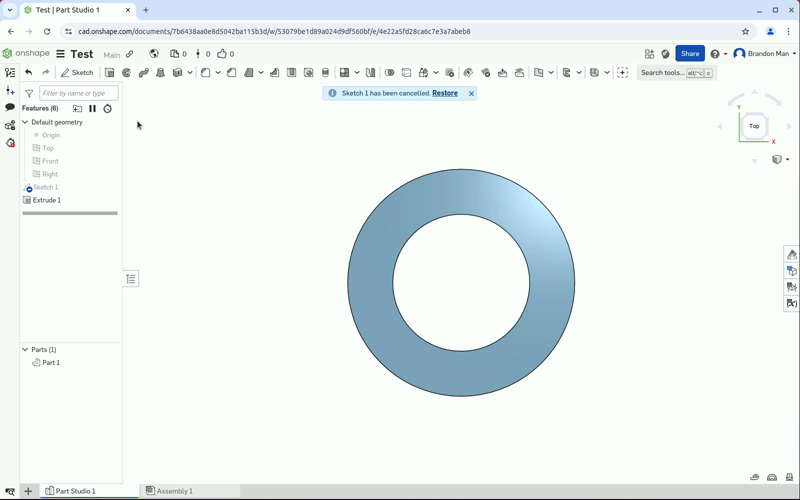
key(shift+h)
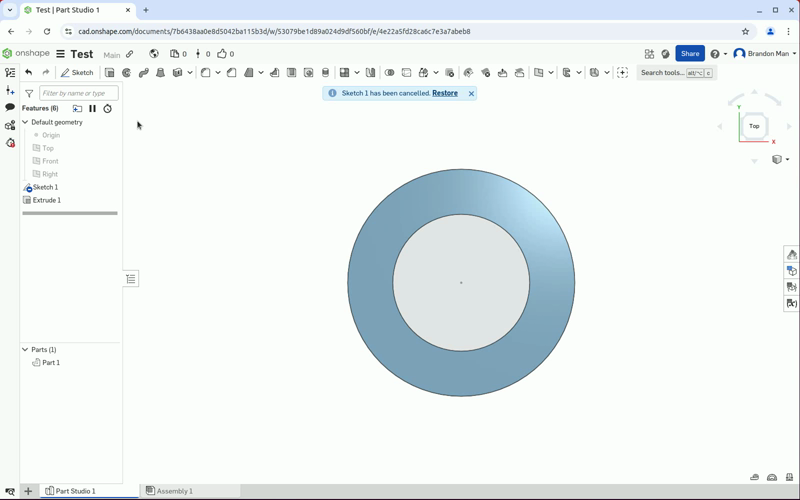
key(shift+h)
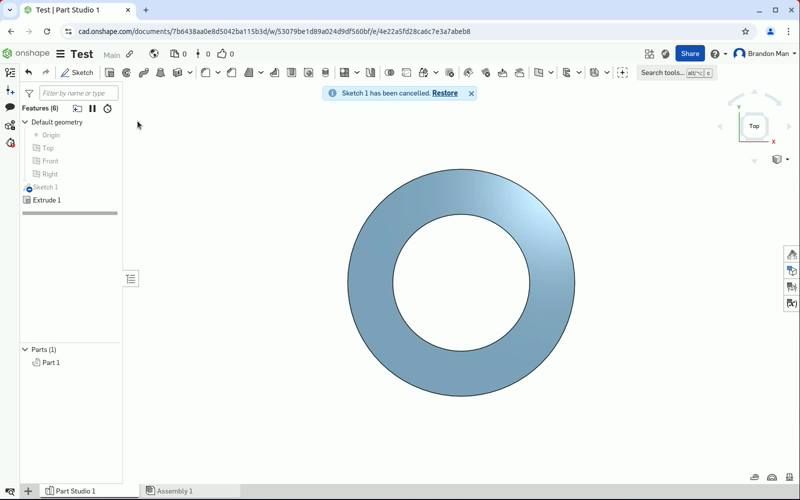
mouse_move(73, 189)
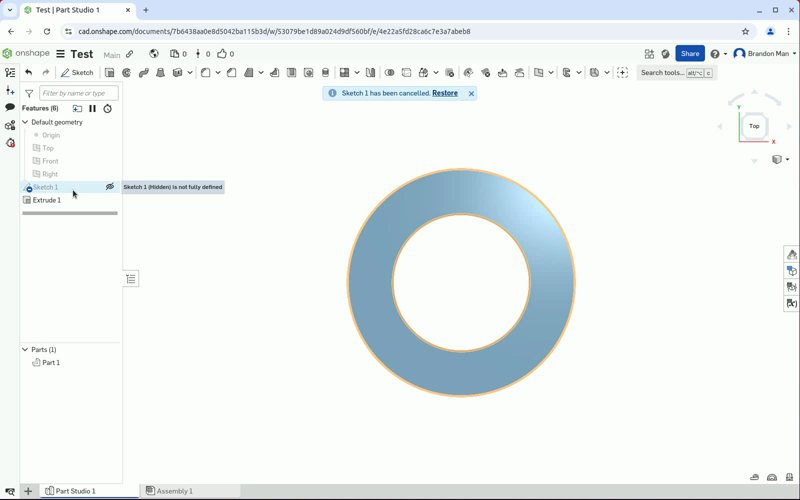
click(73, 189)
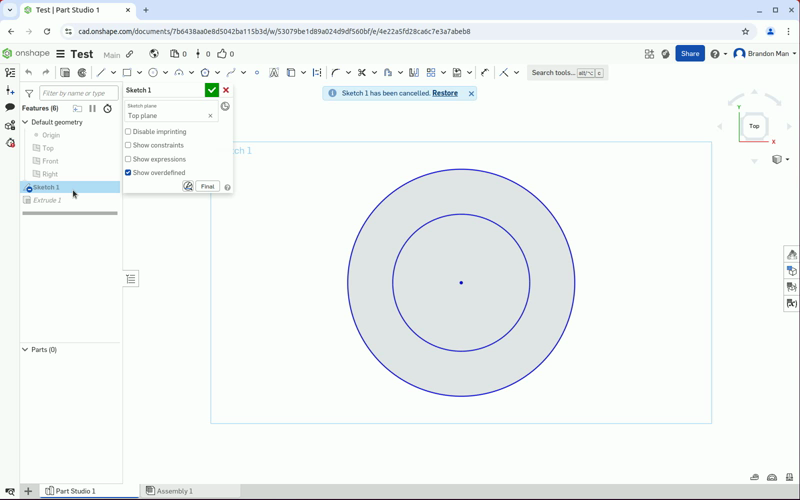
mouse_move(229, 92)
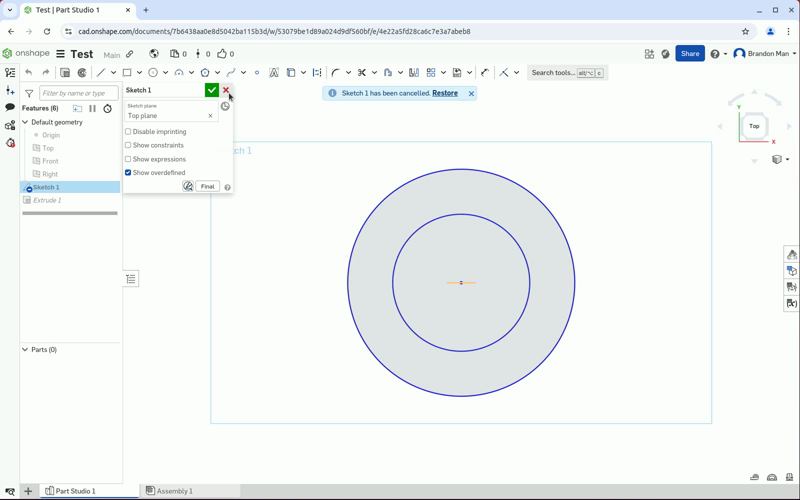
click(229, 92)
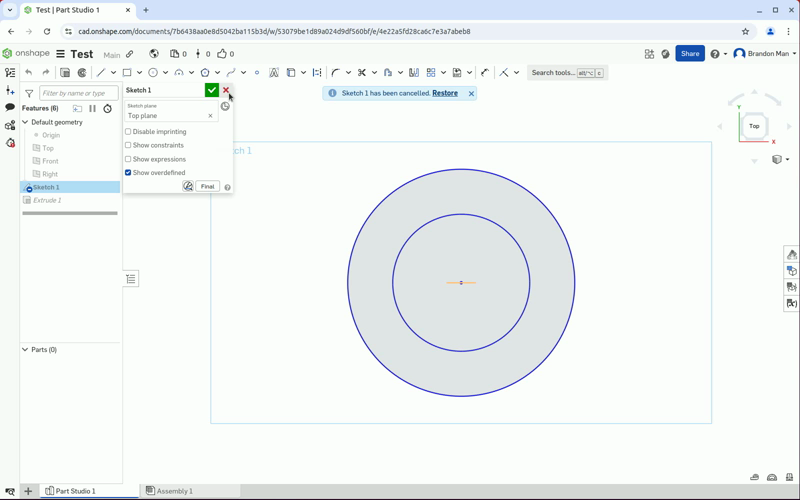
key(shift+s)
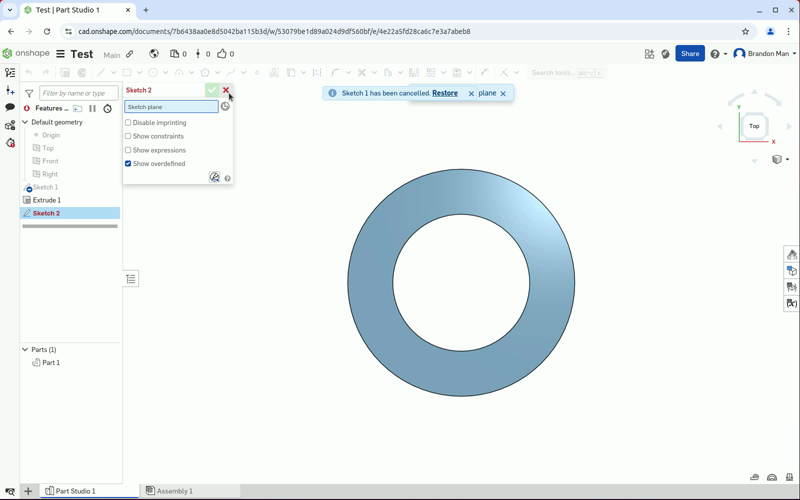
mouse_move(73, 150)
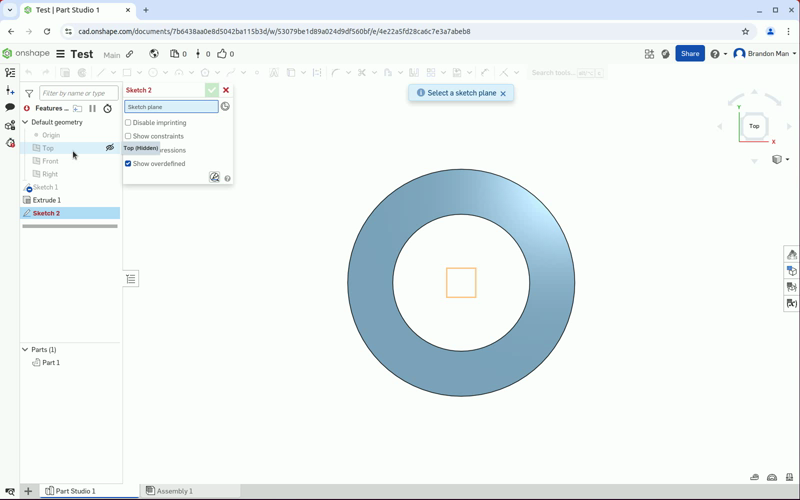
click(73, 150)
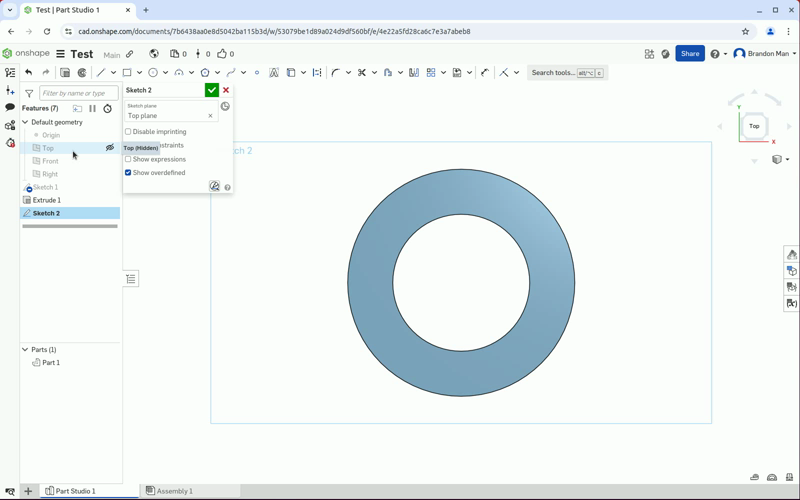
mouse_move(73, 352)
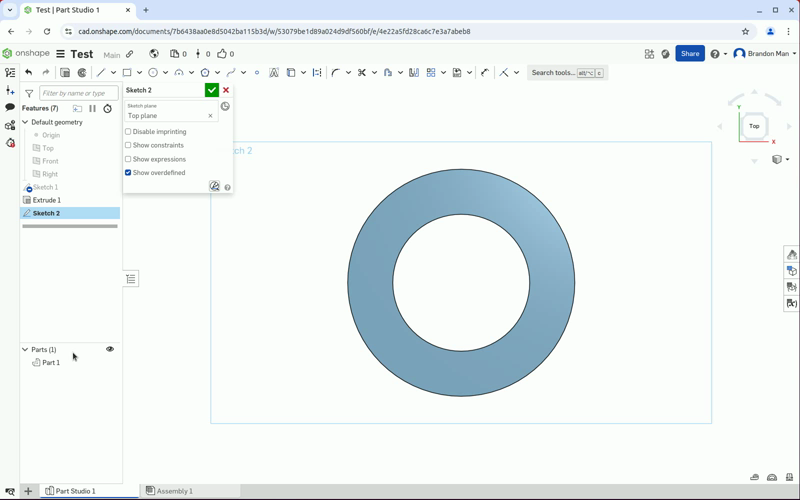
key(y)
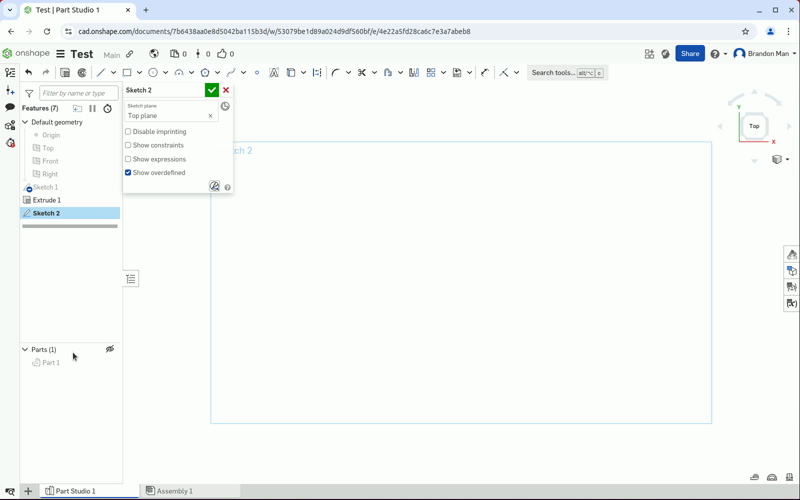
key(c)
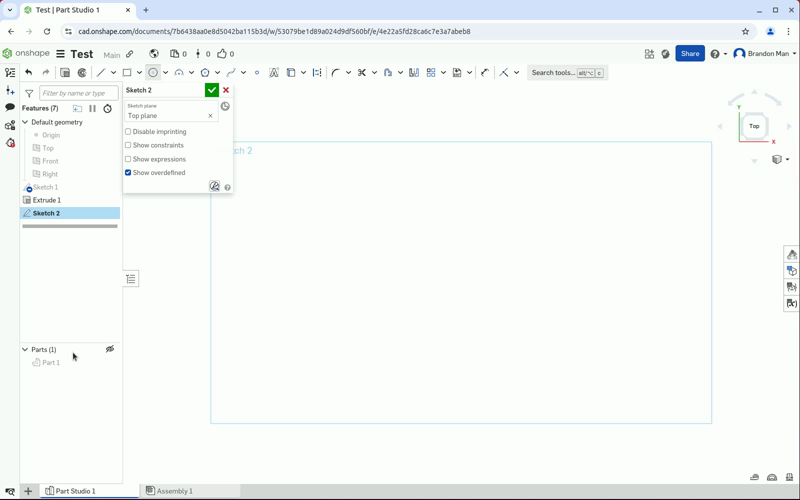
key_down(shift)
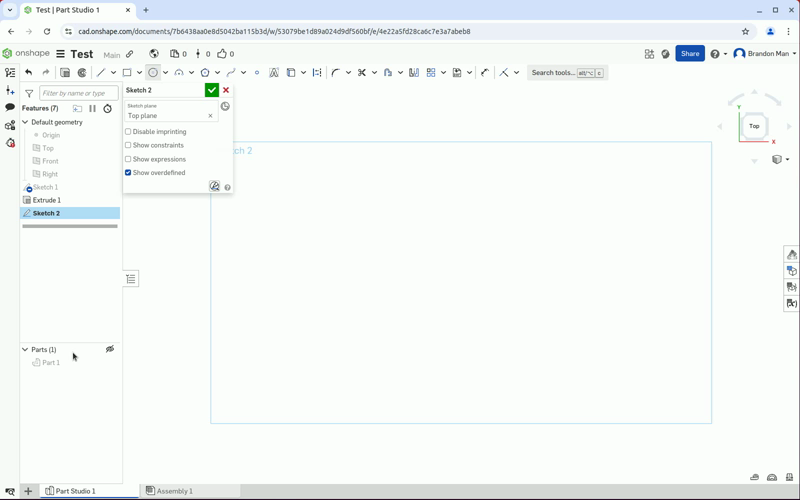
mouse_move(461, 282)
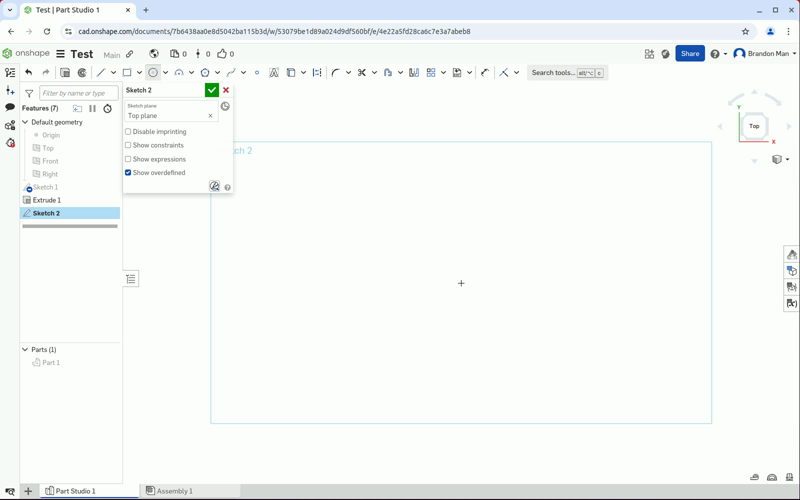
click(461, 282)
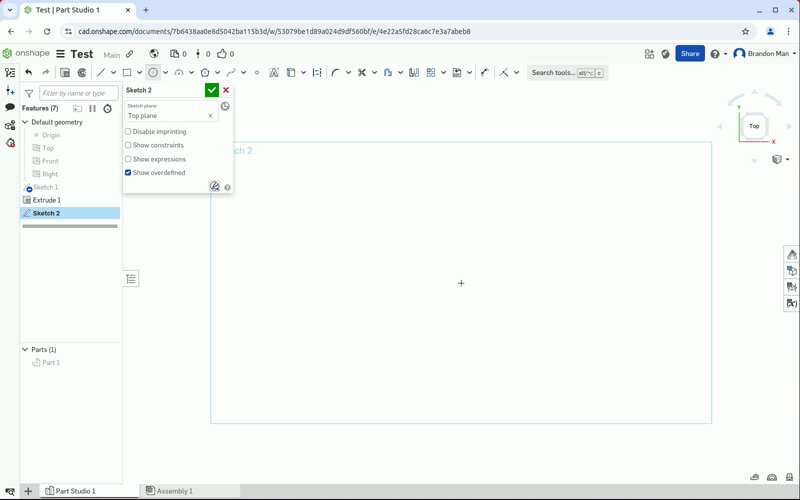
key_up(shift)
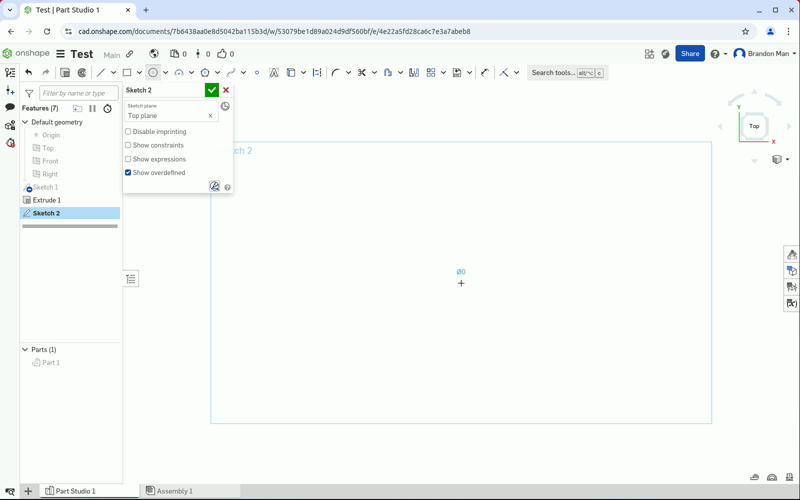
mouse_move(522, 282)
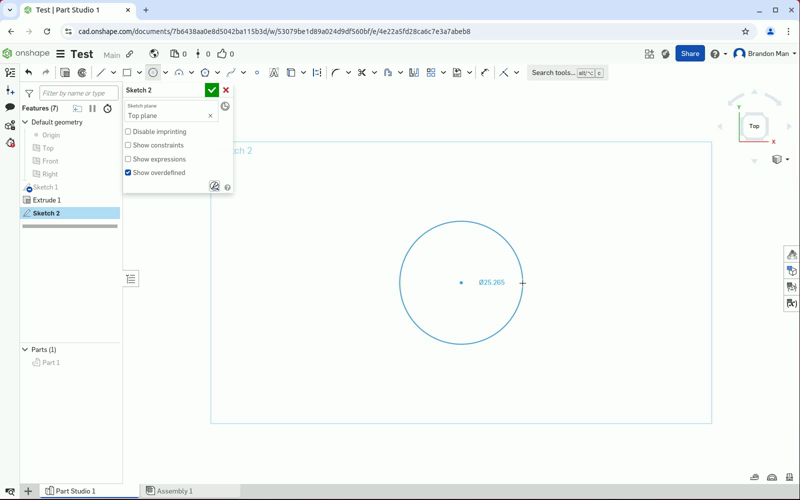
click(522, 282)
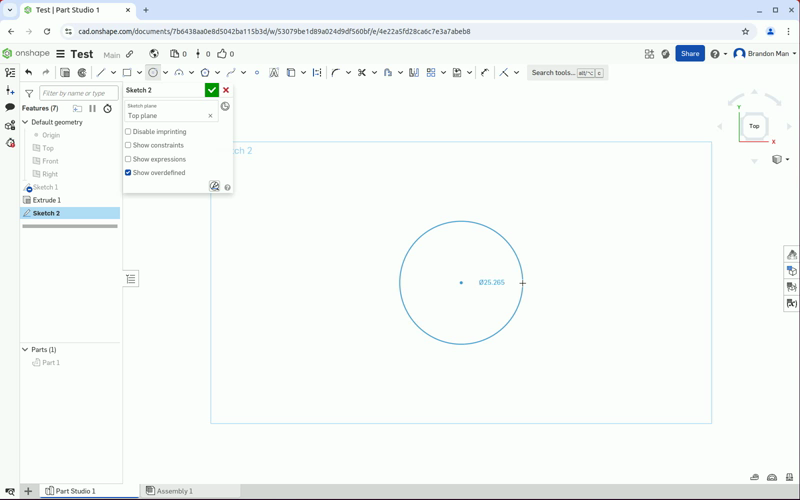
key(esc)
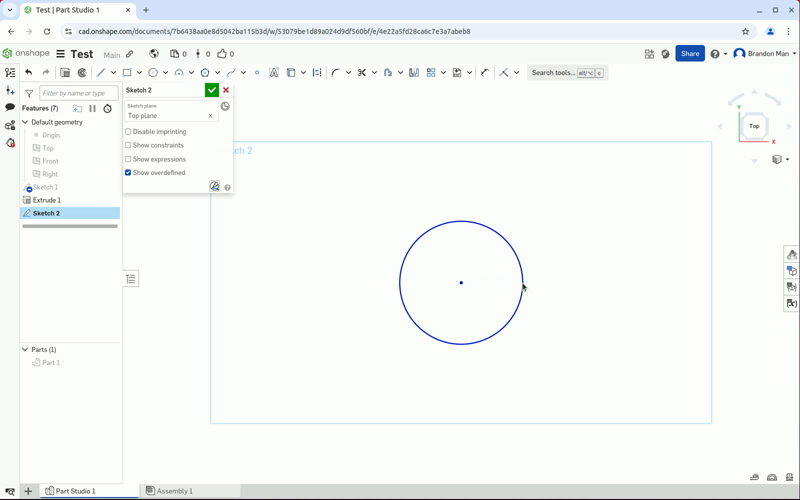
key(c)
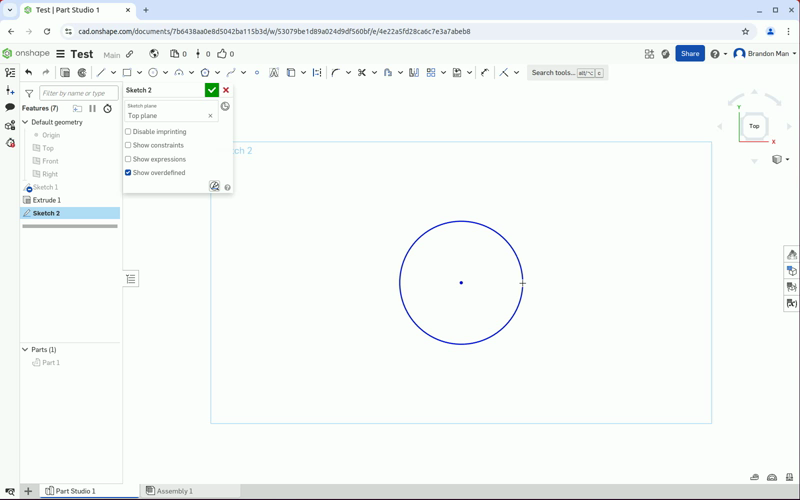
key_down(shift)
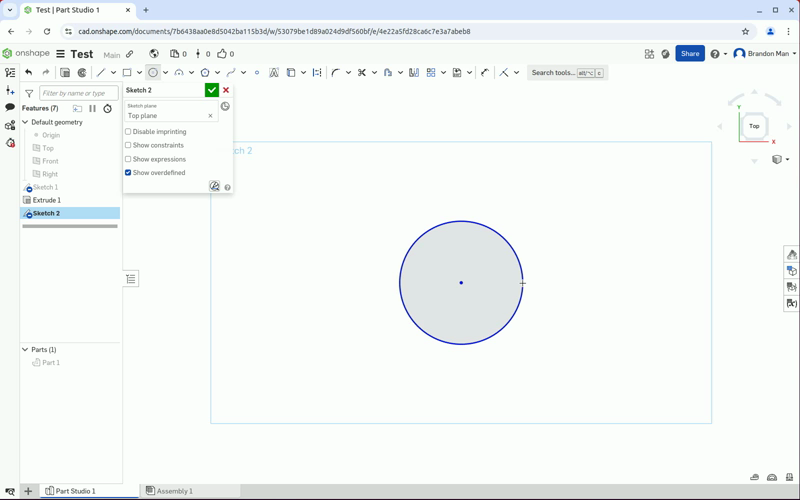
mouse_move(461, 282)
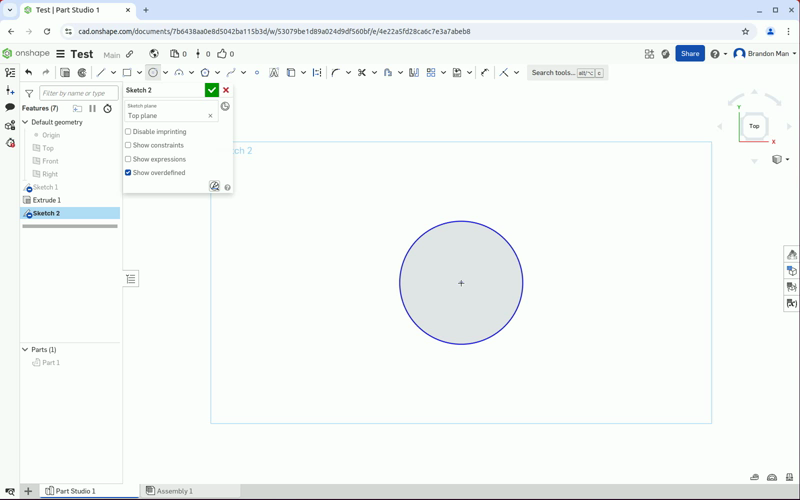
click(461, 282)
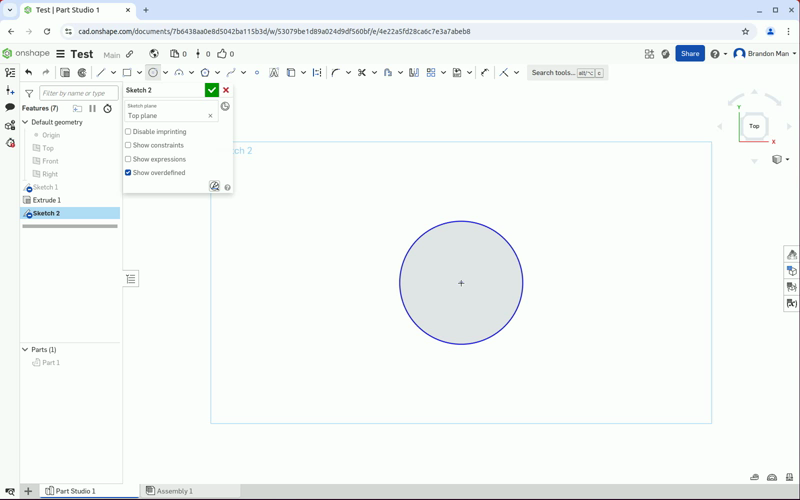
key_up(shift)
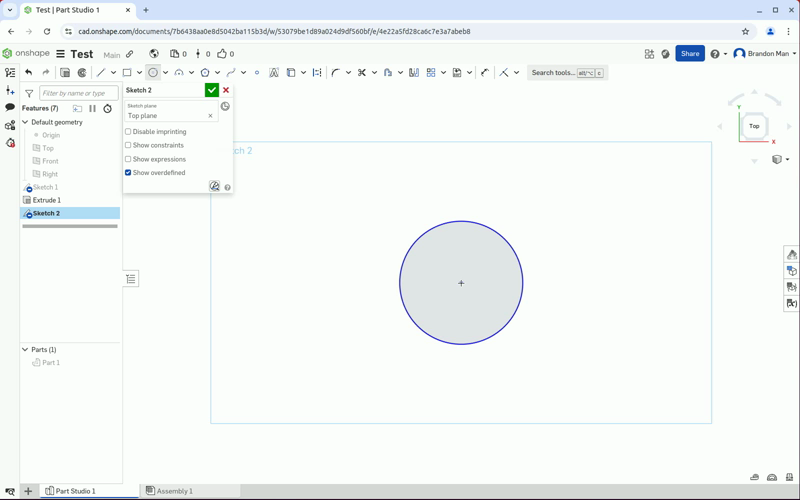
mouse_move(467, 282)
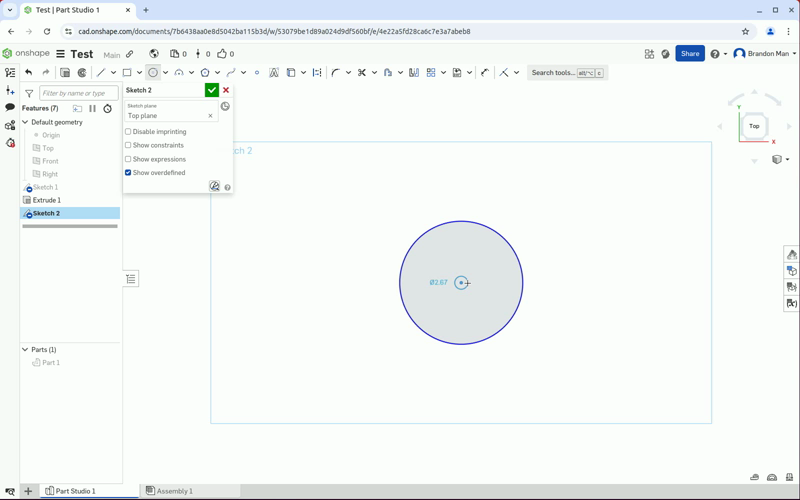
click(467, 282)
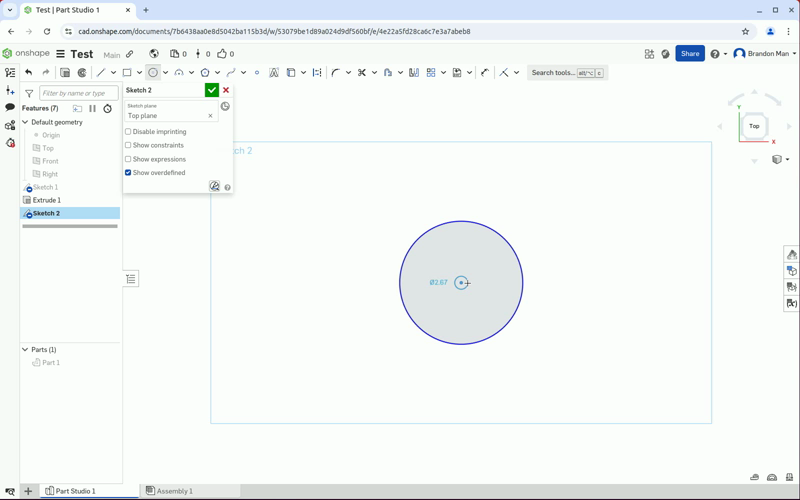
key(esc)
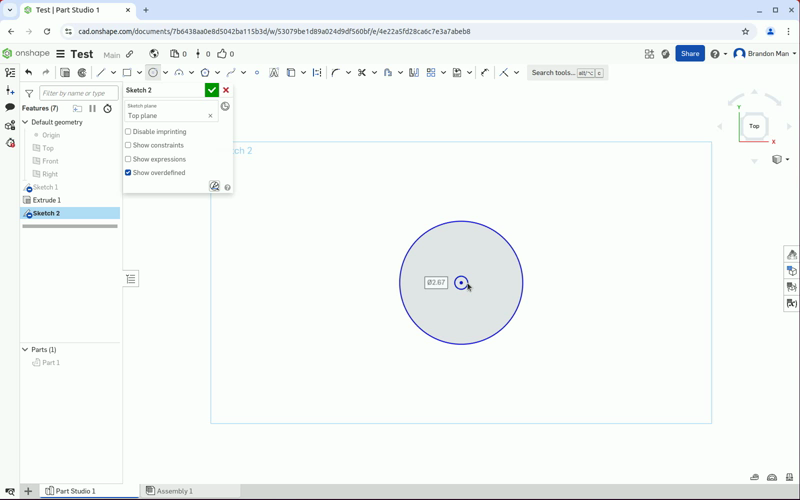
mouse_move(466, 310)
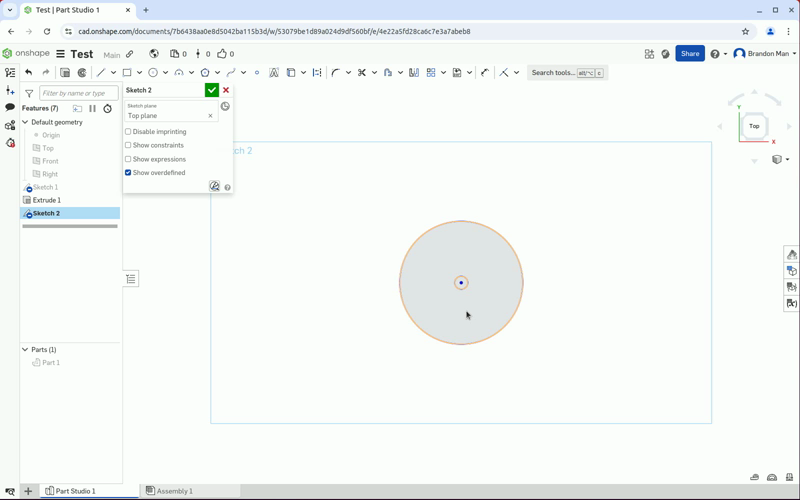
click(466, 310)
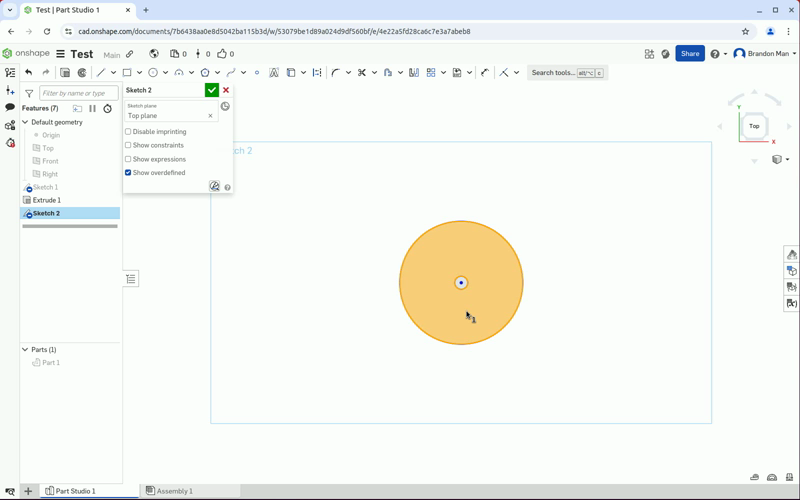
mouse_move(73, 352)
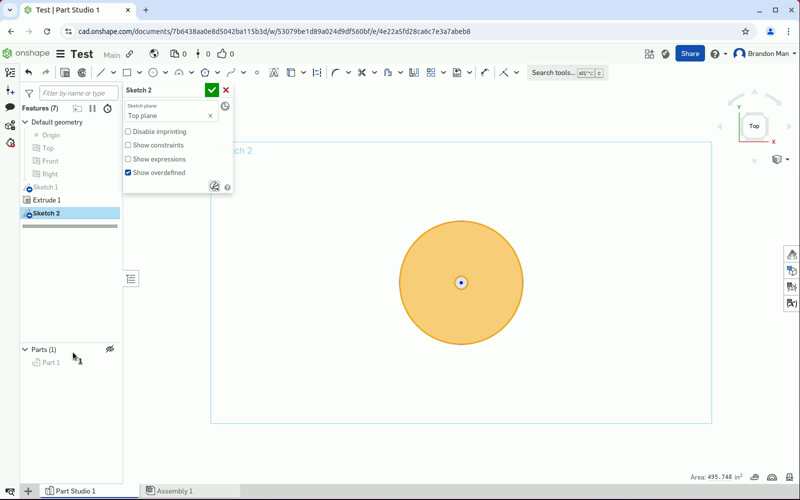
key(shift+y)
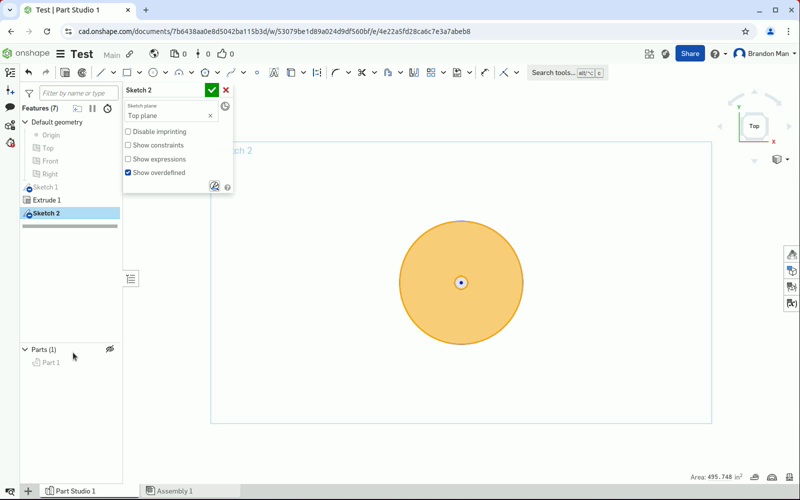
key(shift+e)
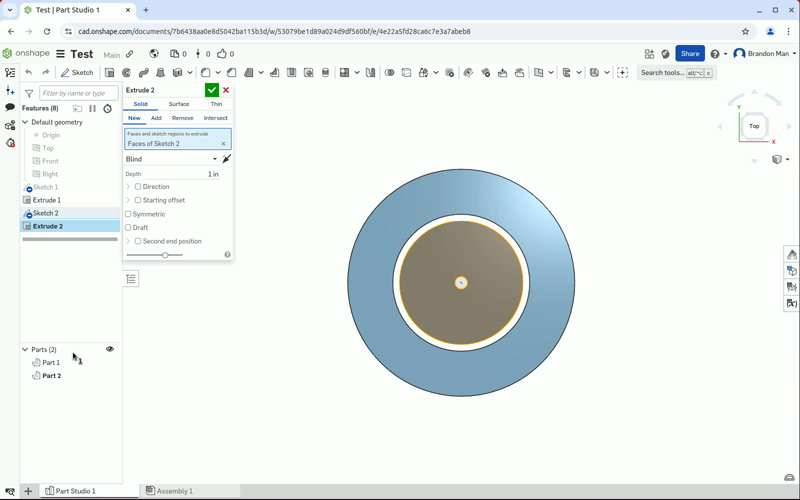
mouse_move(143, 106)
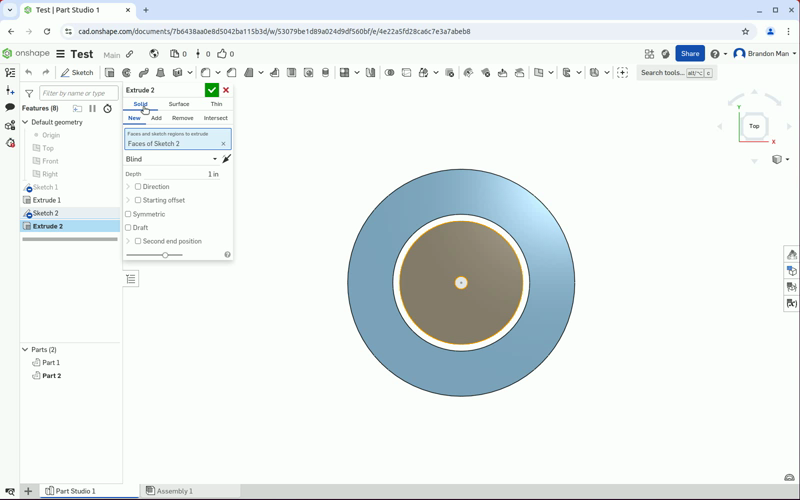
click(143, 106)
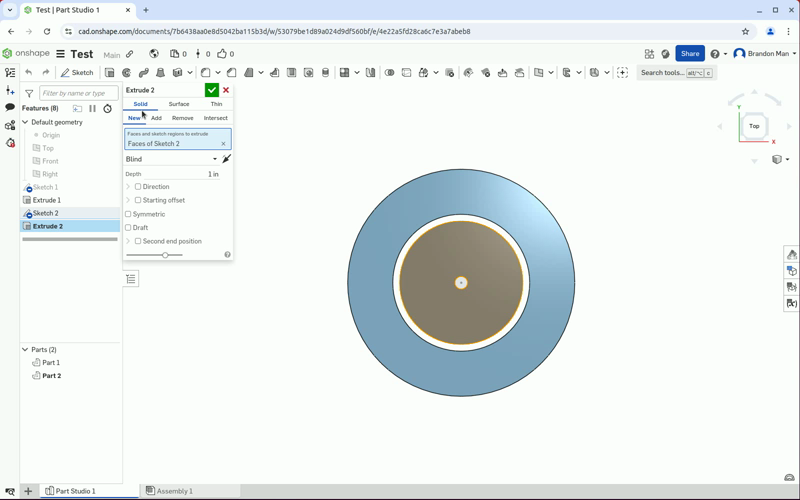
mouse_move(137, 120)
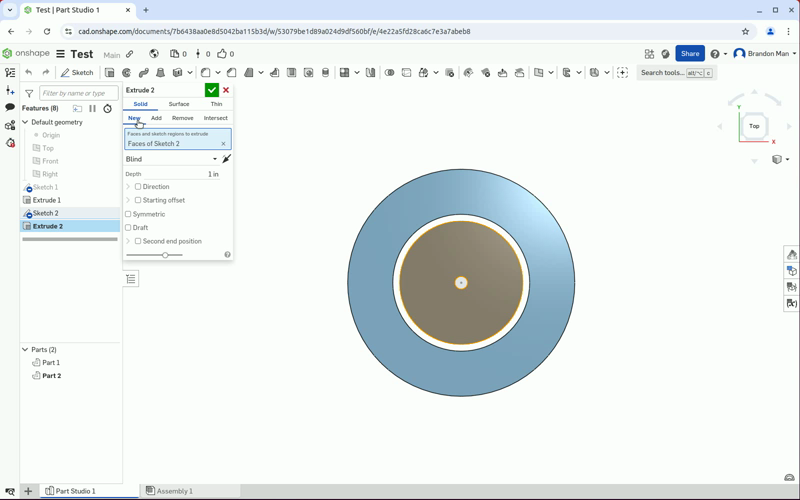
click(137, 120)
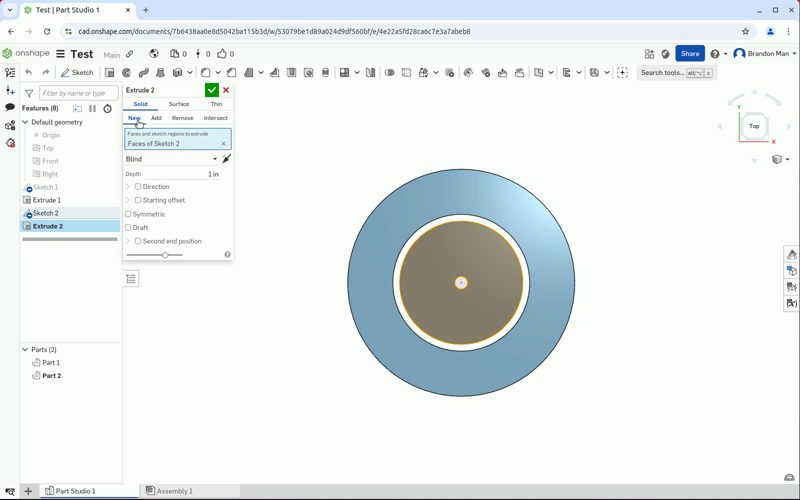
key(tab, 4)
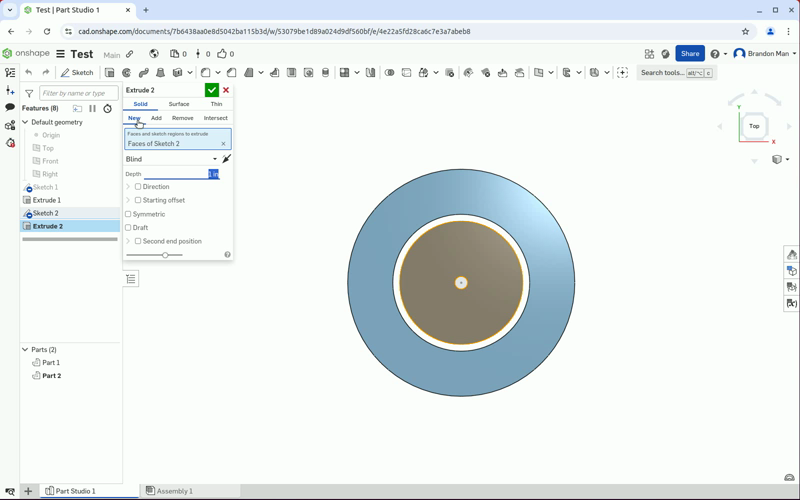
text(1.685)
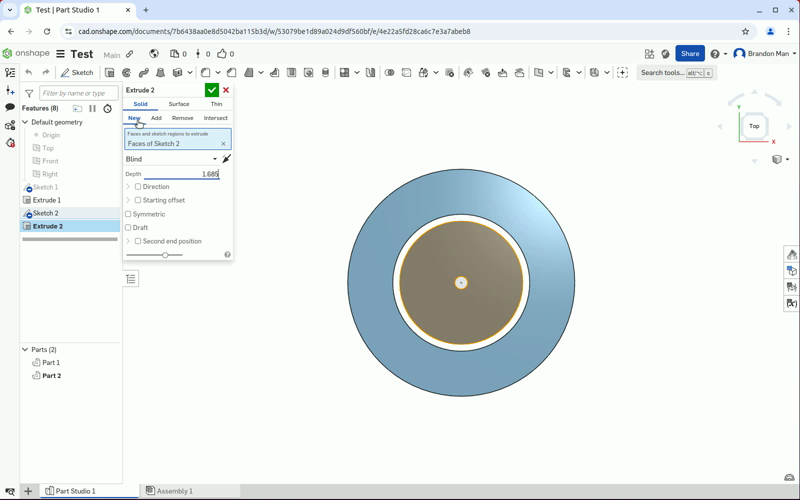
key(enter)
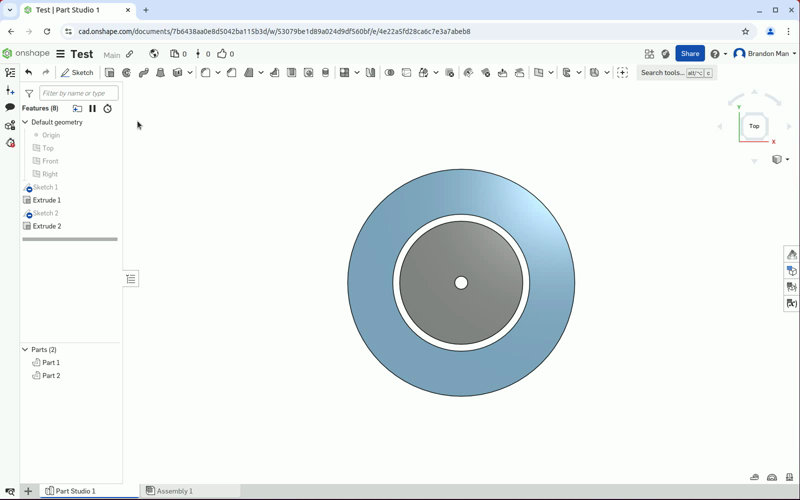
key(shift+h)
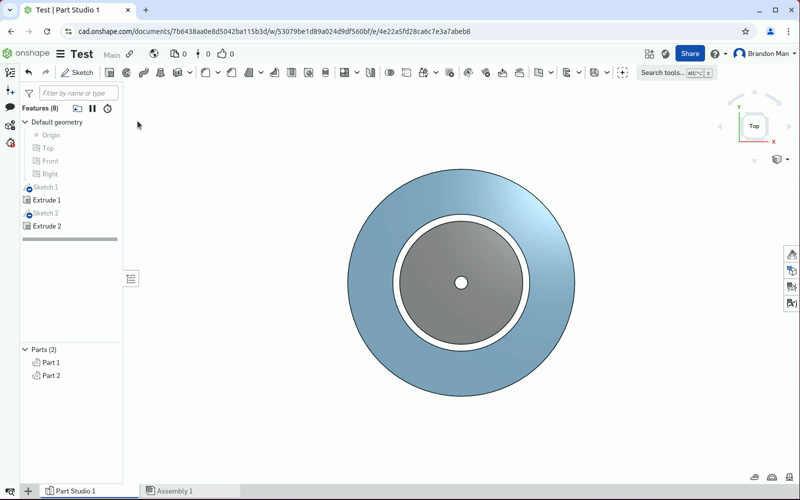
key(shift+h)
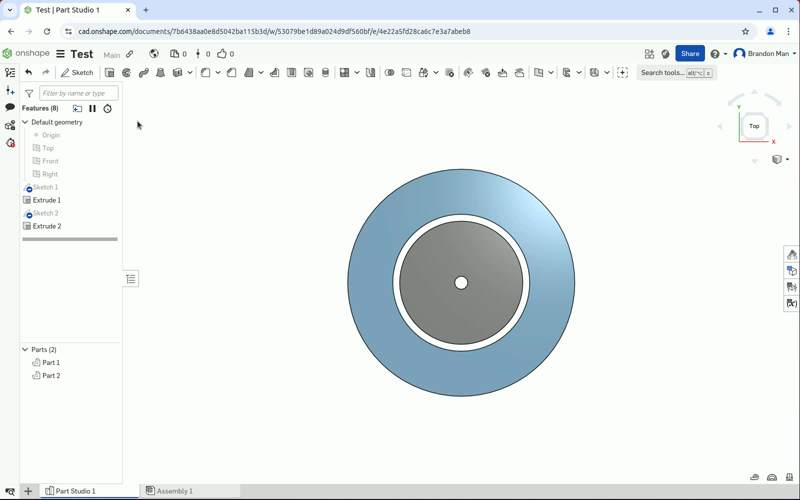
mouse_move(73, 189)
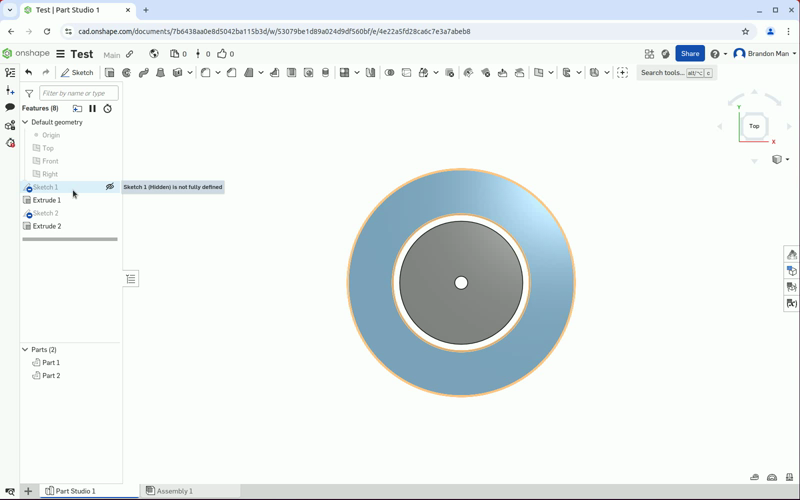
click(73, 189)
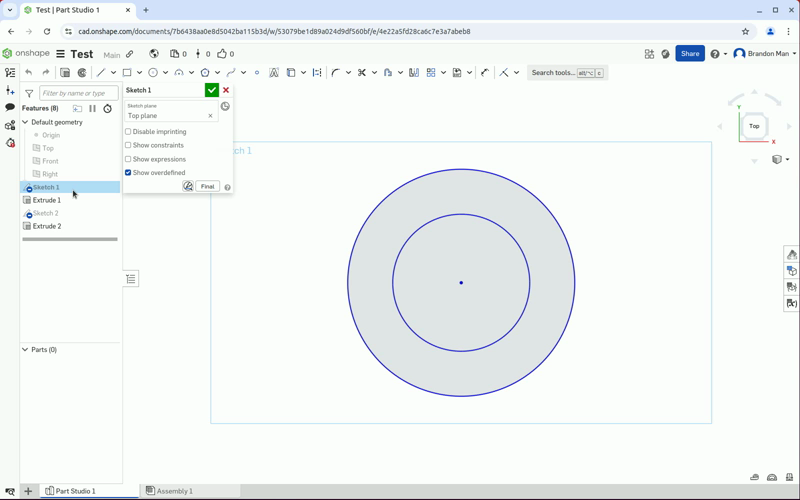
mouse_move(229, 92)
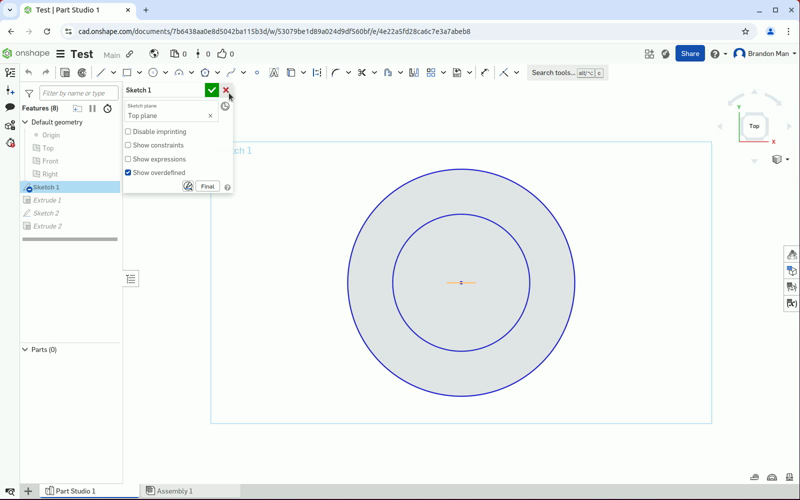
click(229, 92)
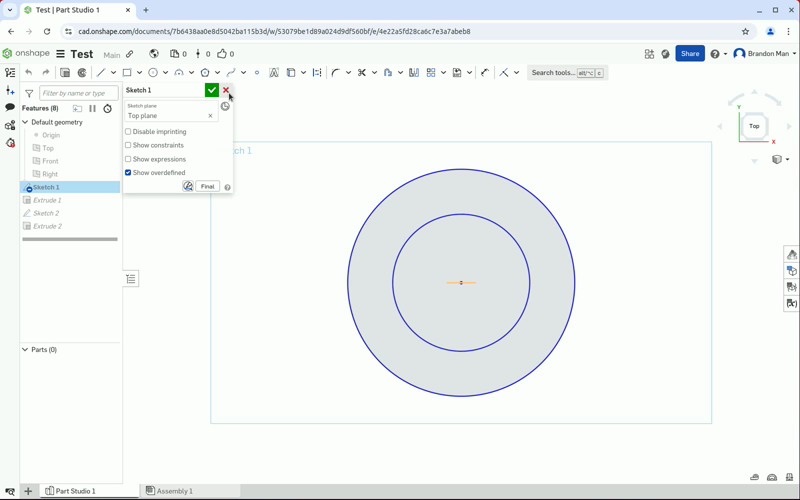
key(shift+s)
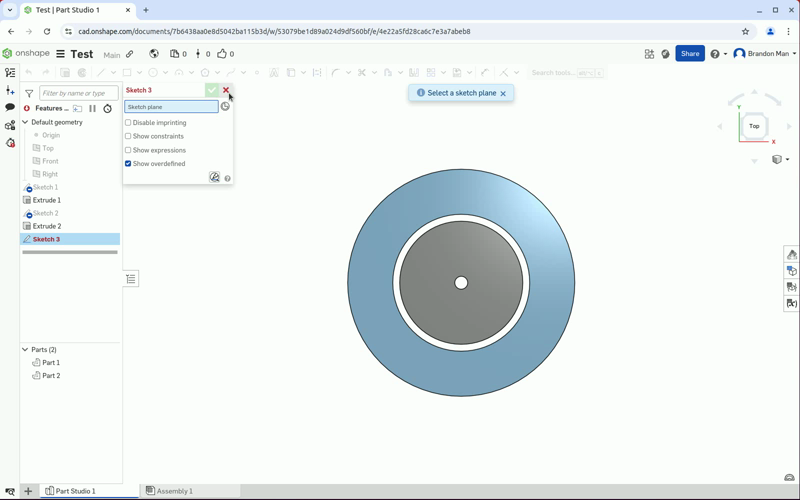
mouse_move(73, 150)
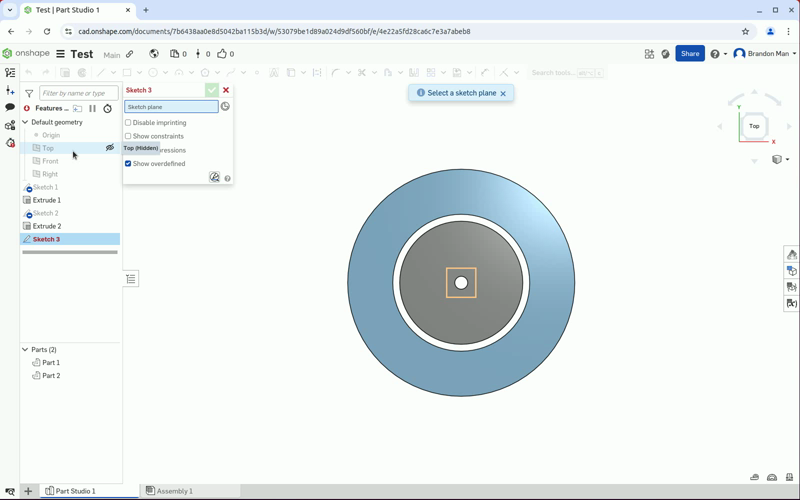
click(73, 150)
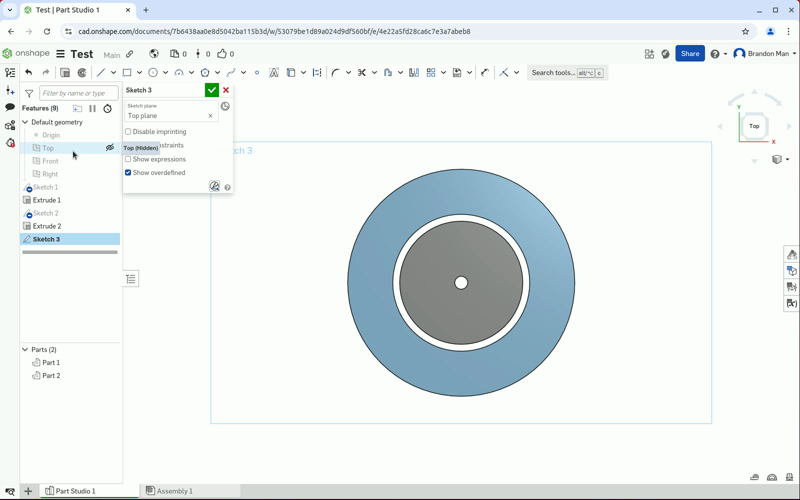
mouse_move(73, 352)
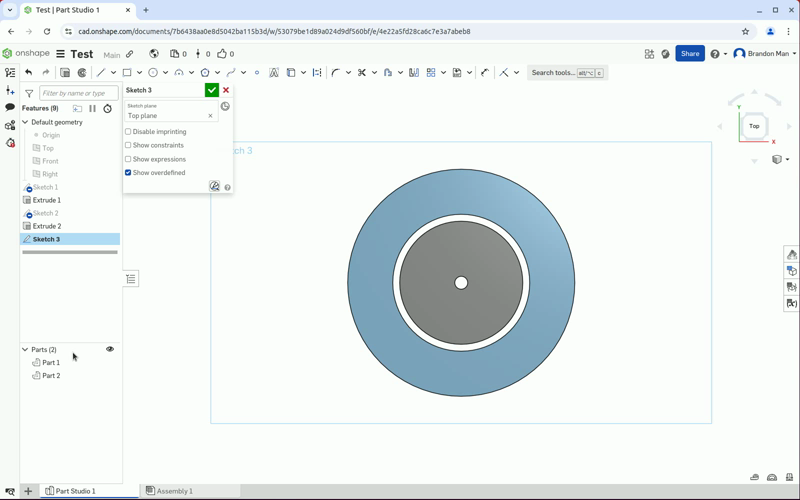
key(y)
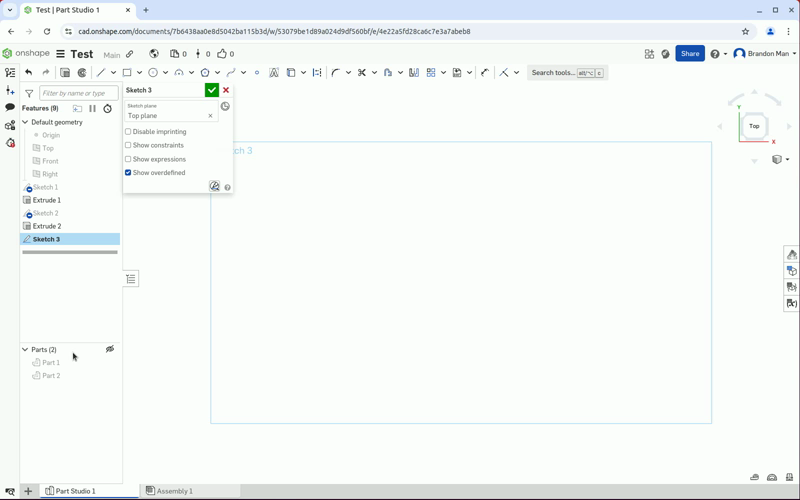
key(c)
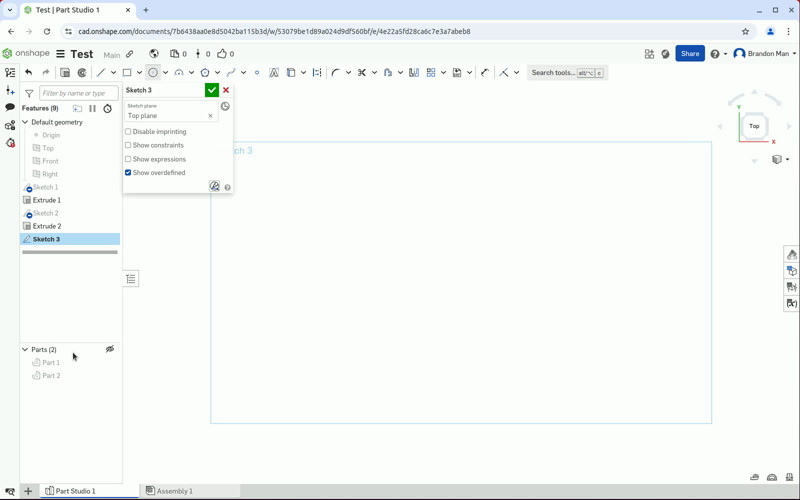
key_down(shift)
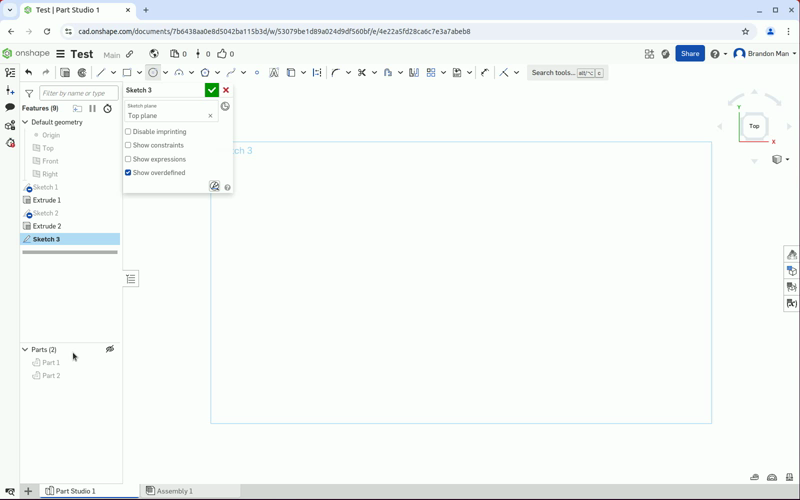
mouse_move(461, 282)
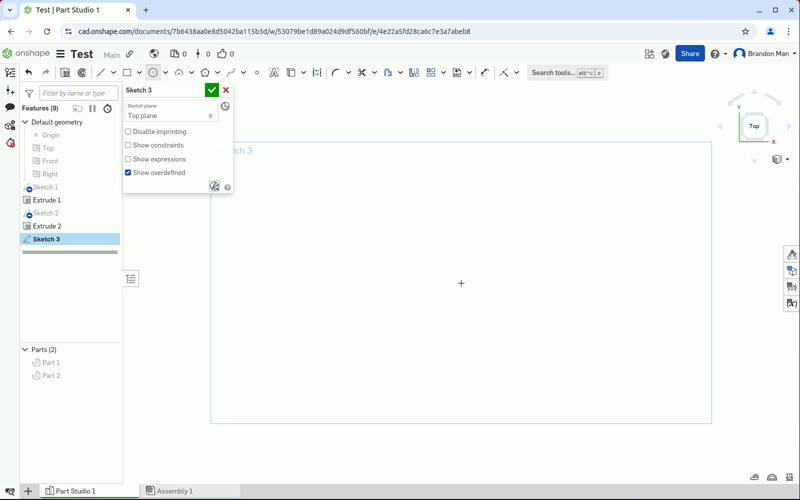
click(461, 282)
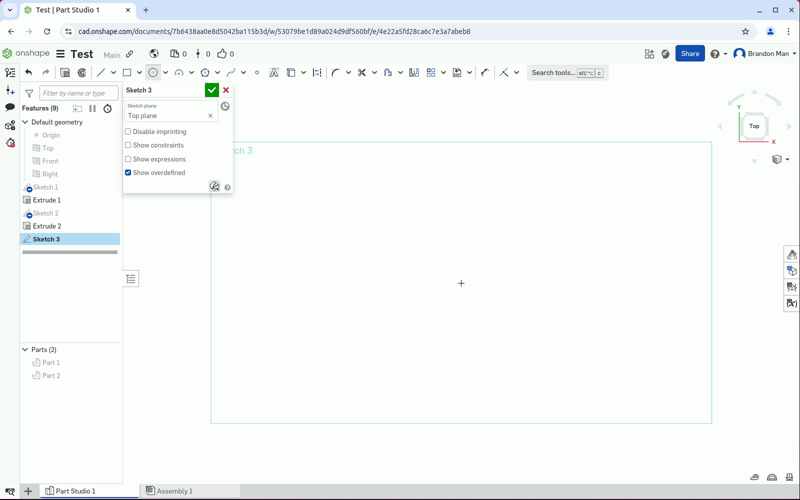
key_up(shift)
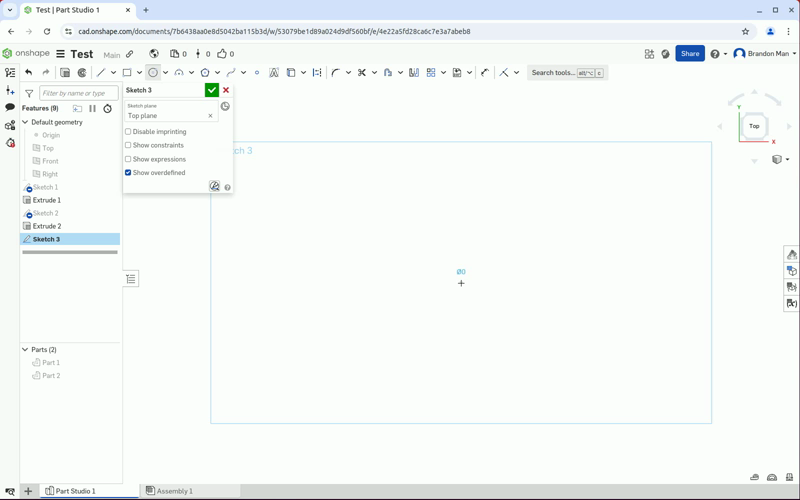
mouse_move(531, 282)
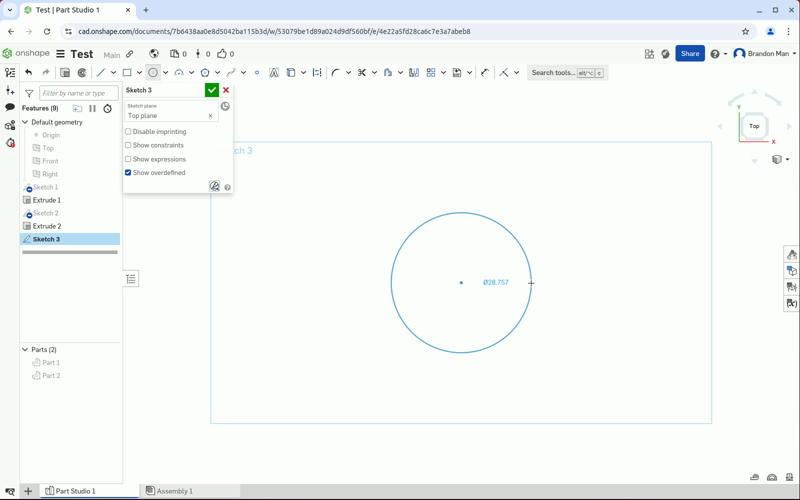
click(531, 282)
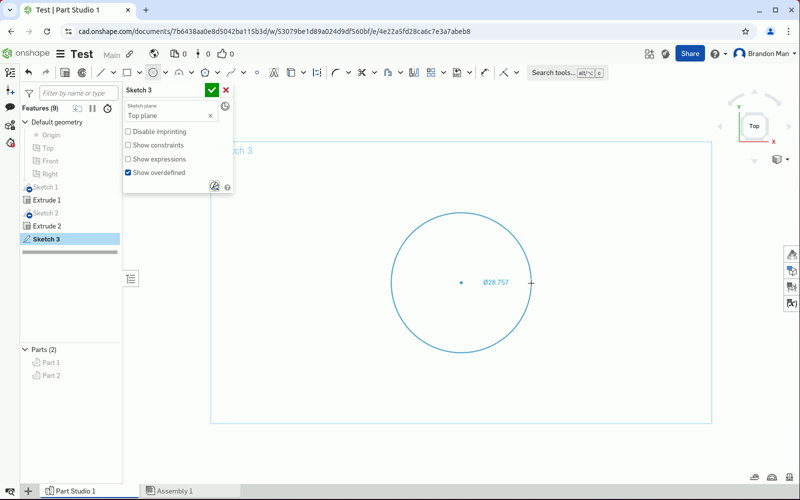
key(esc)
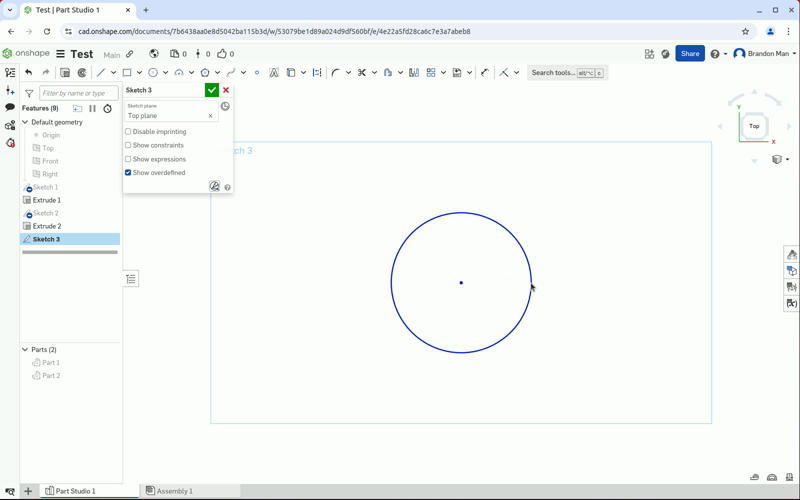
key(c)
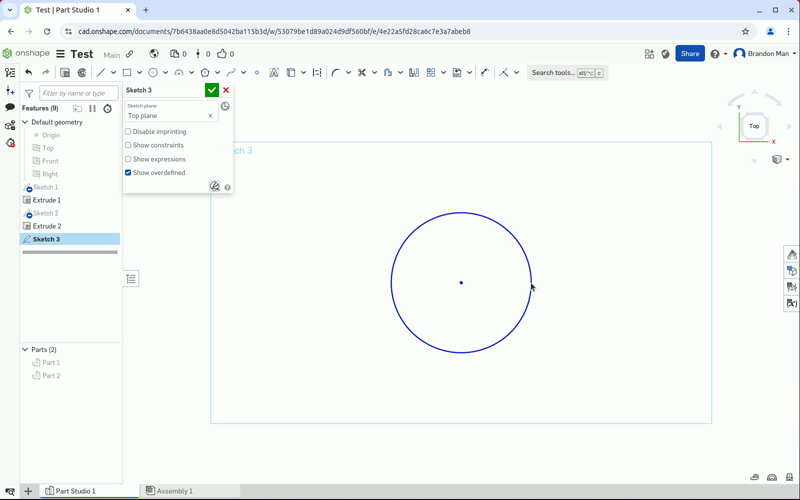
key_down(shift)
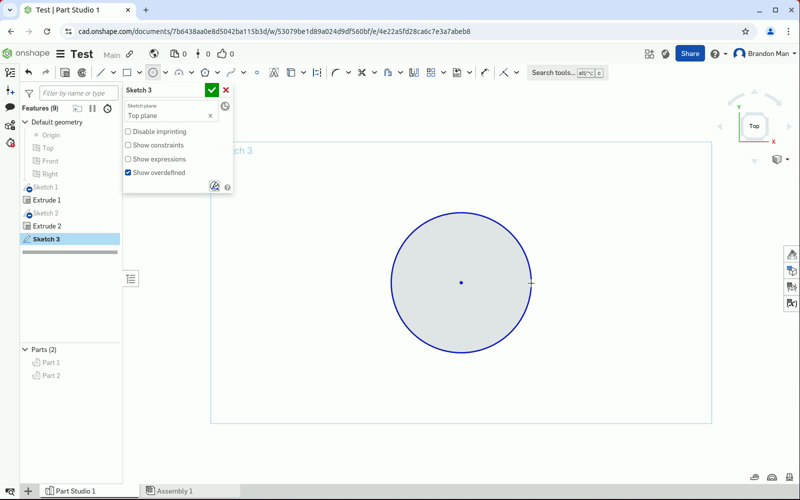
mouse_move(461, 282)
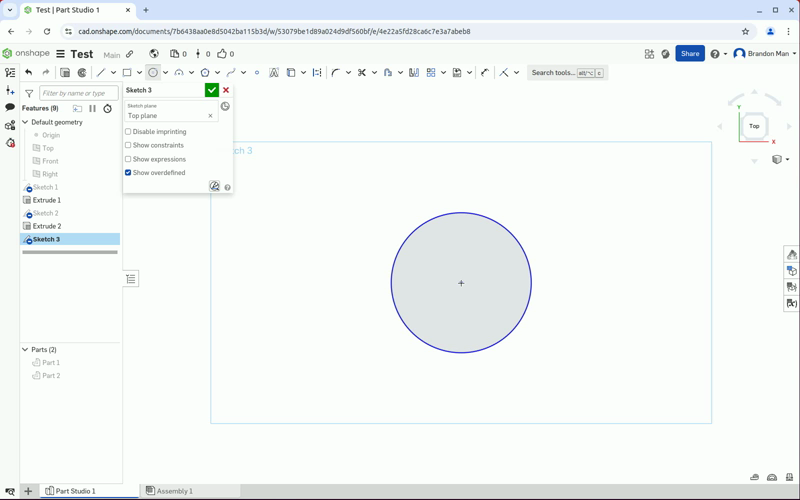
click(461, 282)
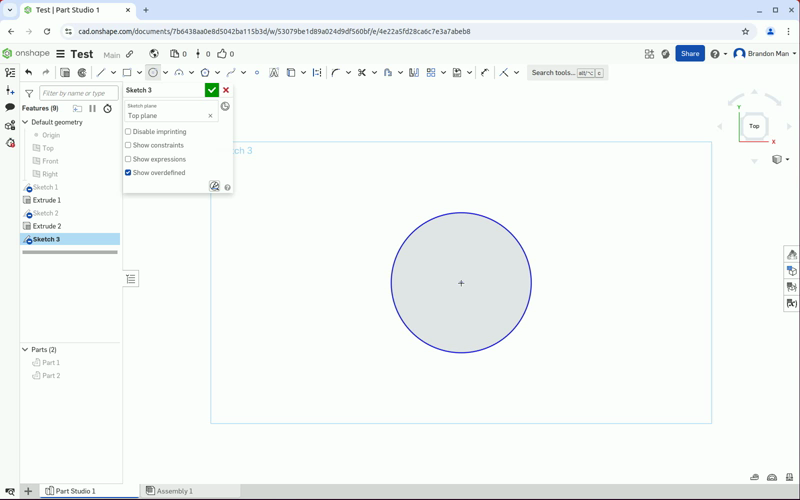
key_up(shift)
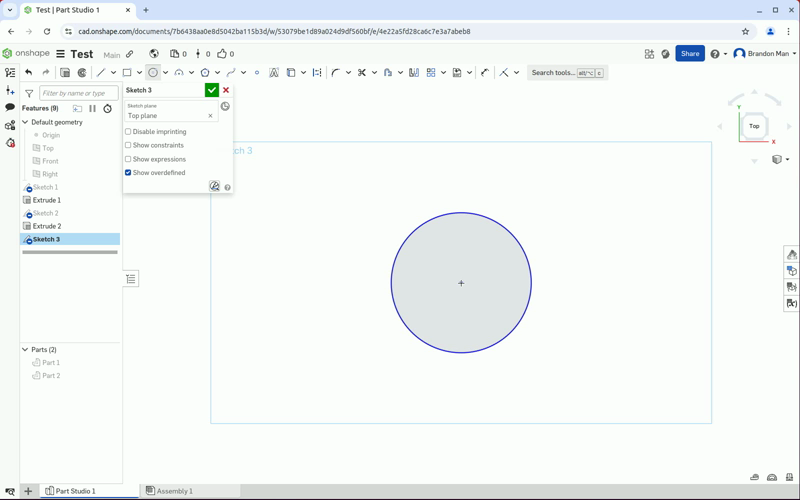
mouse_move(523, 282)
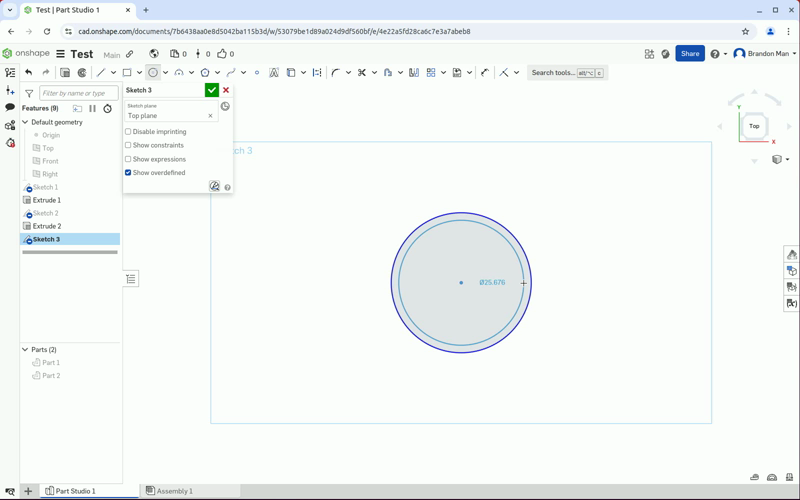
click(523, 282)
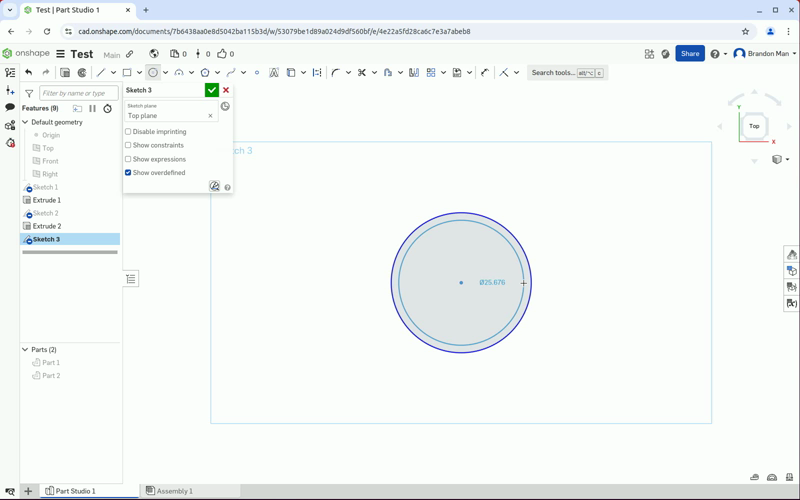
key(esc)
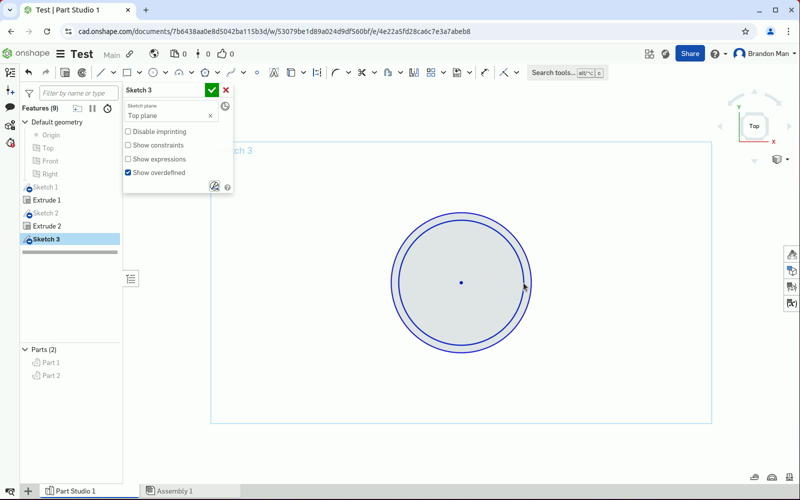
mouse_move(505, 329)
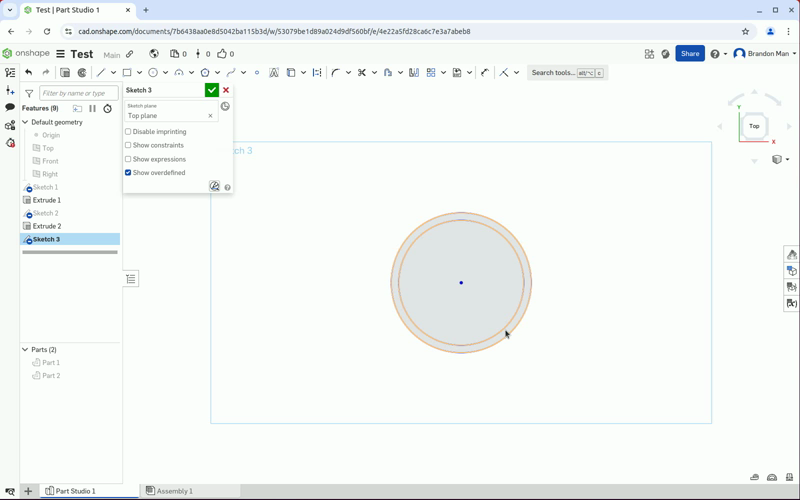
click(505, 329)
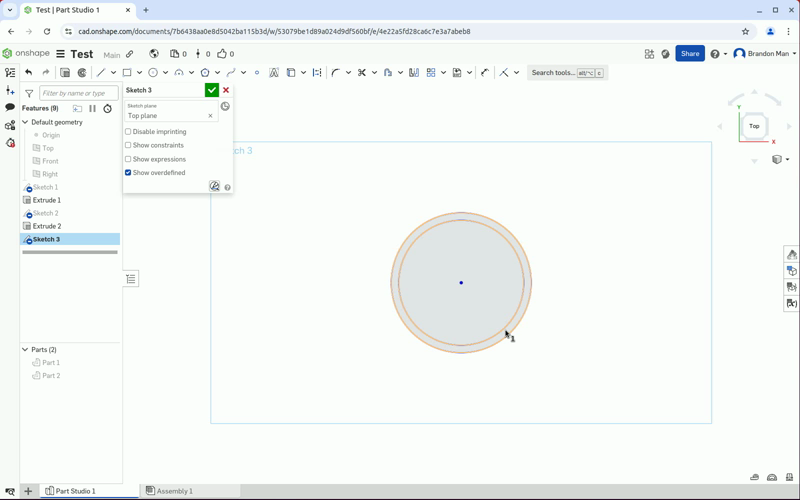
mouse_move(73, 352)
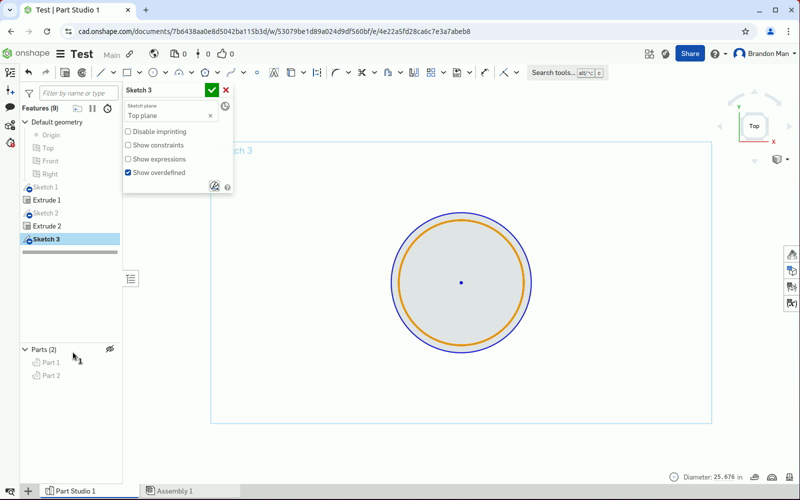
key(shift+y)
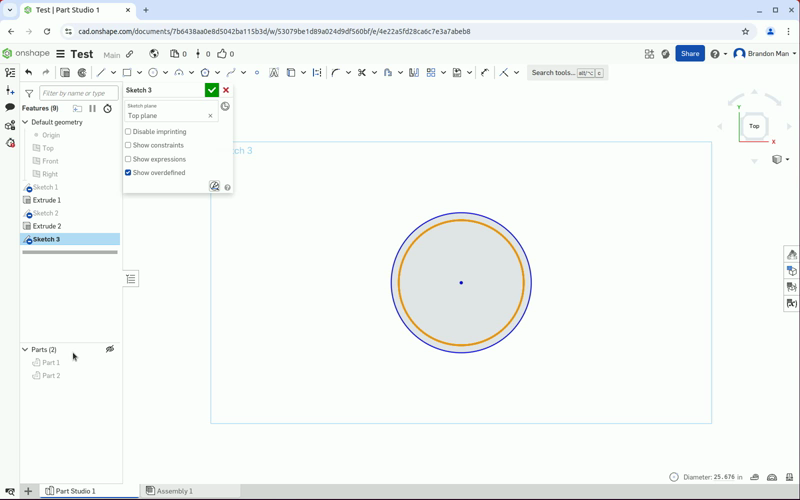
key(shift+e)
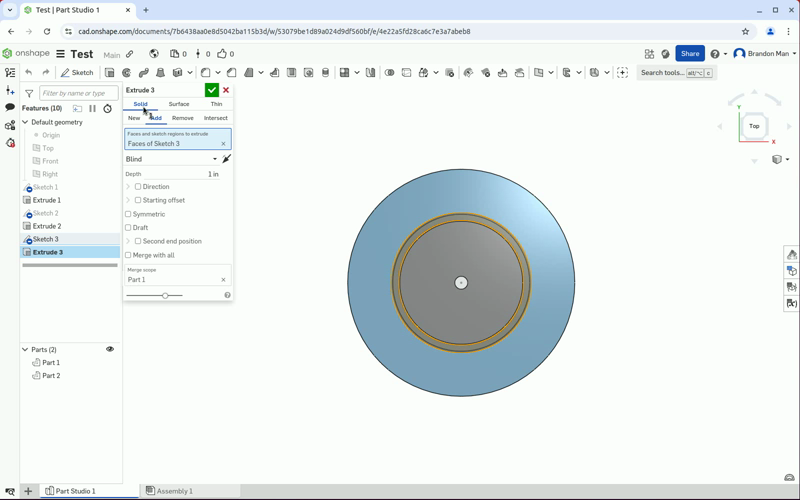
mouse_move(143, 106)
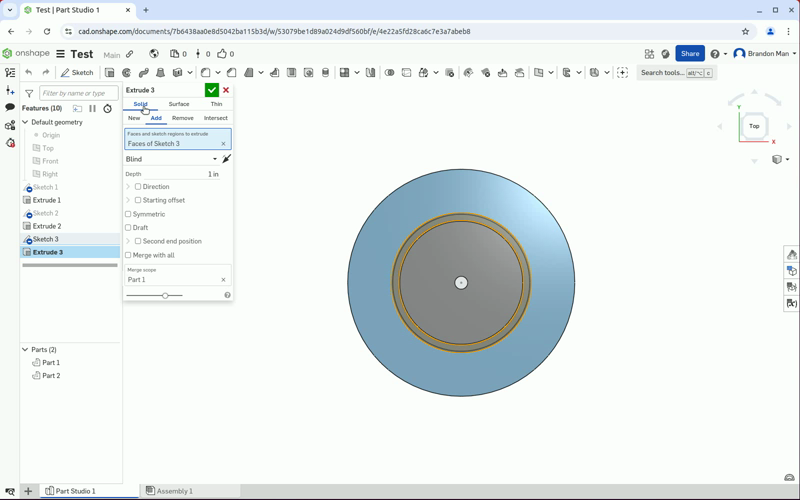
click(143, 106)
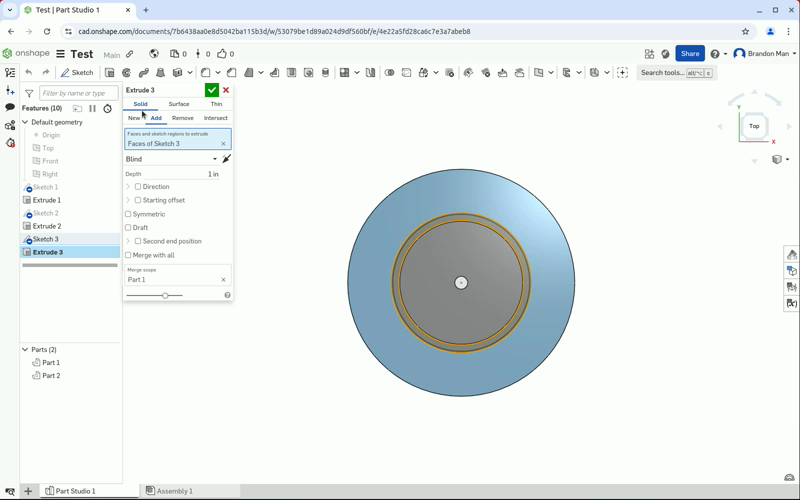
mouse_move(137, 120)
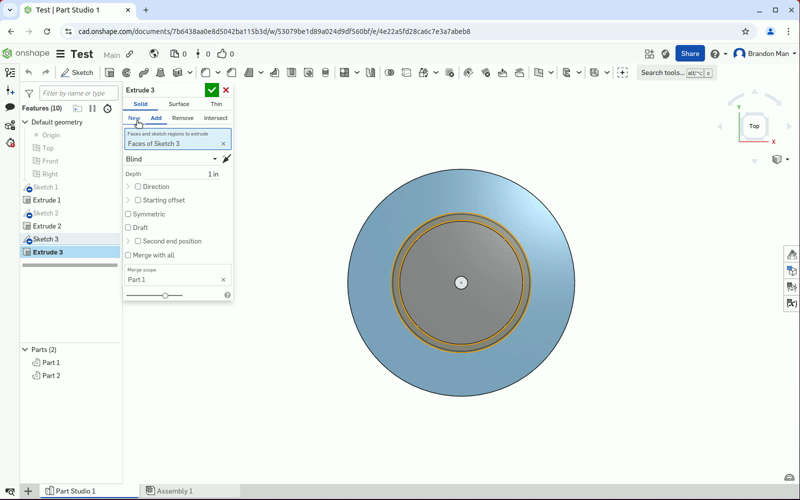
click(137, 120)
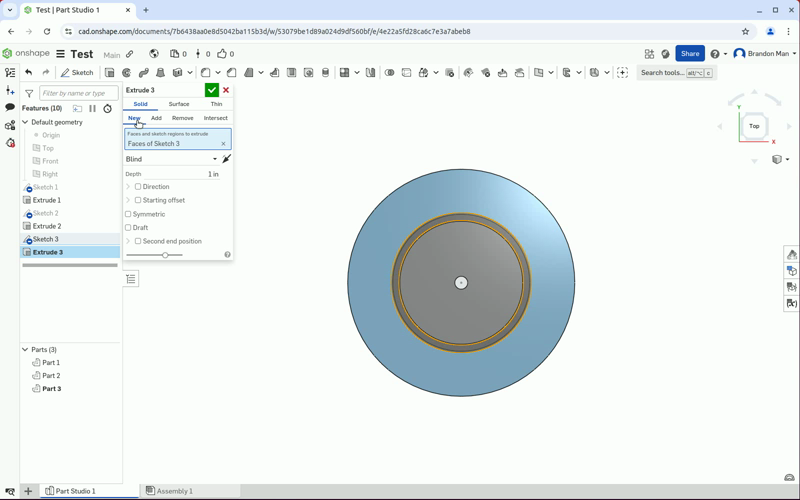
key(tab, 4)
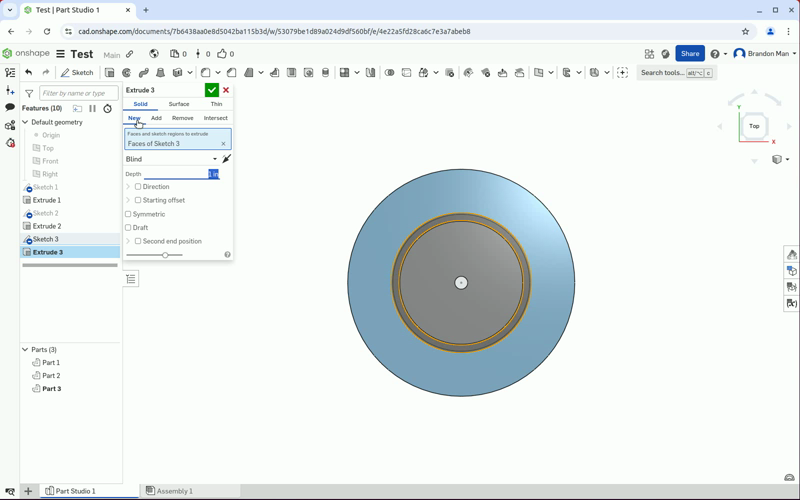
text(1.685)
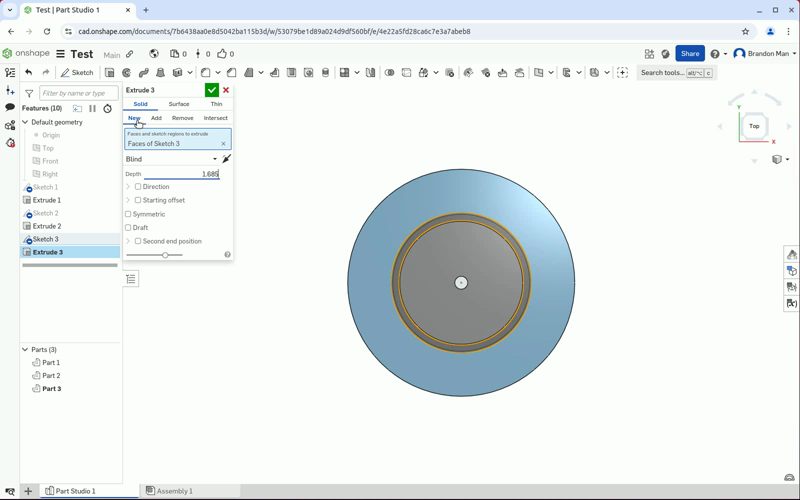
key(enter)
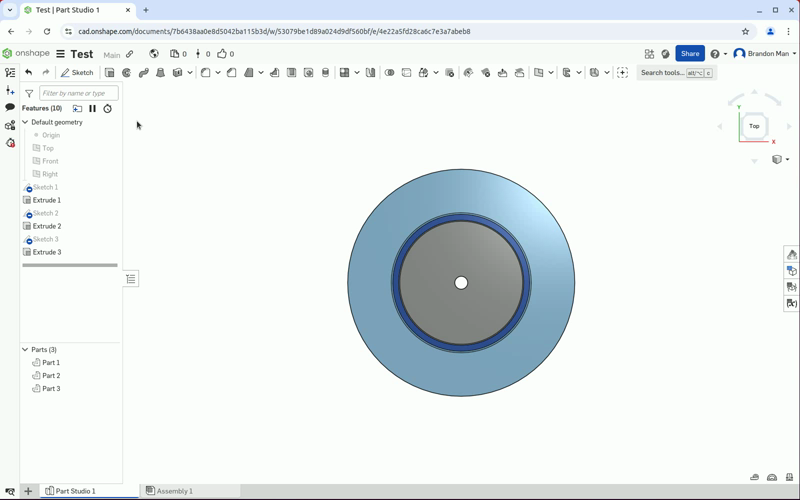
key(shift+h)
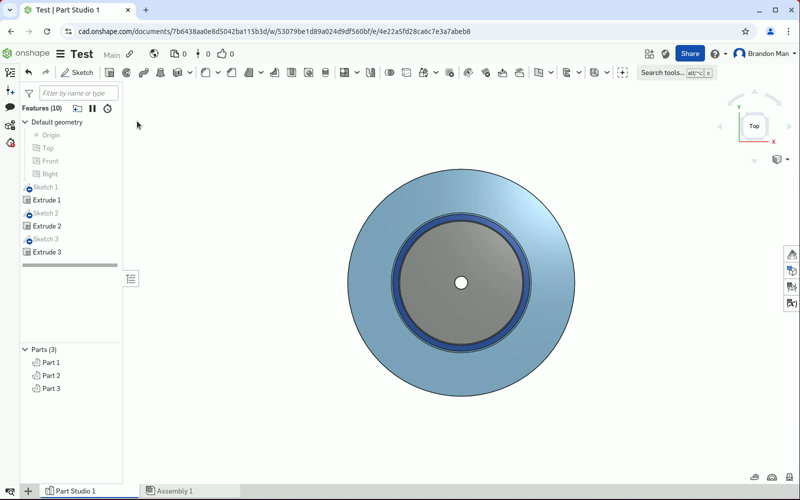
key(shift+h)
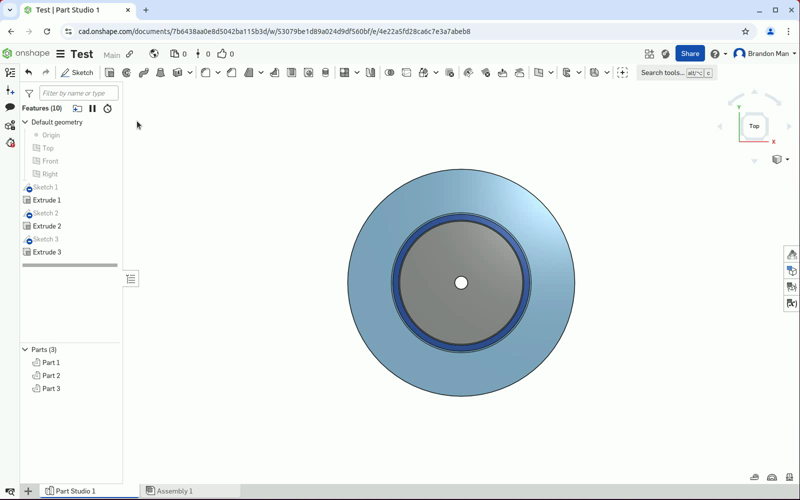
mouse_move(73, 189)
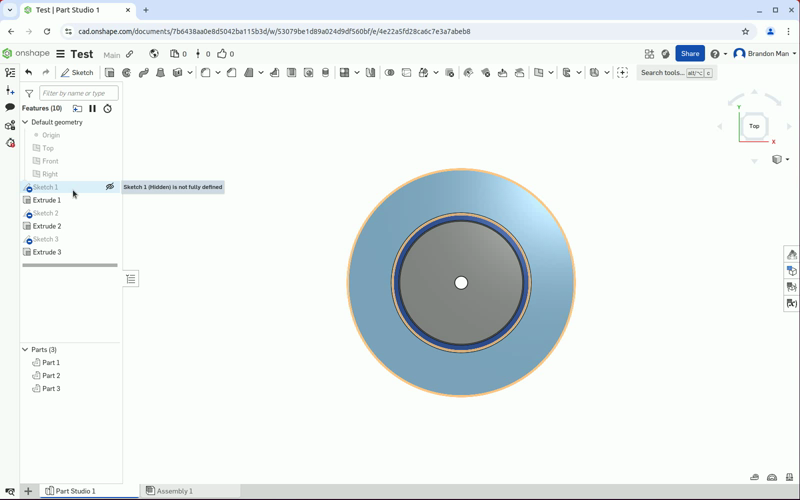
click(73, 189)
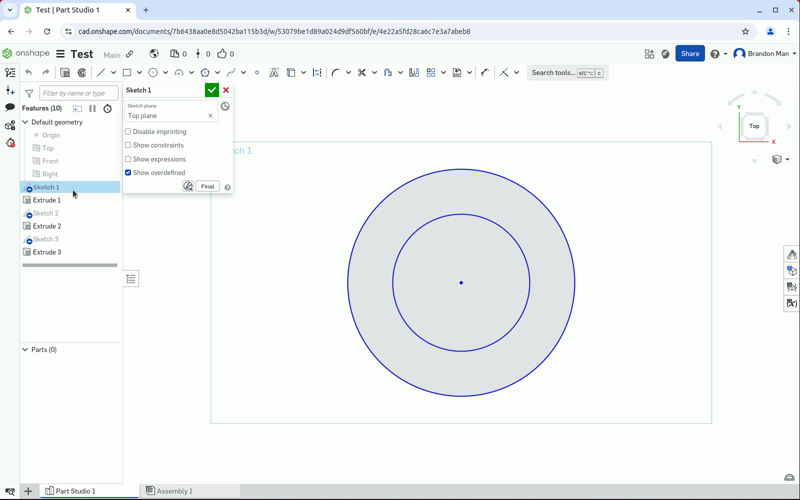
mouse_move(229, 92)
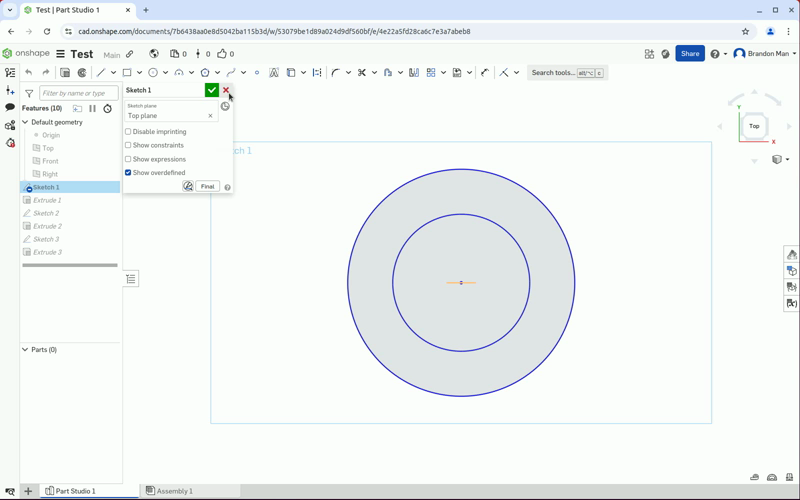
click(229, 92)
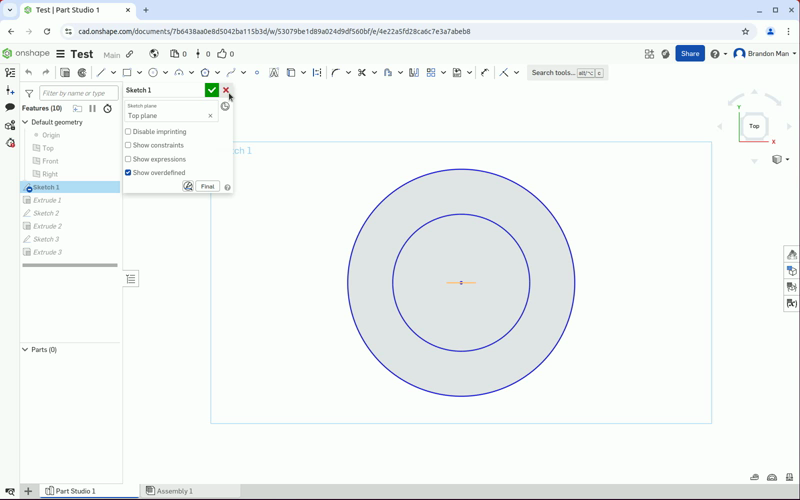
key(shift+s)
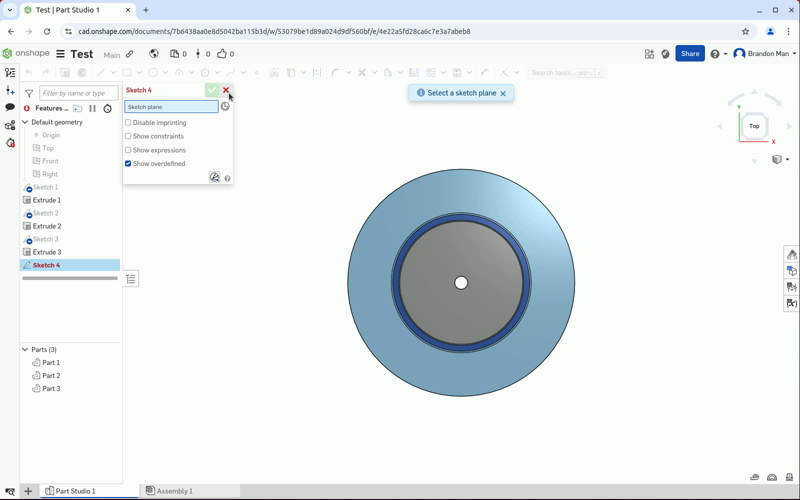
mouse_move(73, 150)
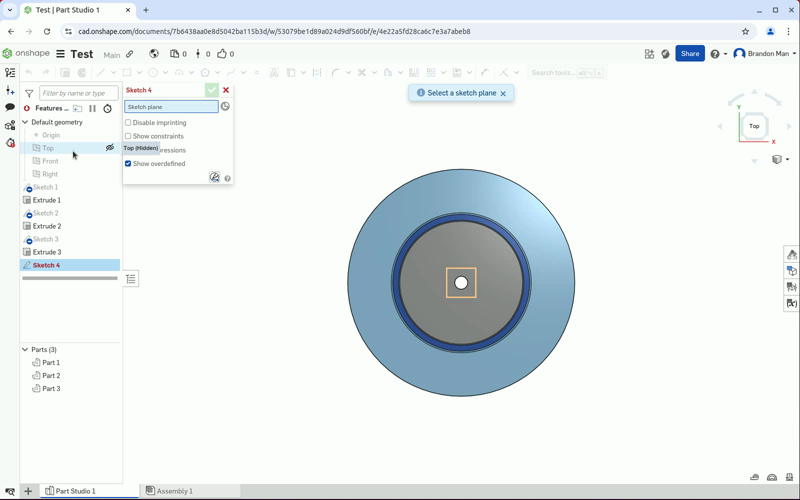
click(73, 150)
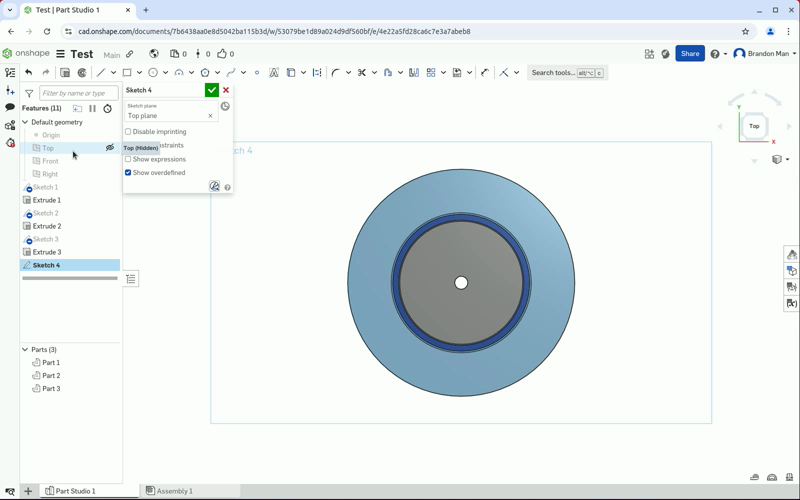
mouse_move(73, 352)
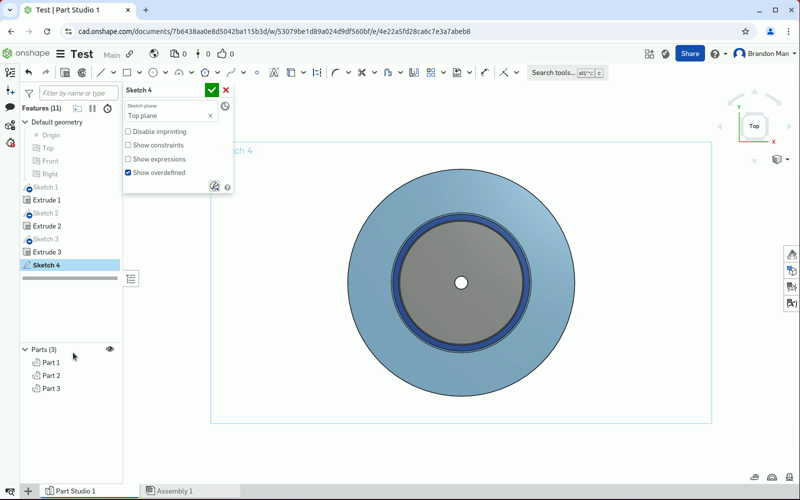
key(y)
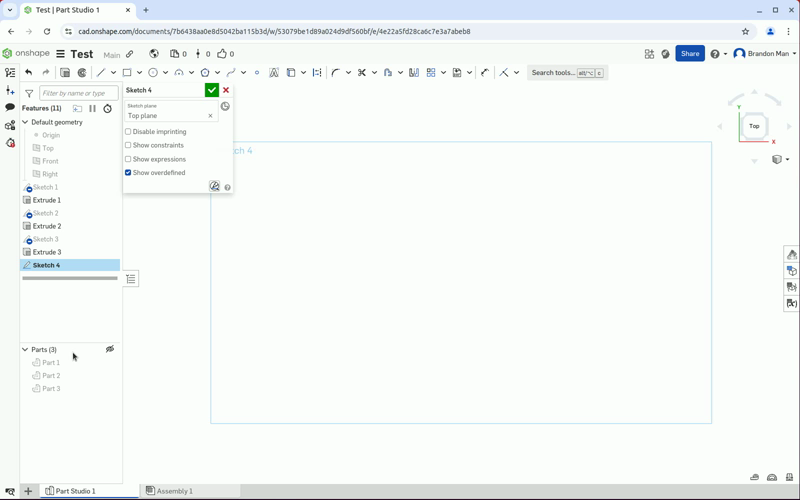
key(c)
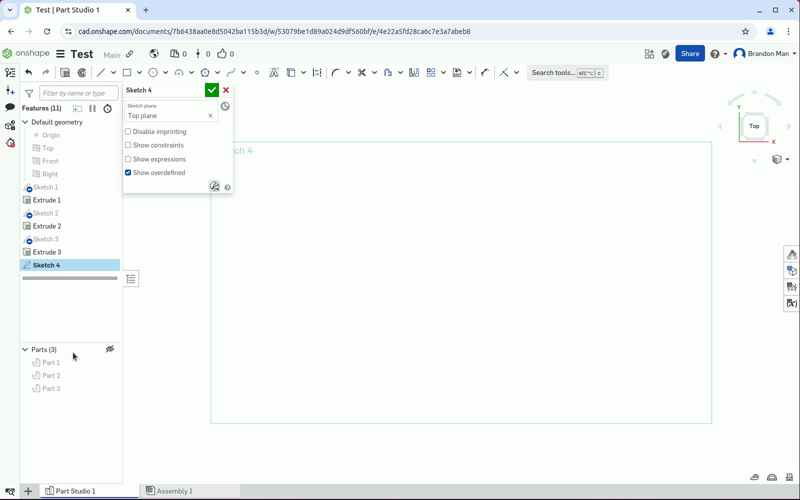
key_down(shift)
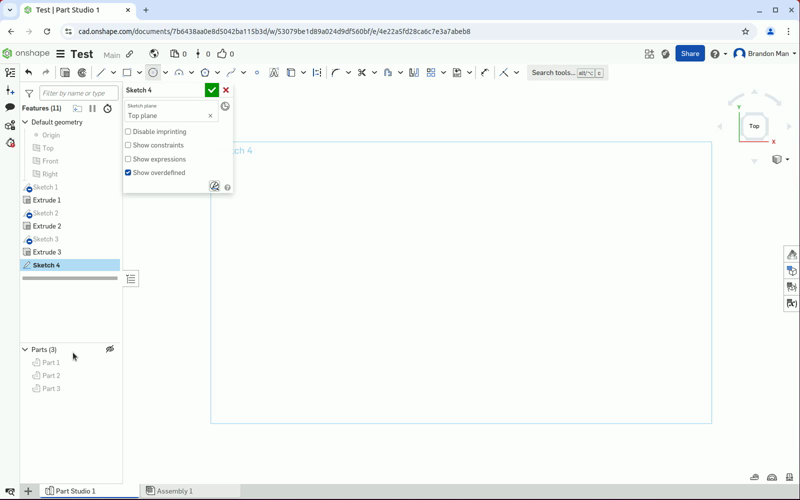
mouse_move(461, 282)
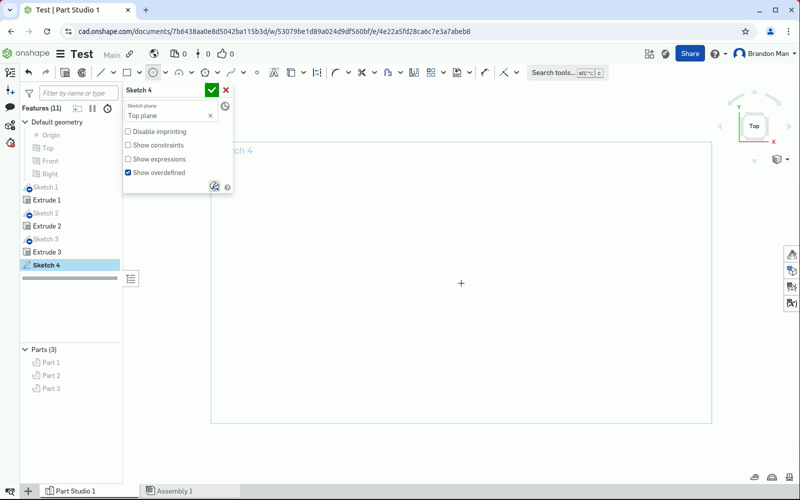
click(461, 282)
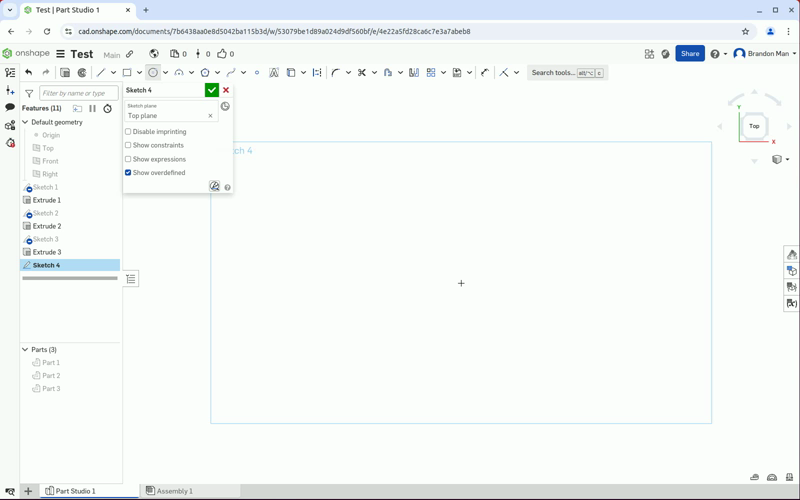
key_up(shift)
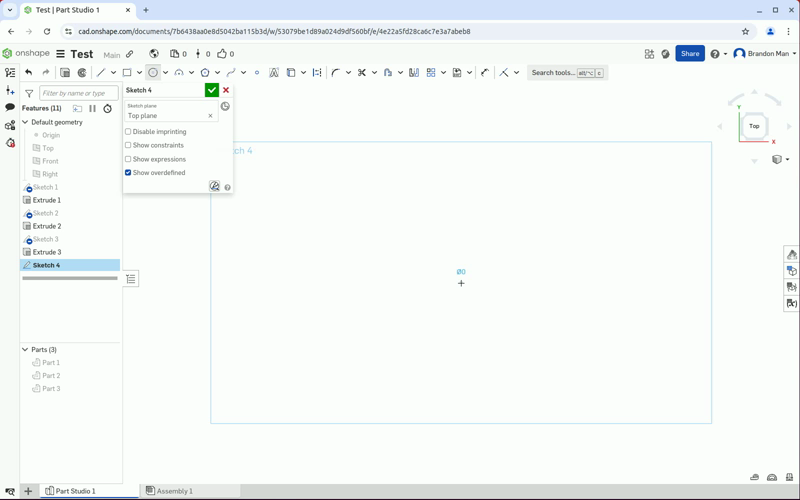
mouse_move(531, 282)
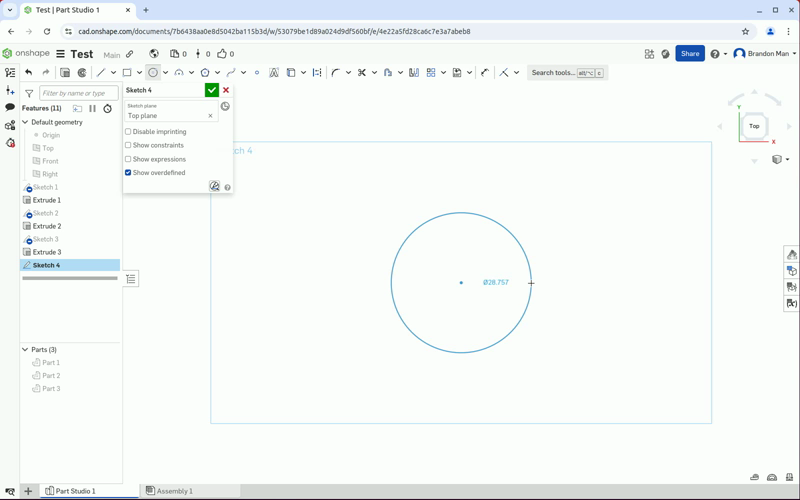
click(531, 282)
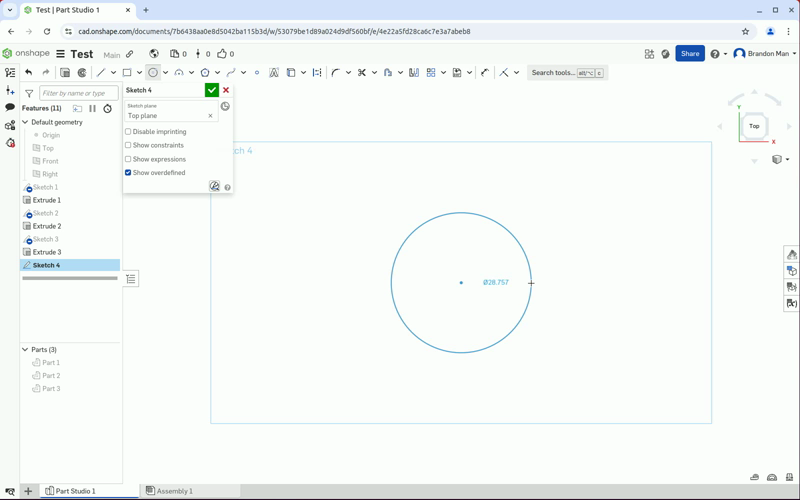
key(esc)
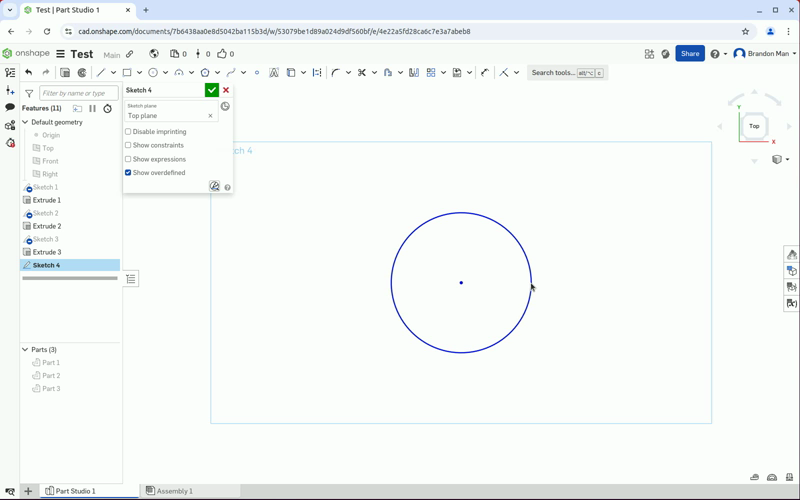
key(c)
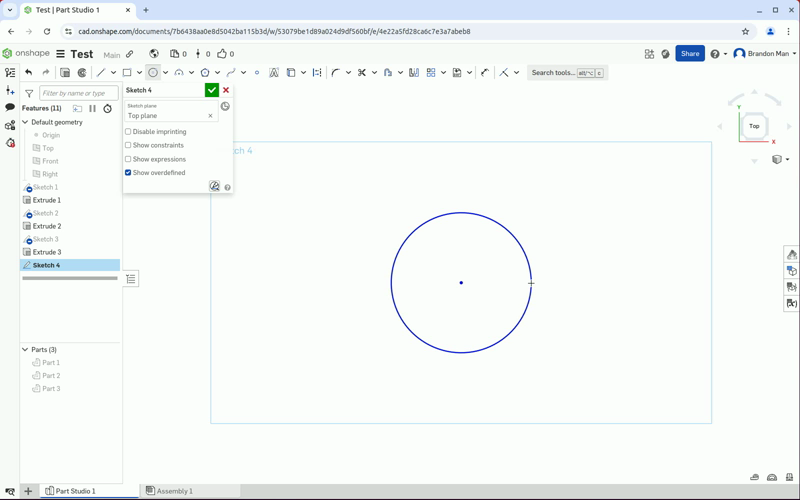
key_down(shift)
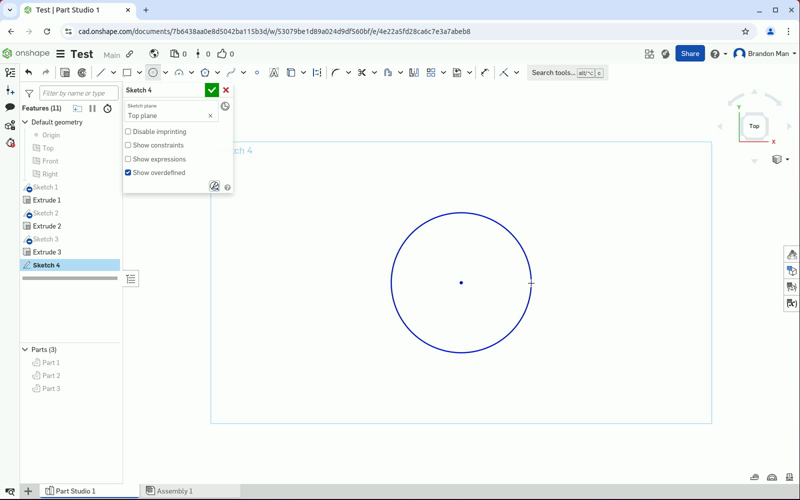
mouse_move(461, 282)
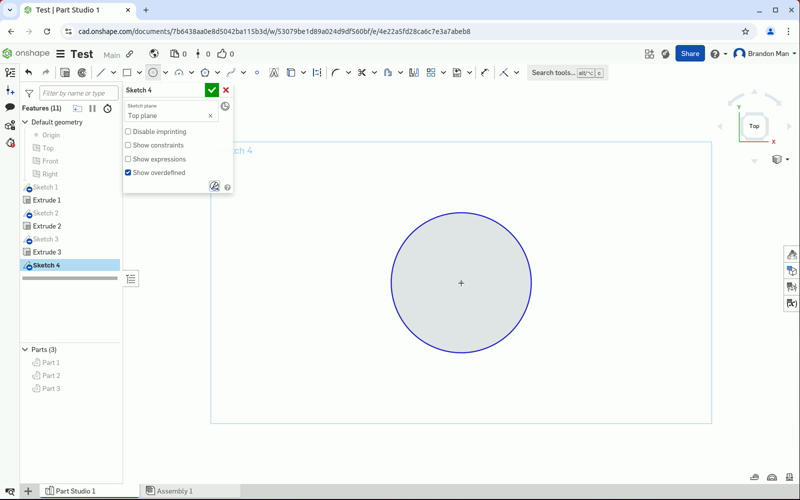
click(461, 282)
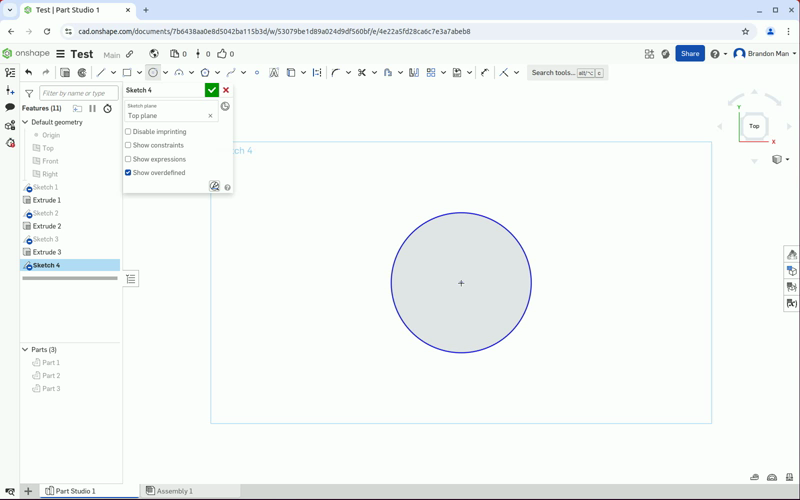
key_up(shift)
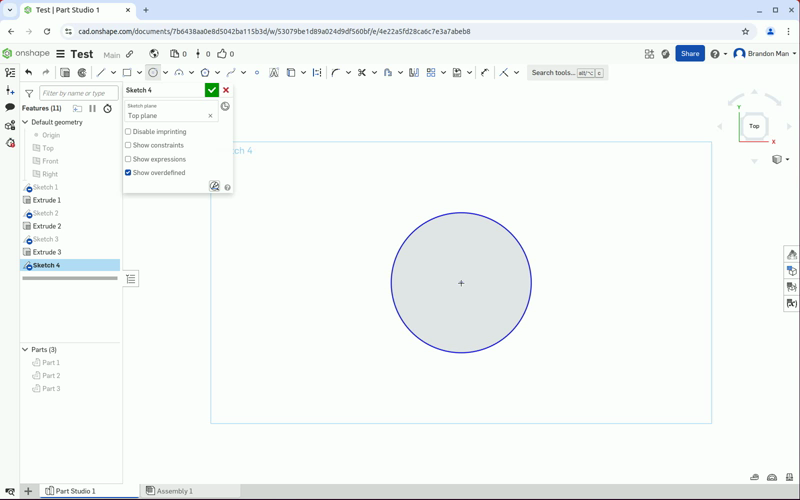
mouse_move(523, 282)
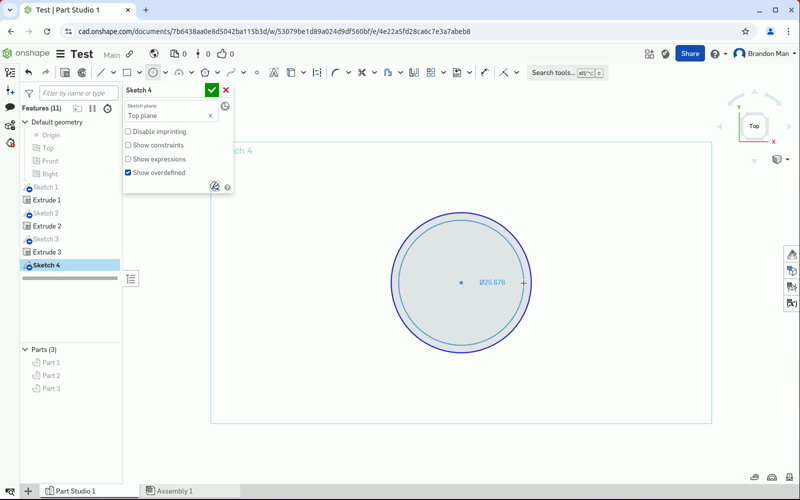
click(523, 282)
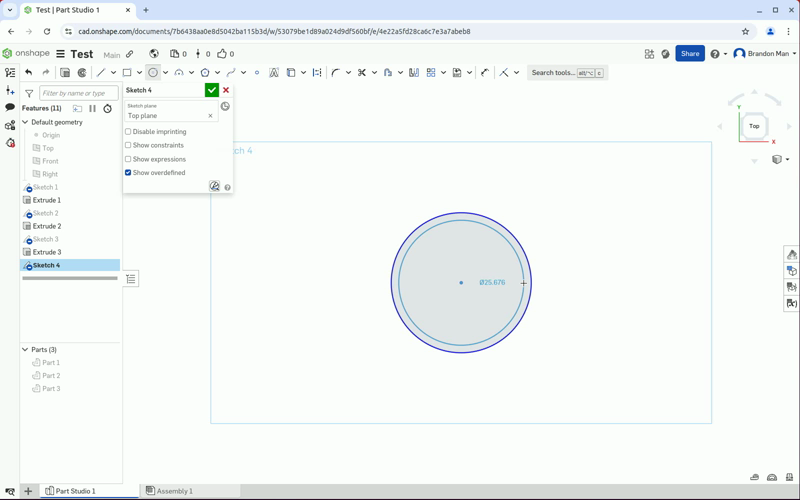
key(esc)
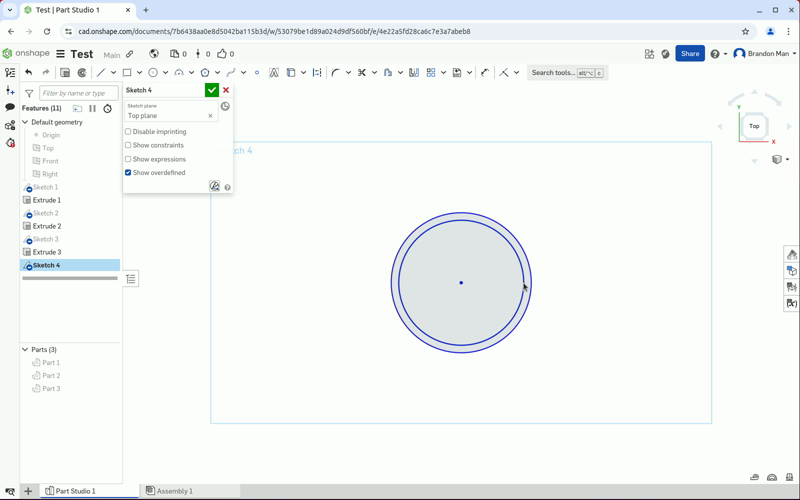
mouse_move(397, 263)
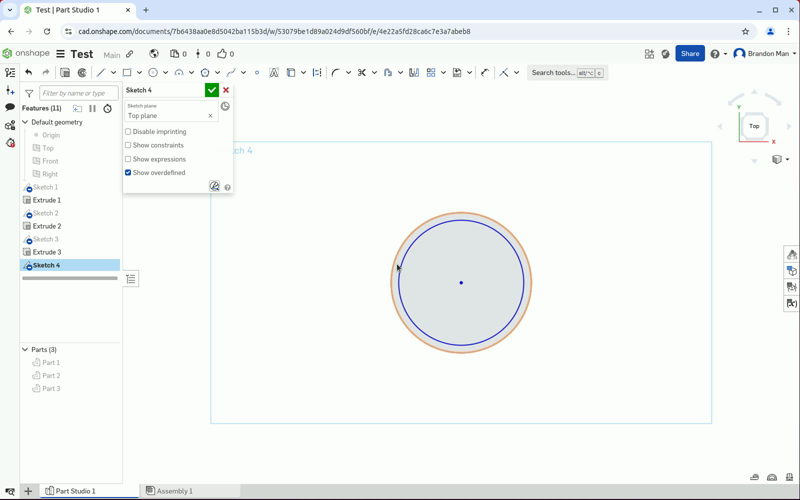
click(397, 263)
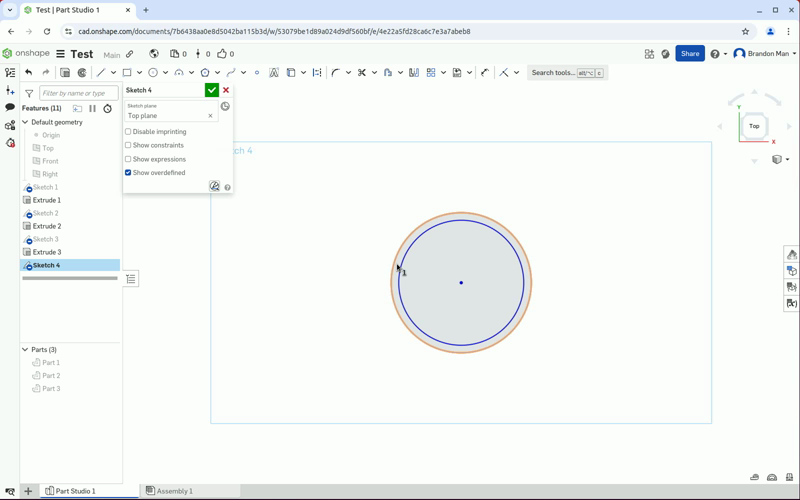
mouse_move(73, 352)
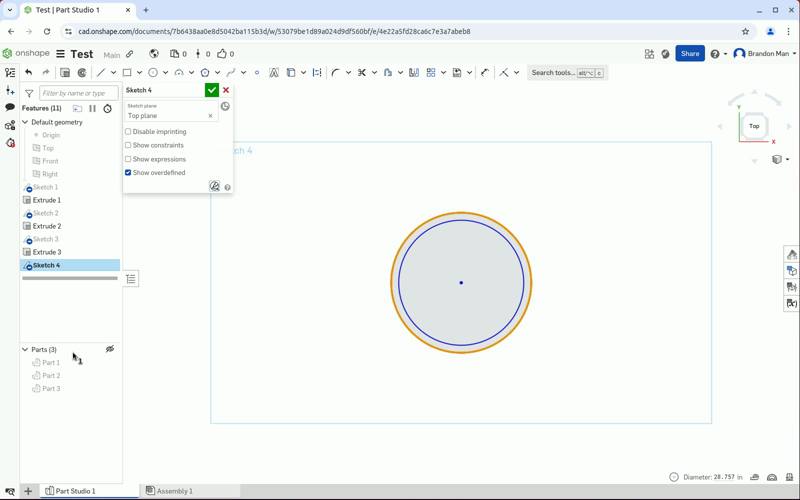
key(shift+y)
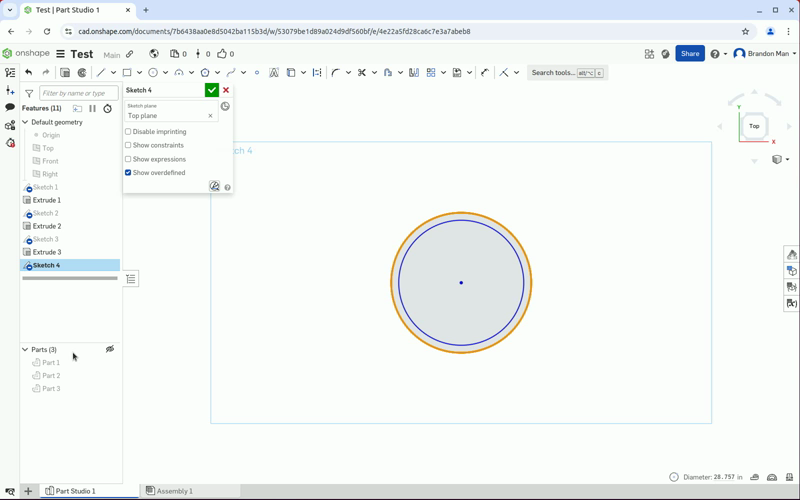
key(shift+e)
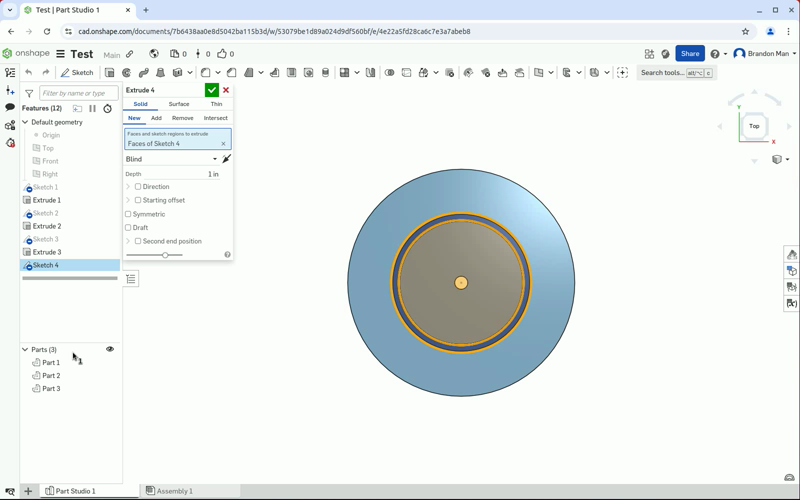
mouse_move(143, 106)
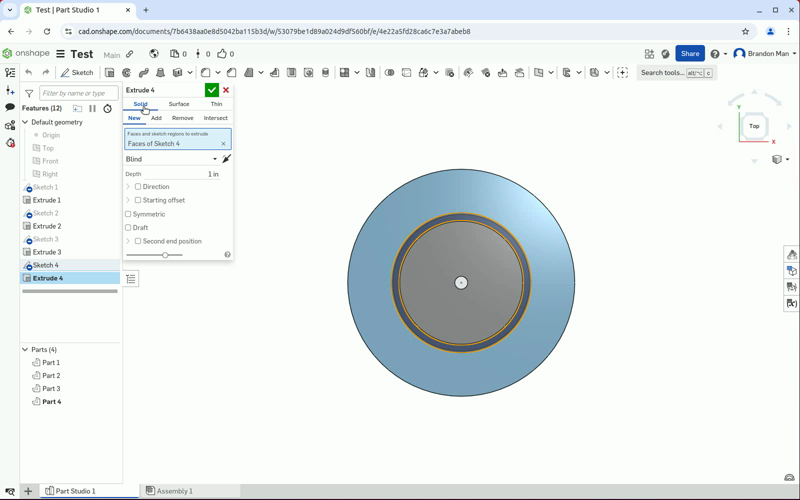
click(143, 106)
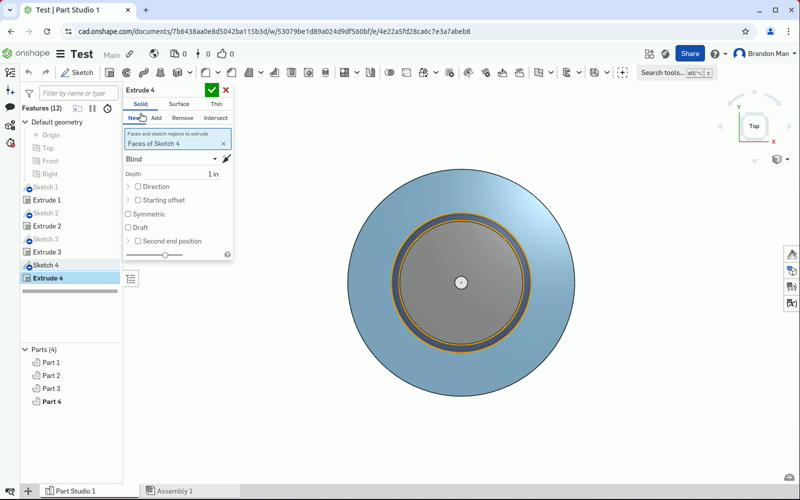
mouse_move(137, 120)
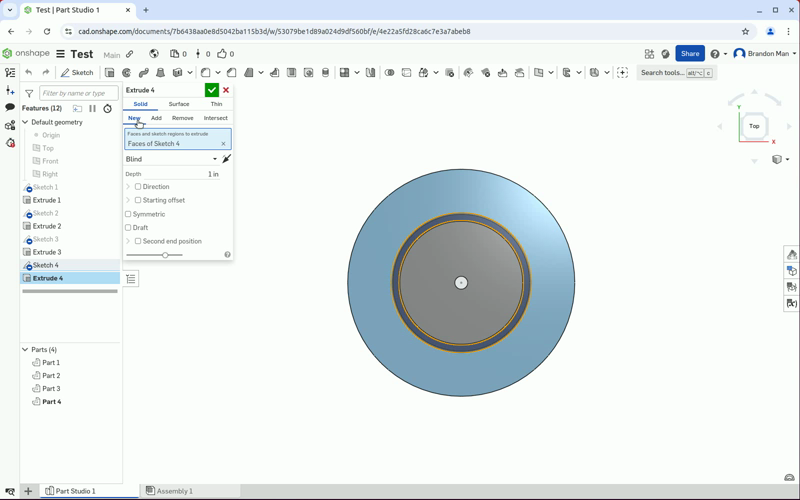
click(137, 120)
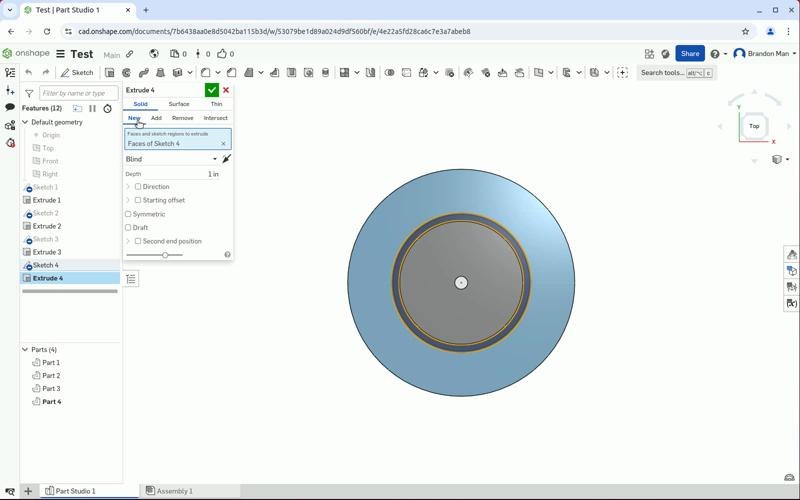
key(tab, 4)
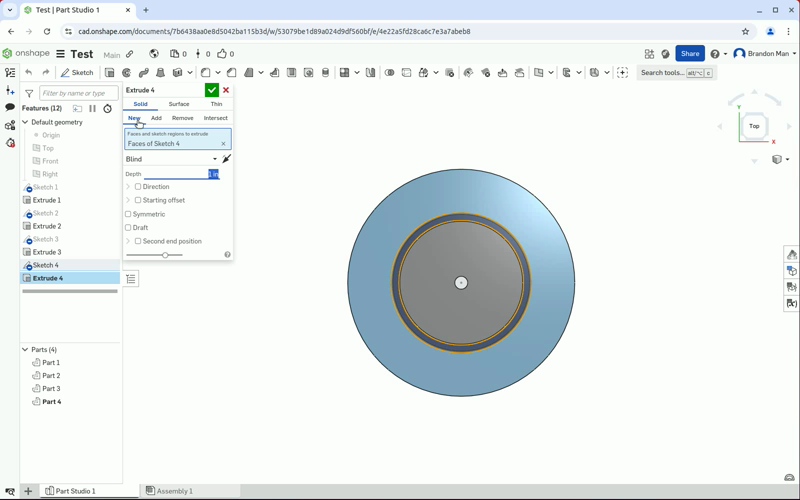
text(17.331)
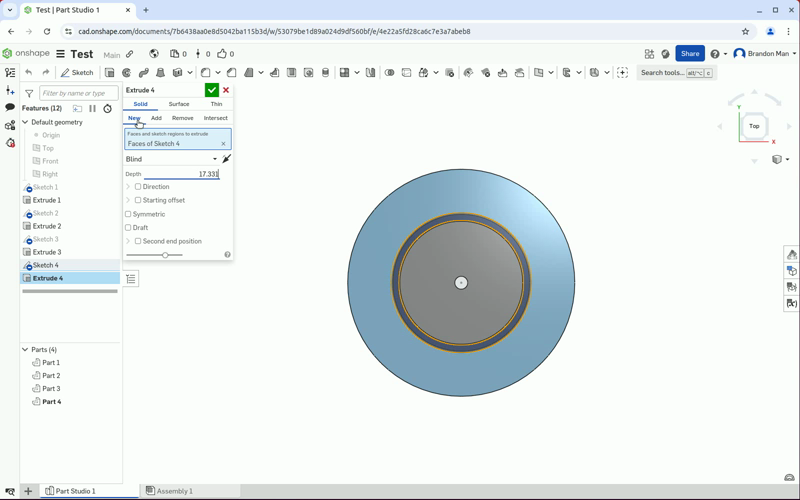
key(enter)
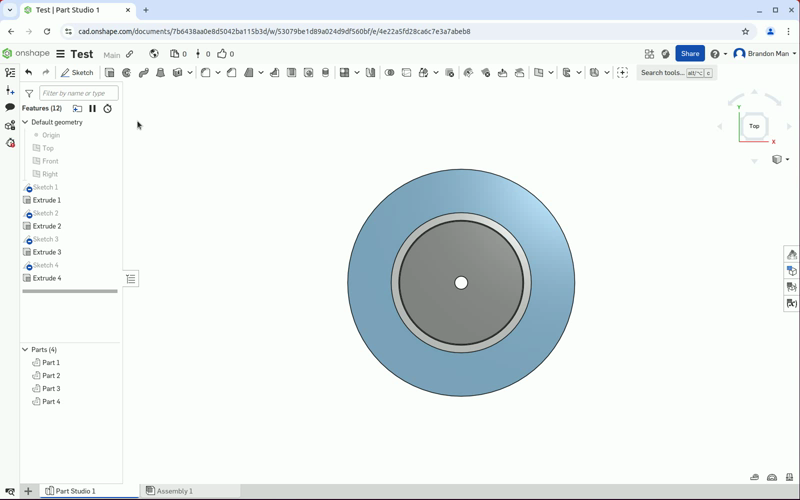
key(shift+h)
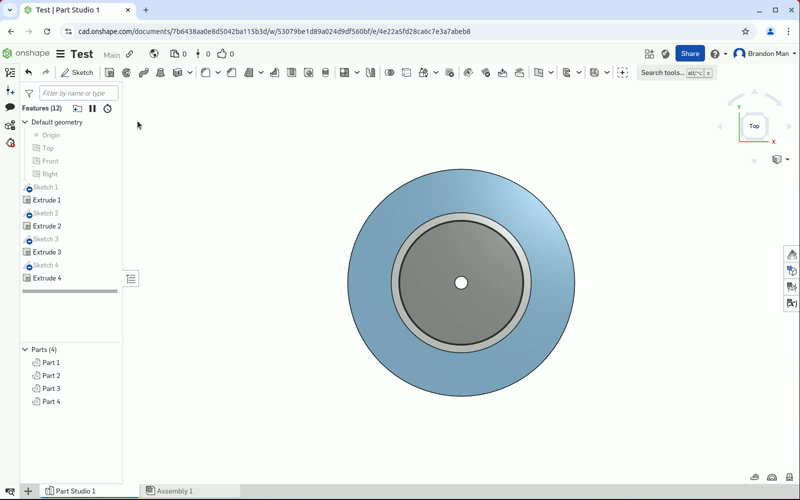
key(shift+h)
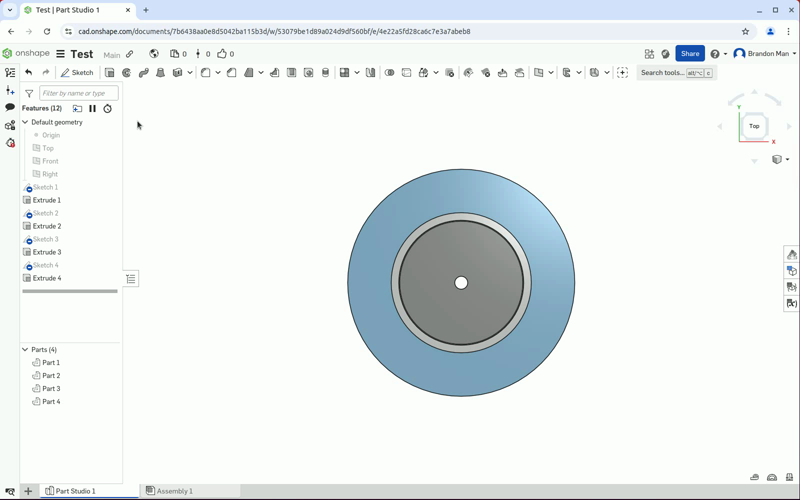
mouse_move(73, 189)
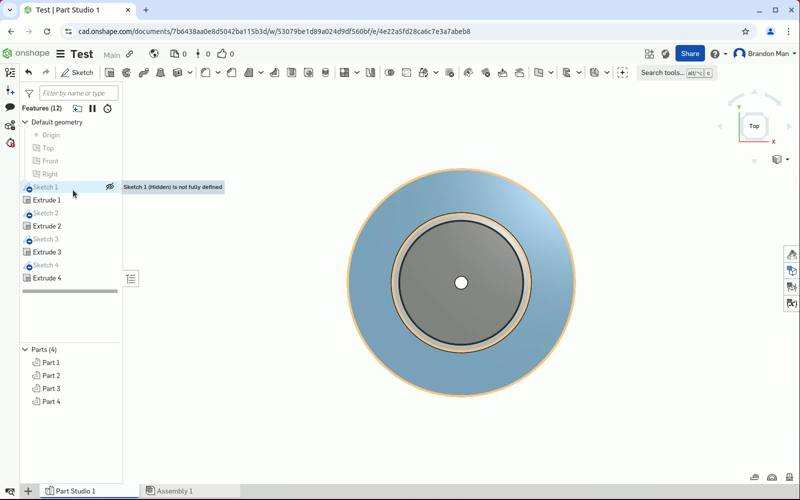
click(73, 189)
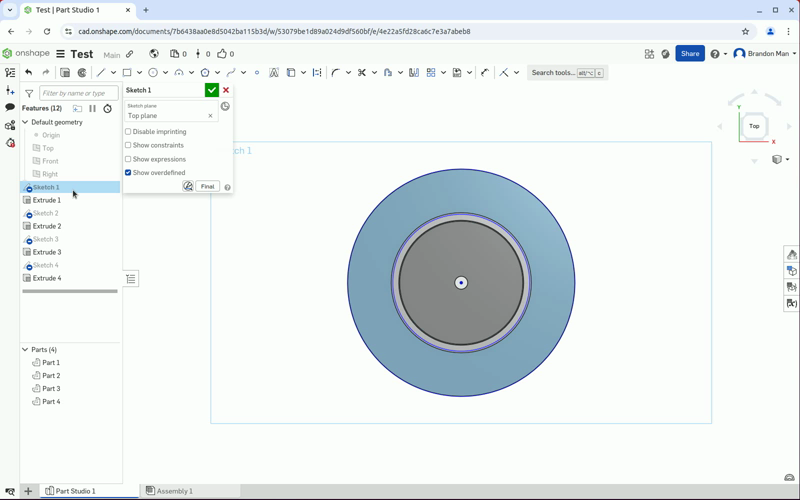
mouse_move(229, 92)
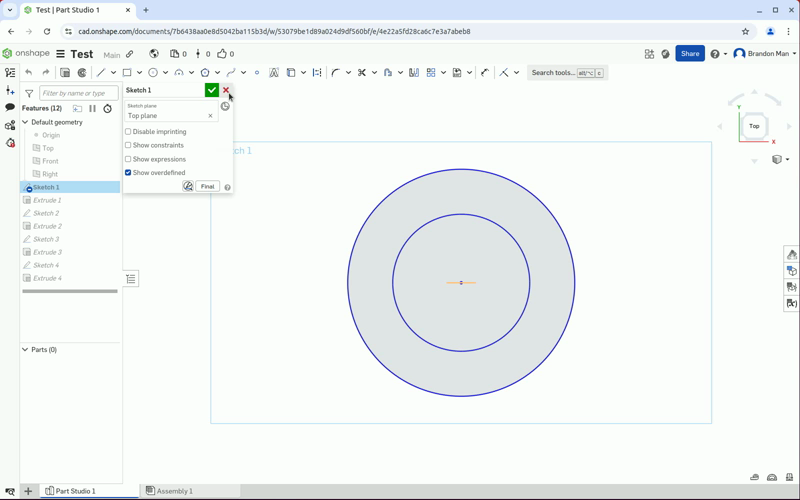
click(229, 92)
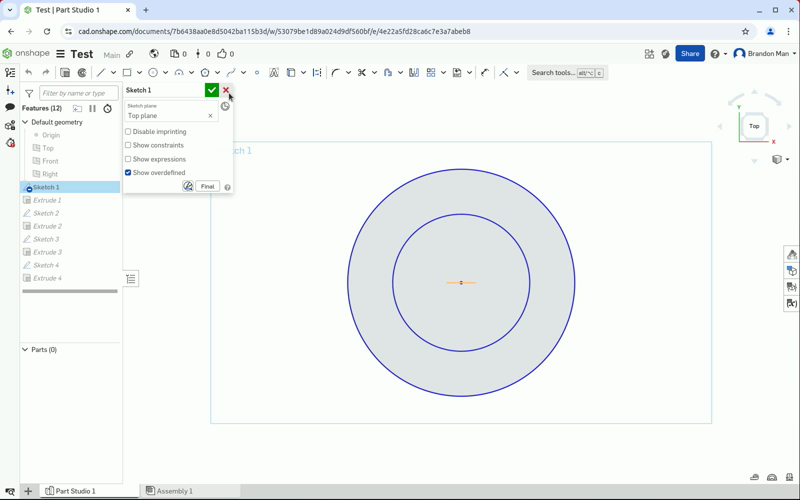
key(shift+s)
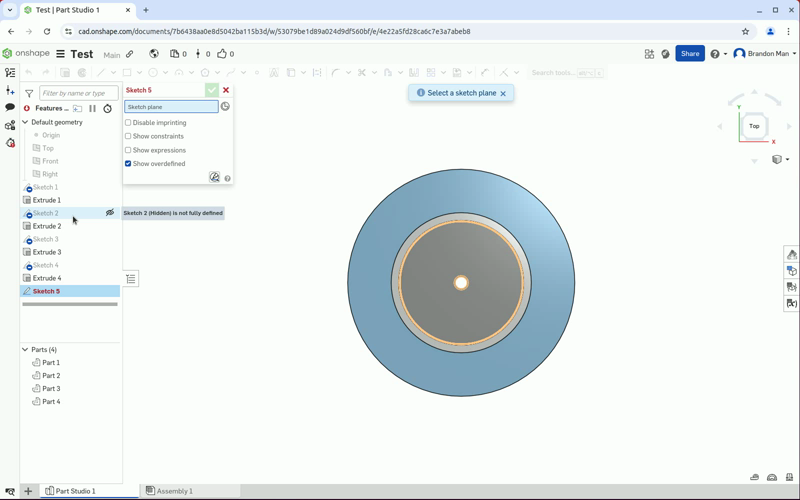
scroll(3)
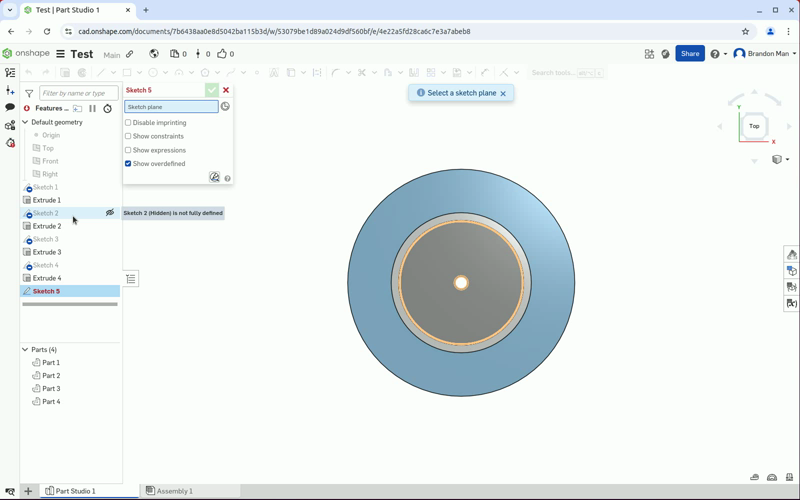
mouse_move(73, 150)
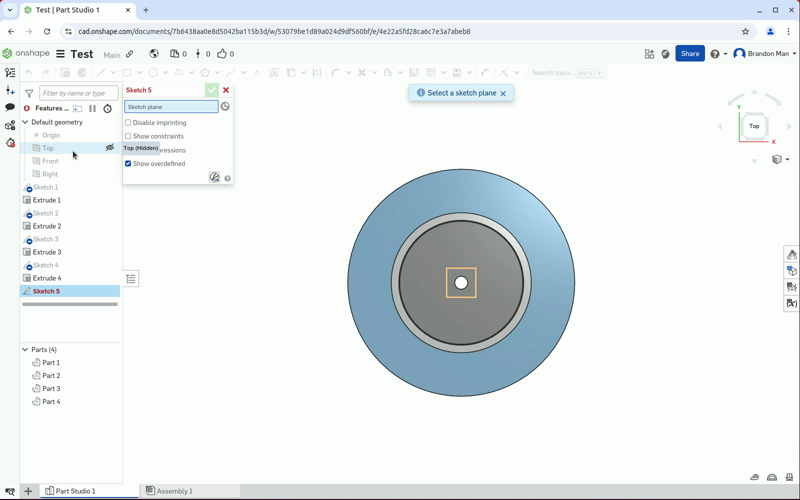
click(73, 150)
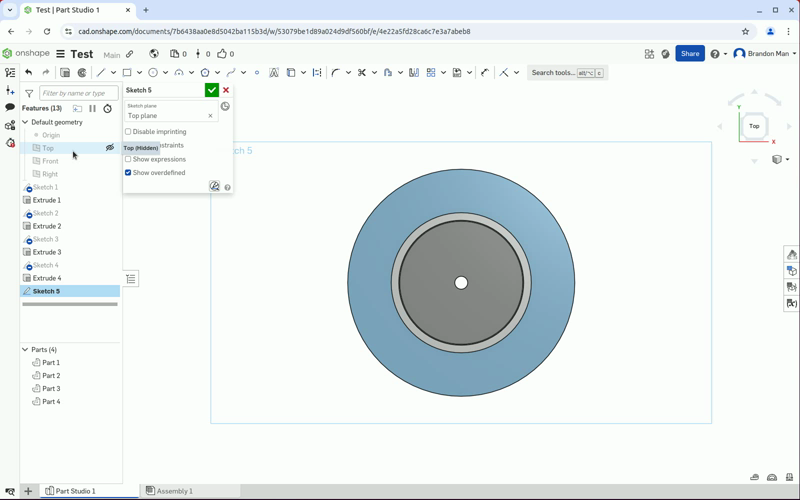
mouse_move(73, 352)
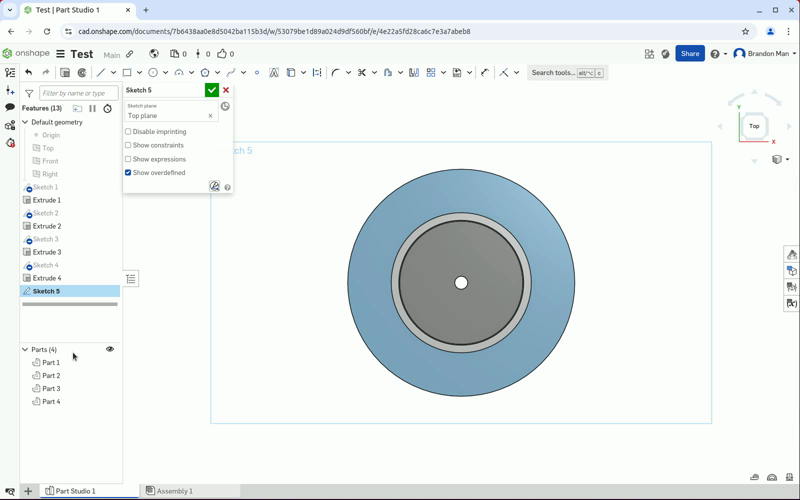
key(y)
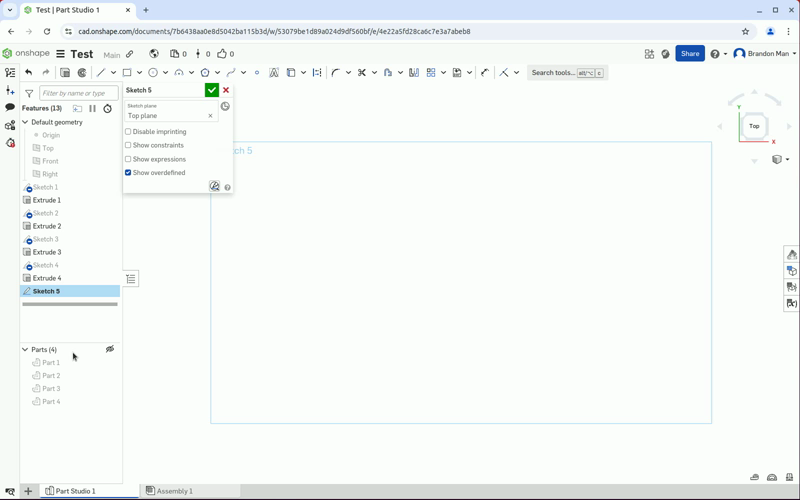
key(c)
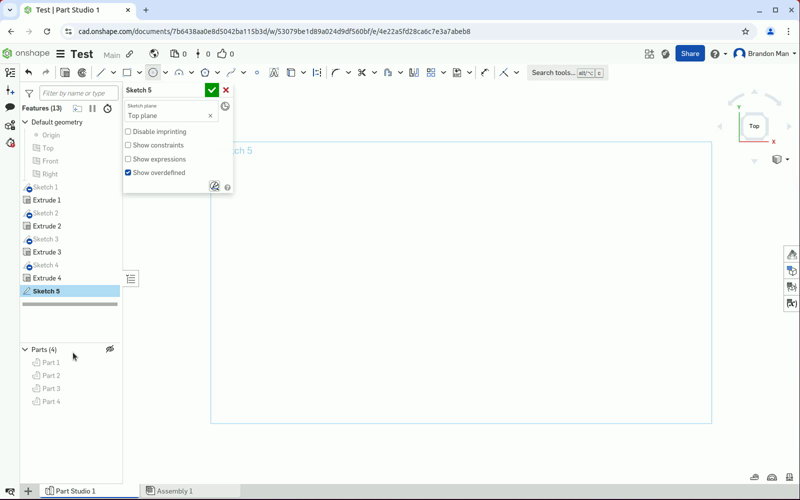
key_down(shift)
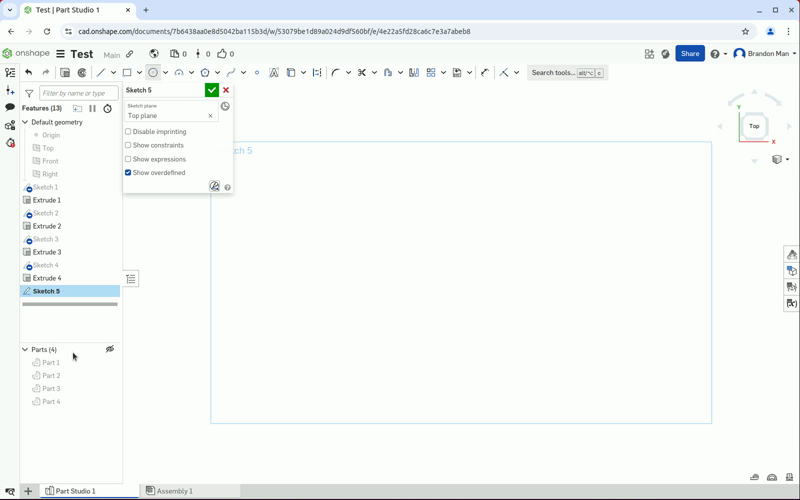
mouse_move(461, 282)
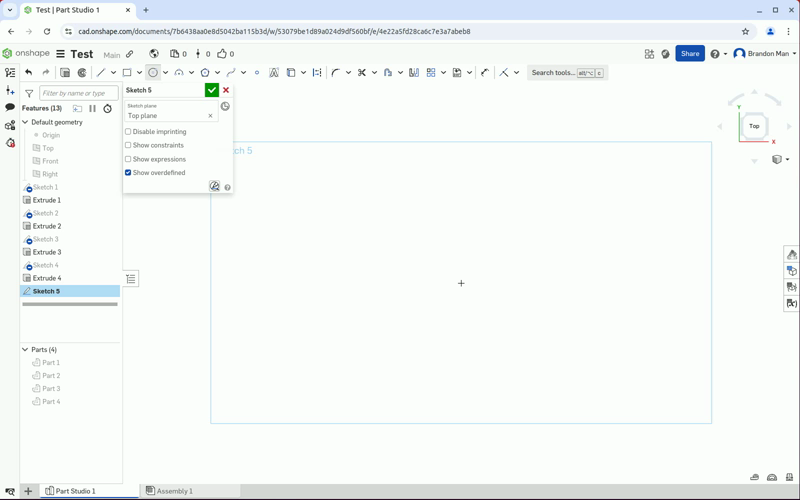
click(461, 282)
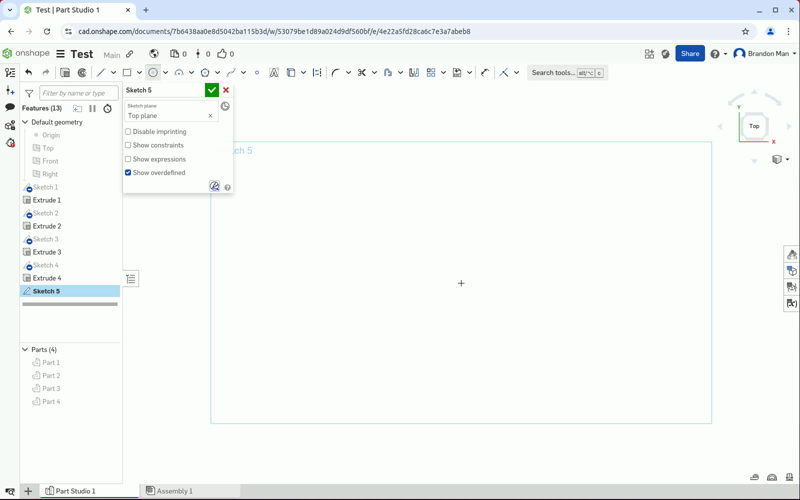
key_up(shift)
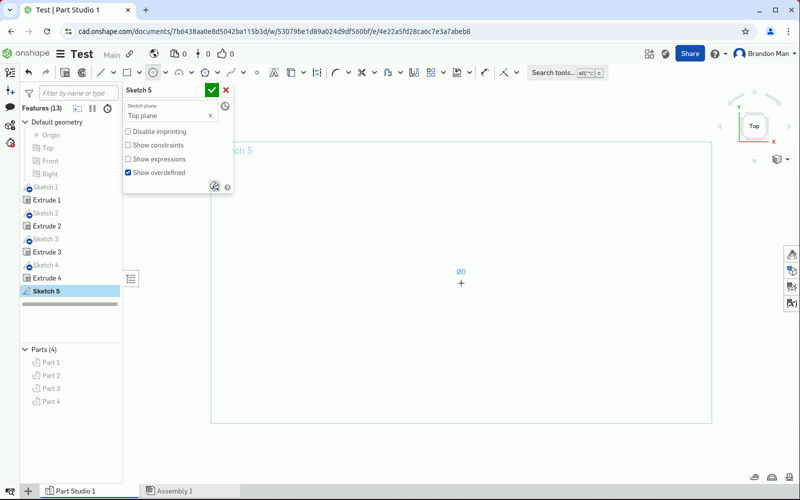
mouse_move(574, 282)
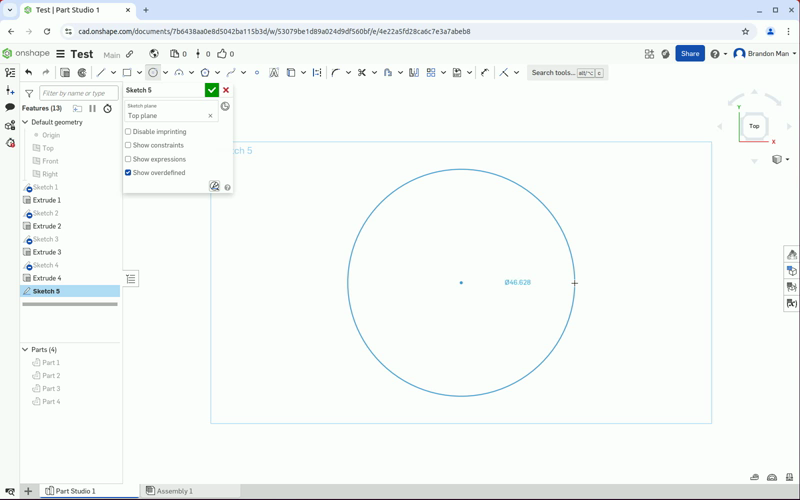
click(574, 282)
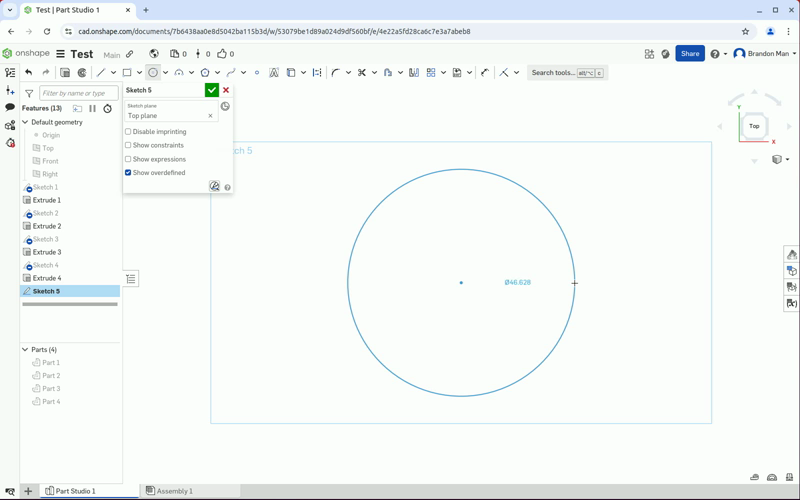
key(esc)
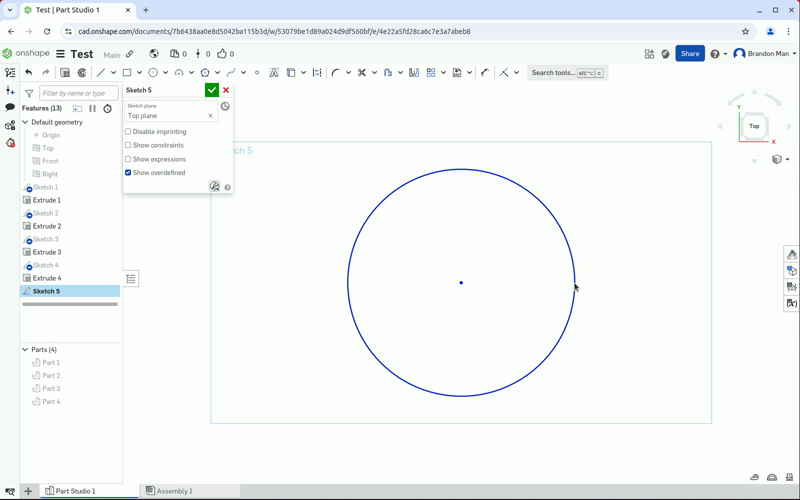
key(c)
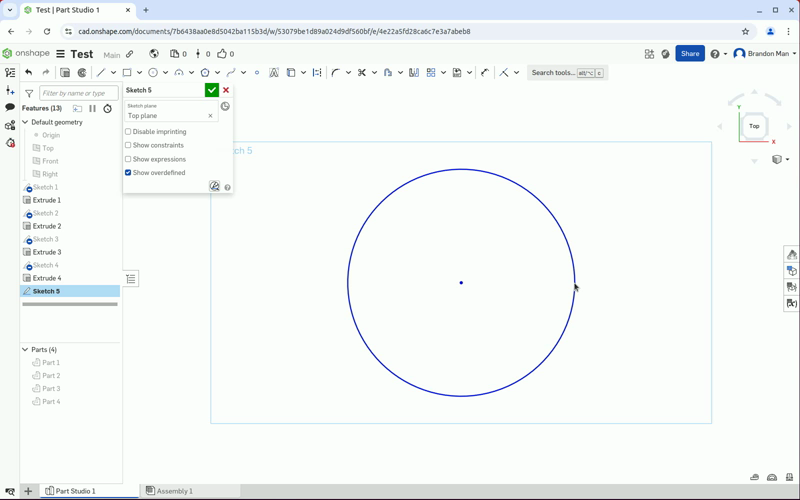
key_down(shift)
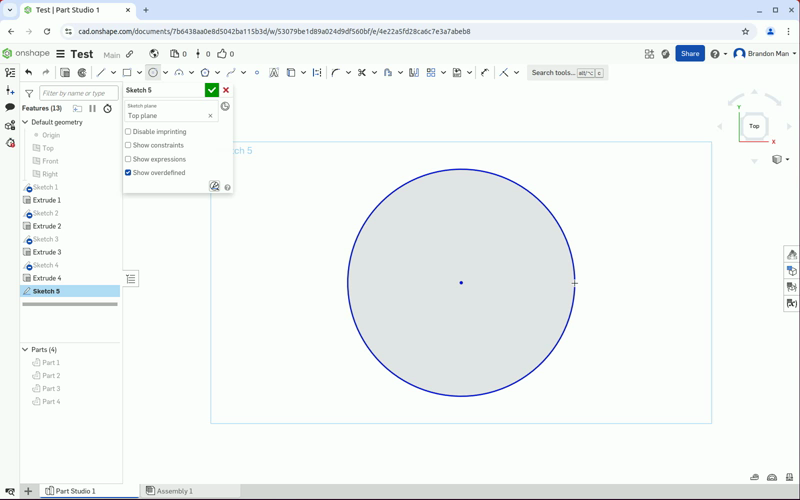
mouse_move(461, 282)
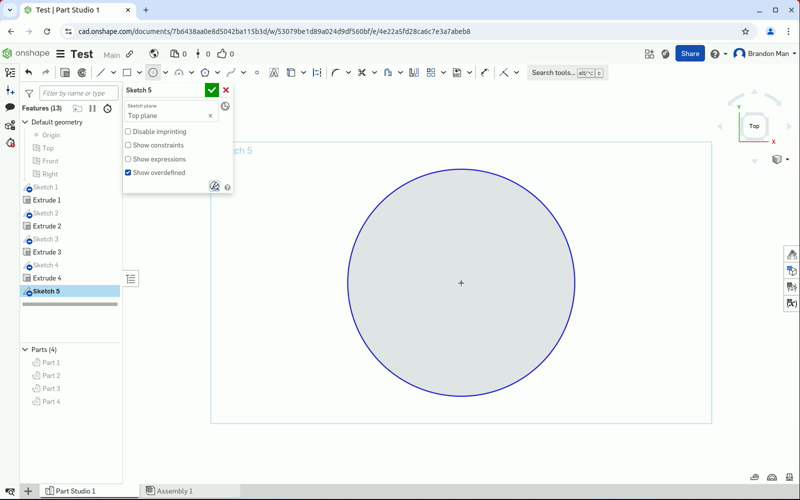
click(461, 282)
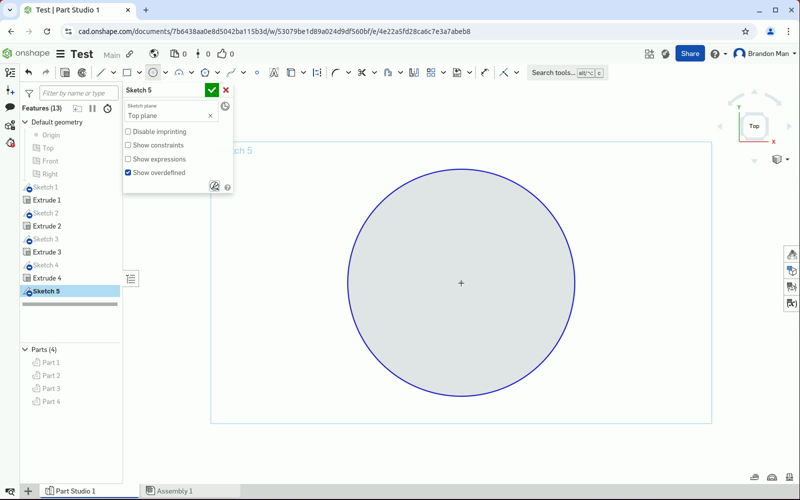
key_up(shift)
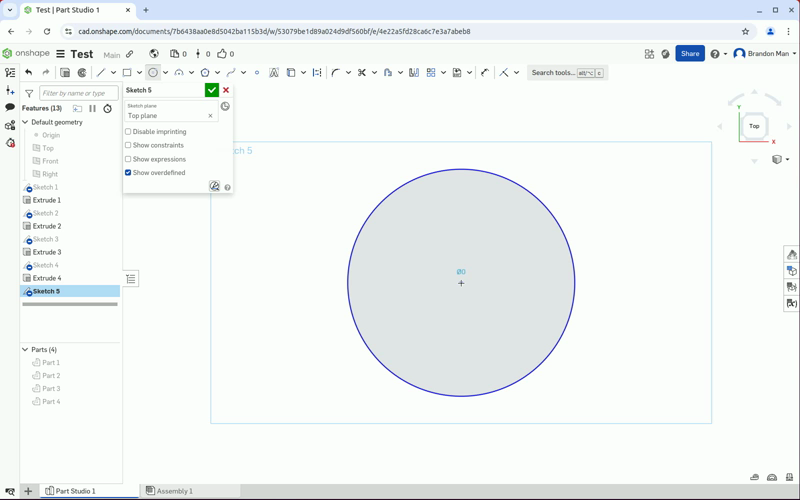
mouse_move(529, 282)
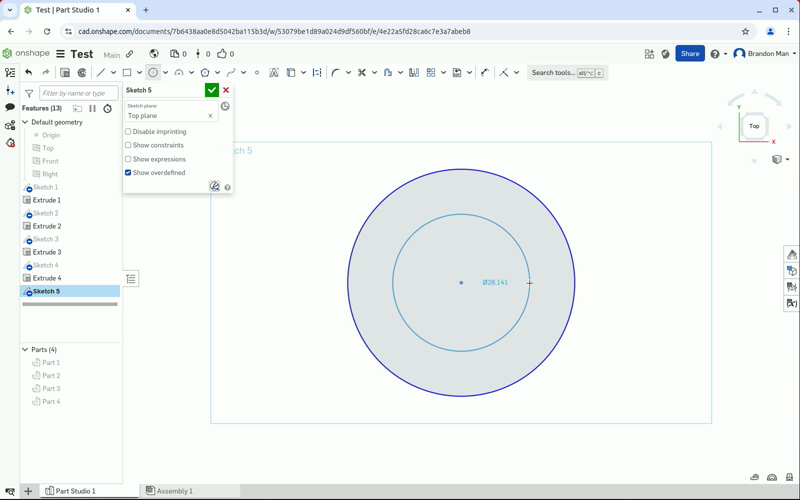
click(529, 282)
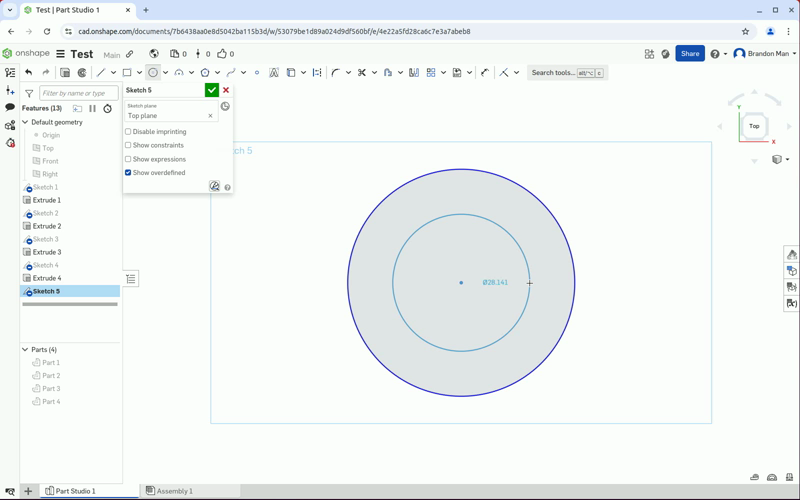
key(esc)
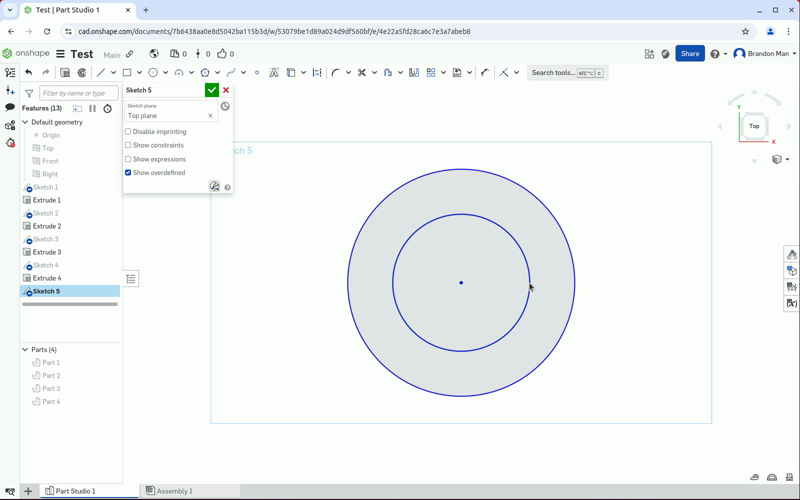
mouse_move(546, 263)
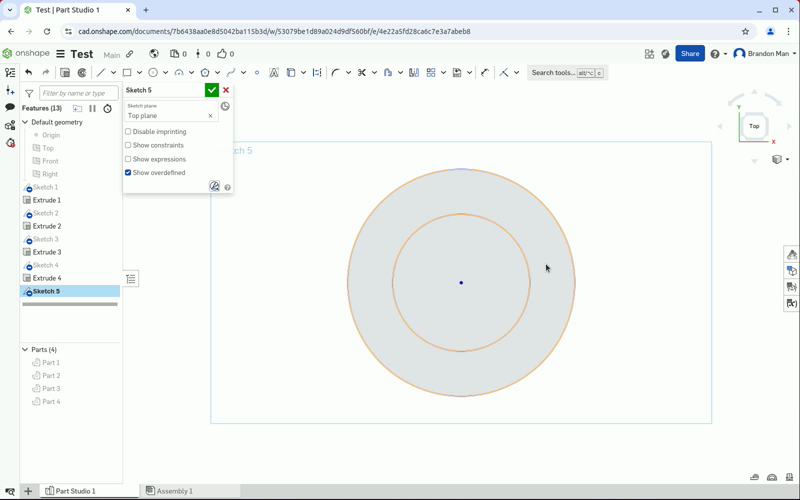
click(546, 263)
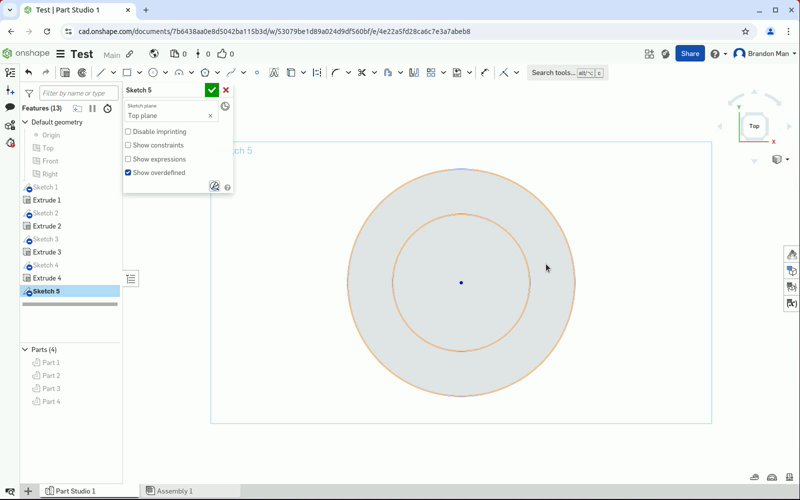
mouse_move(73, 352)
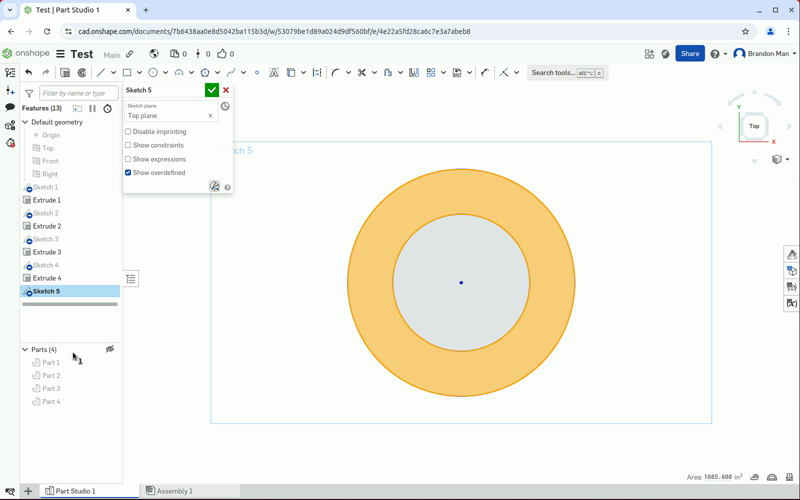
key(shift+y)
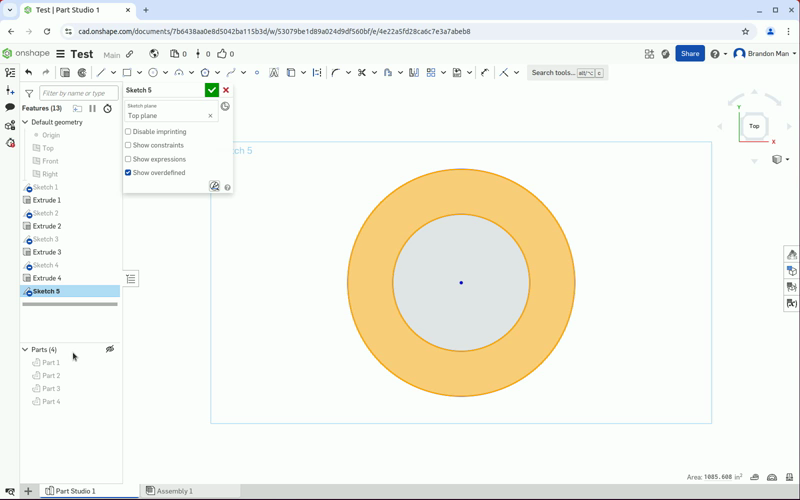
key(shift+e)
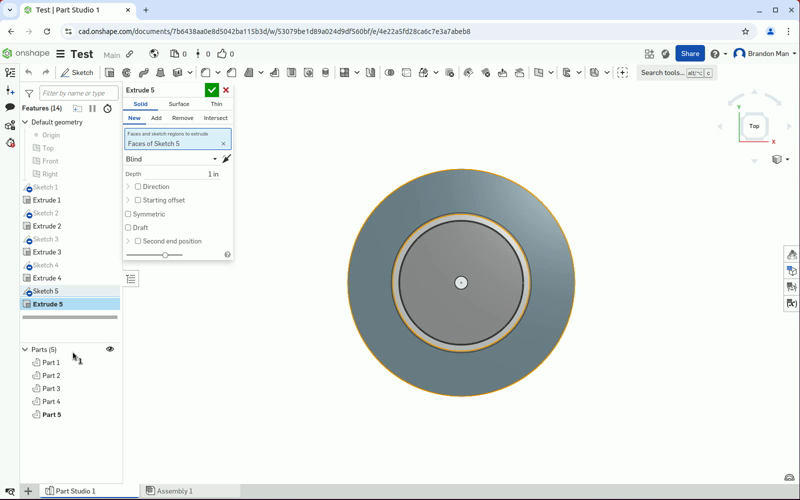
mouse_move(143, 106)
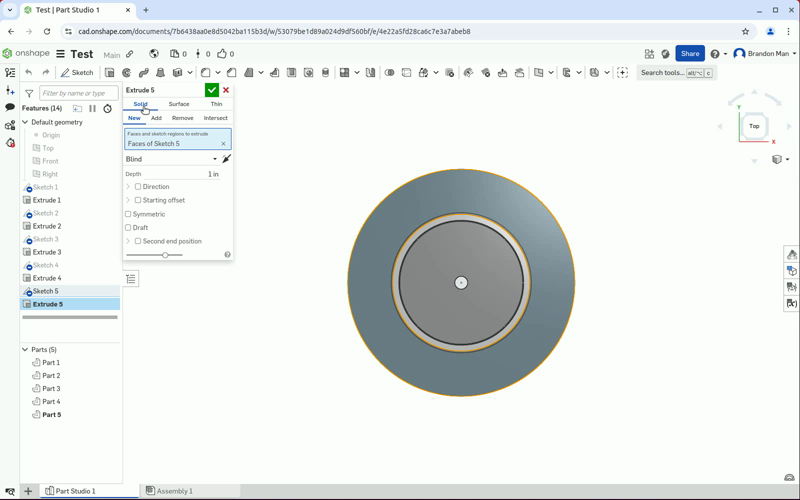
click(143, 106)
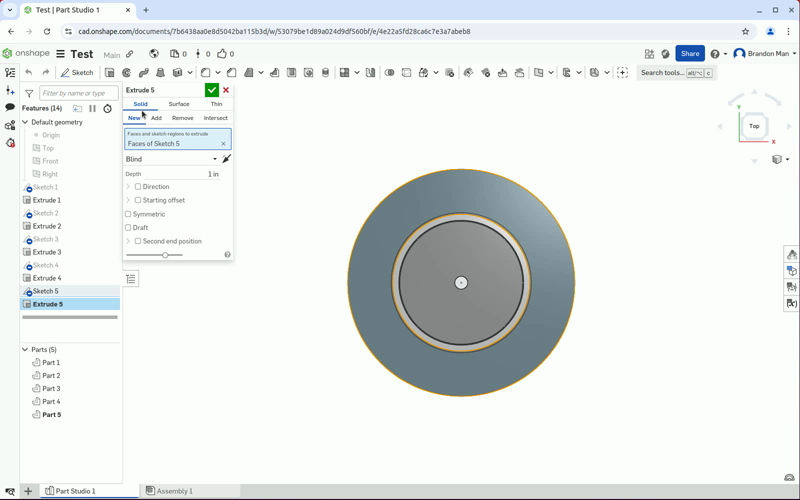
mouse_move(137, 120)
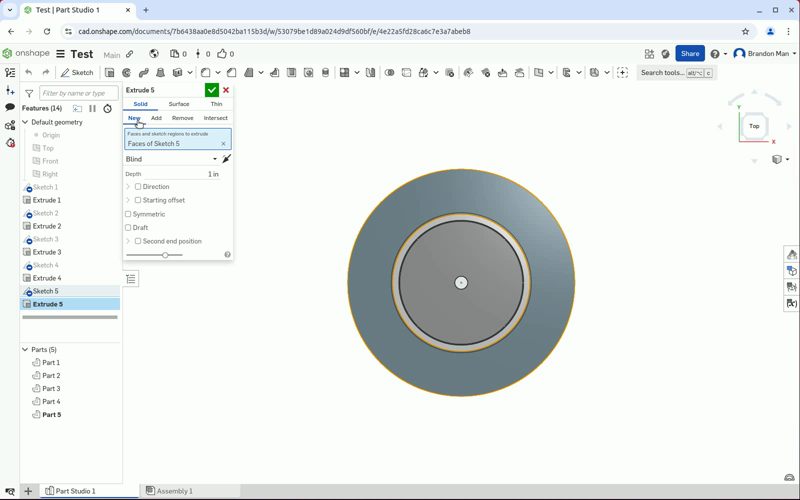
click(137, 120)
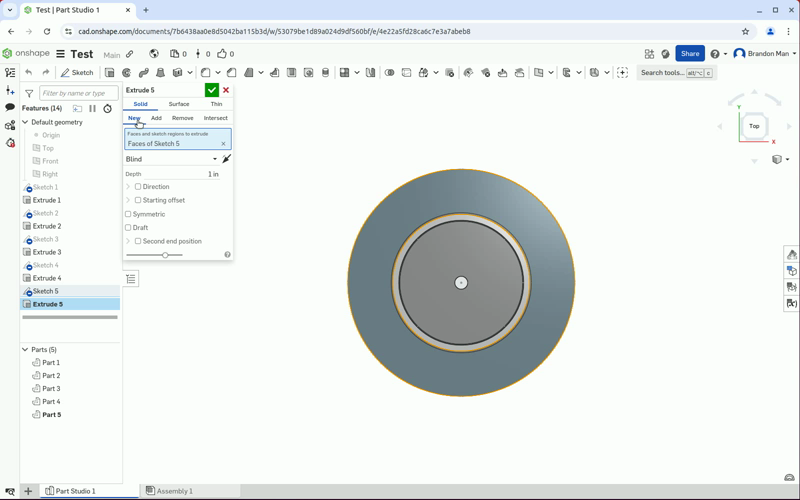
key(tab, 4)
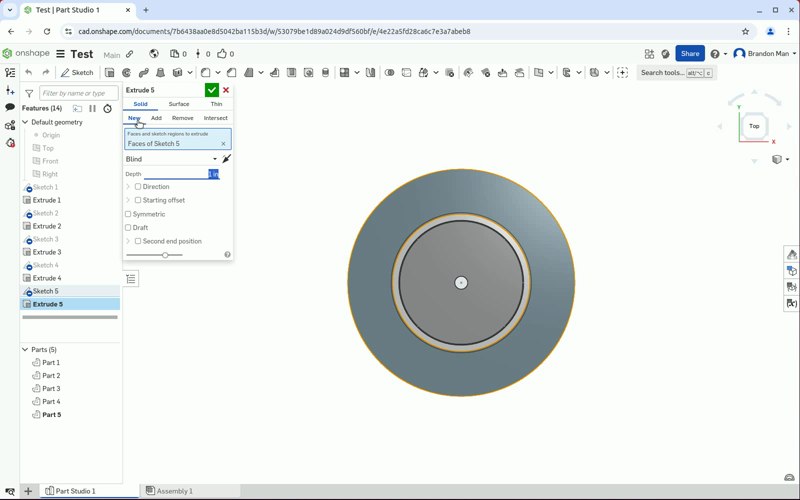
text(1.685)
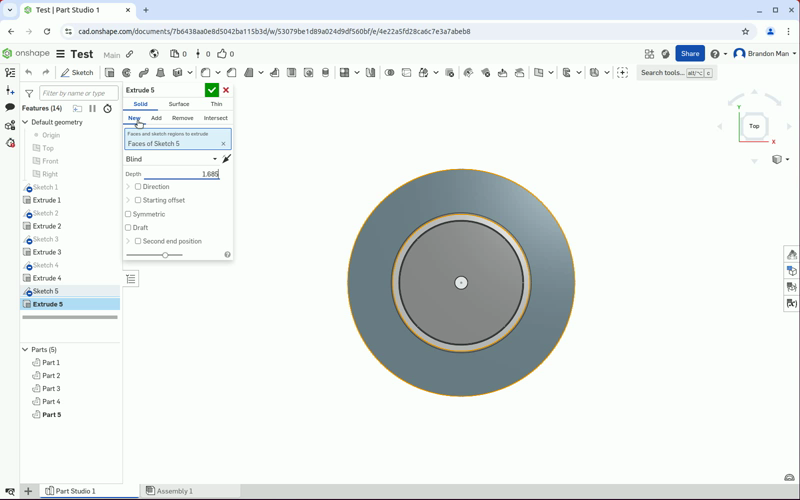
key(enter)
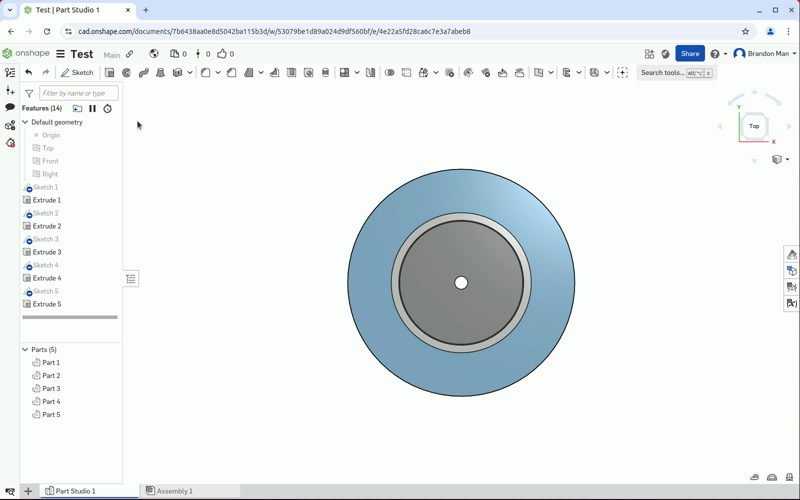
key(shift+h)
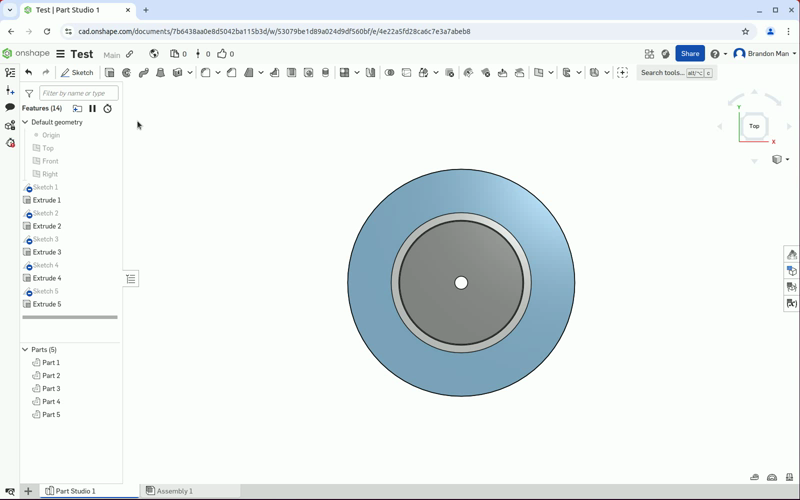
key(shift+h)
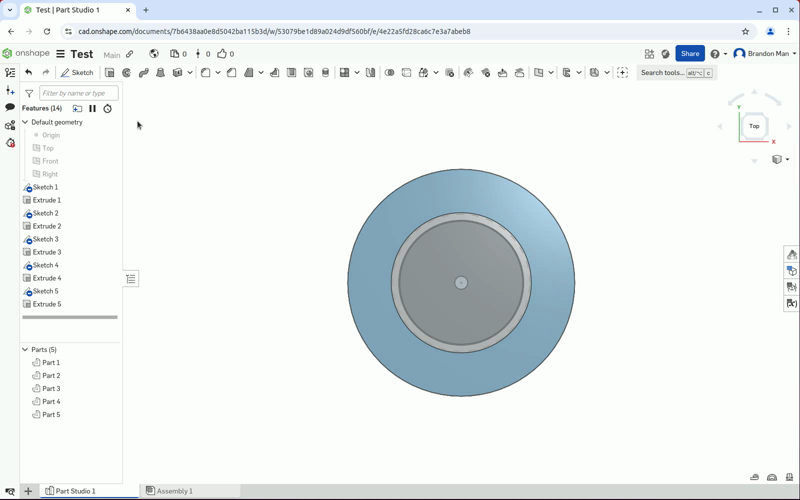
key(shift+7)
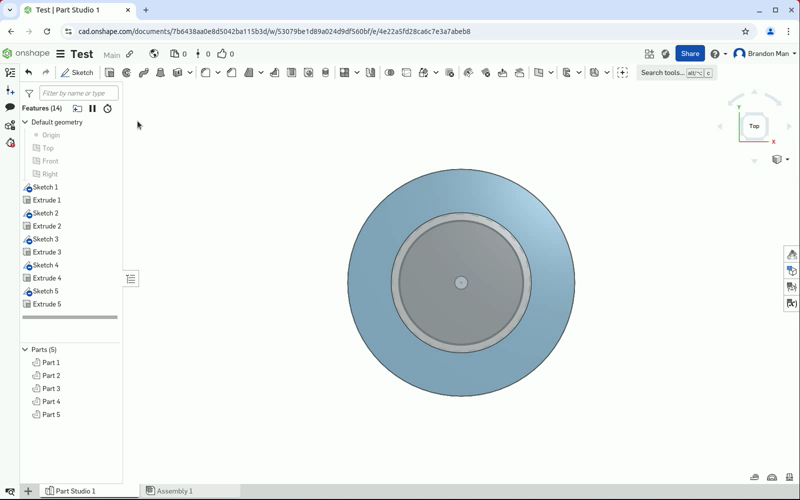
key(up, 3)
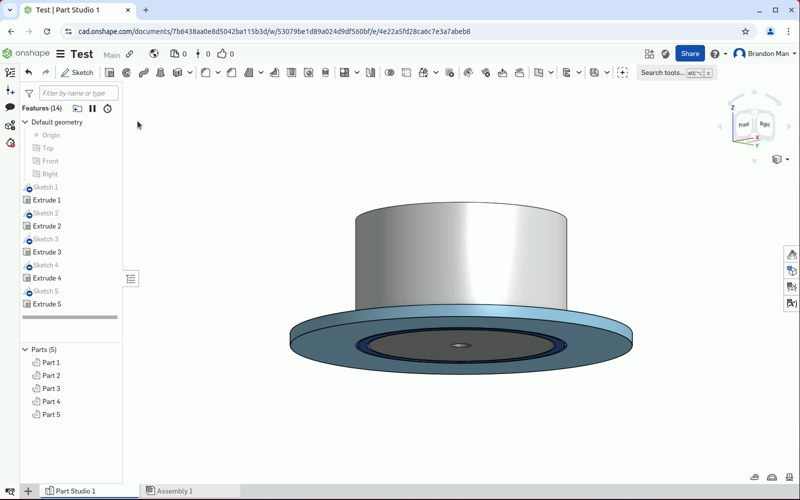
key(left, 3)
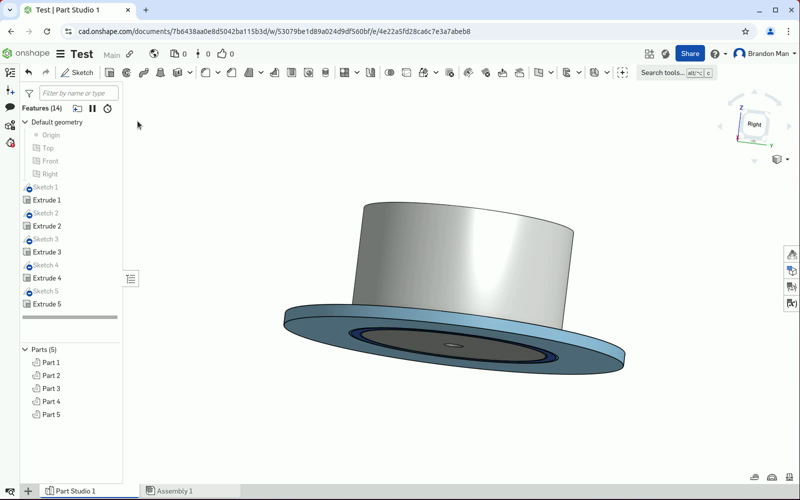
key(right, 3)
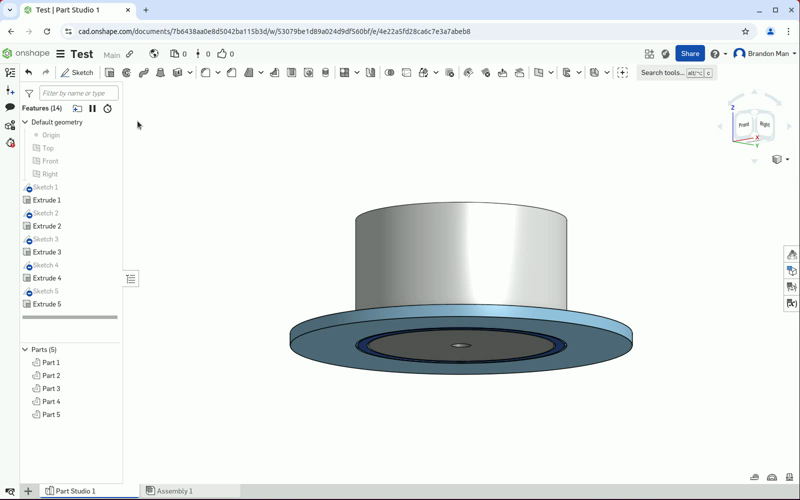
key(down, 3)
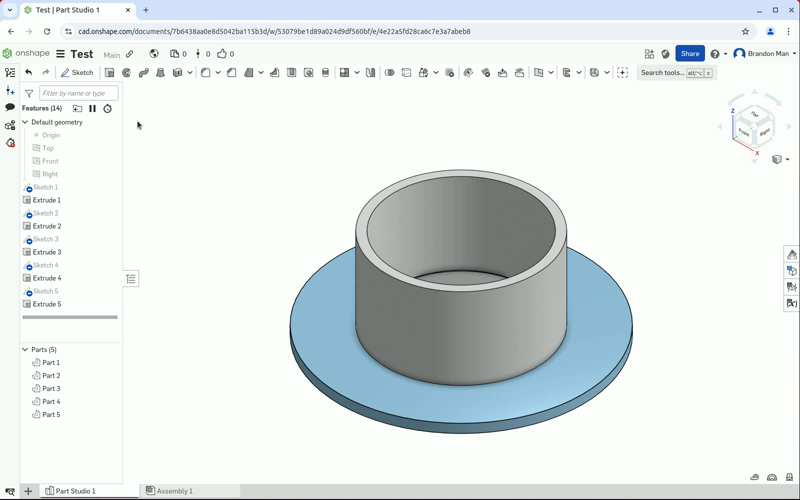
mouse_move(73, 189)
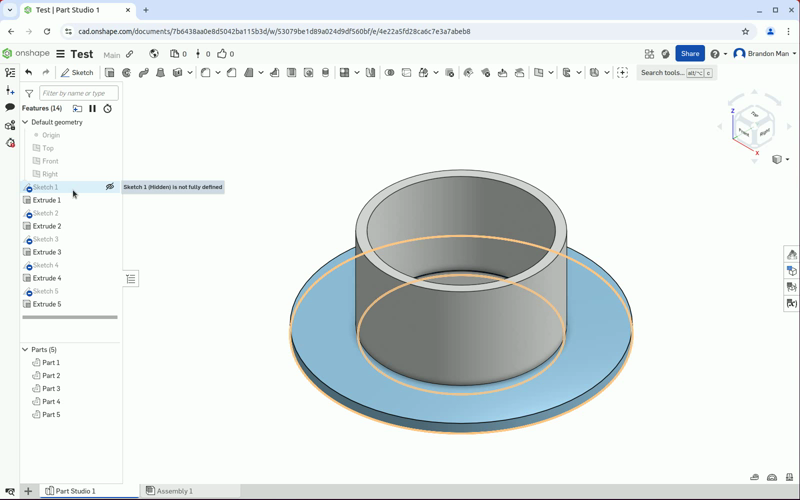
click(73, 189)